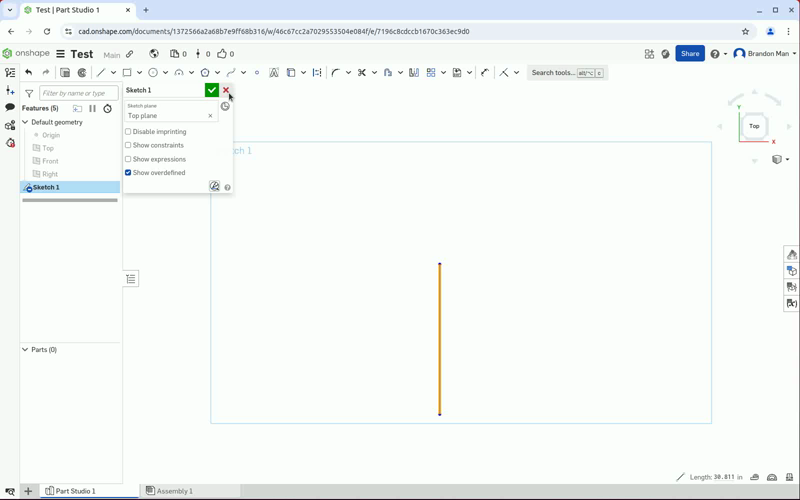
key(shift+h)
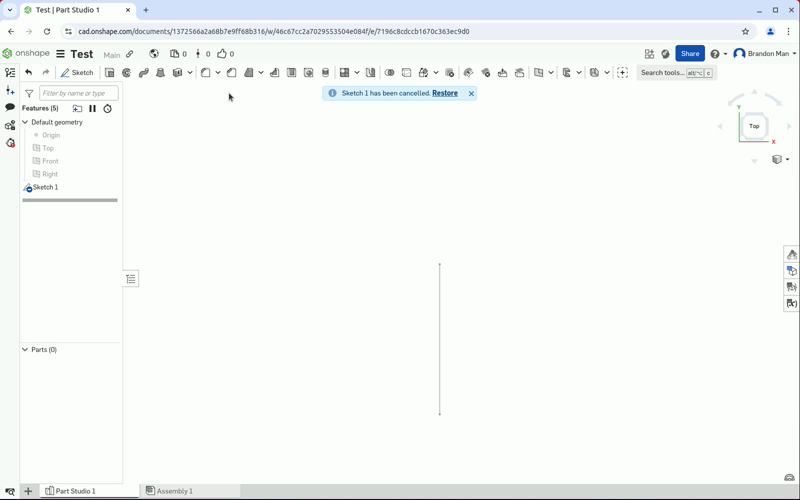
mouse_move(73, 352)
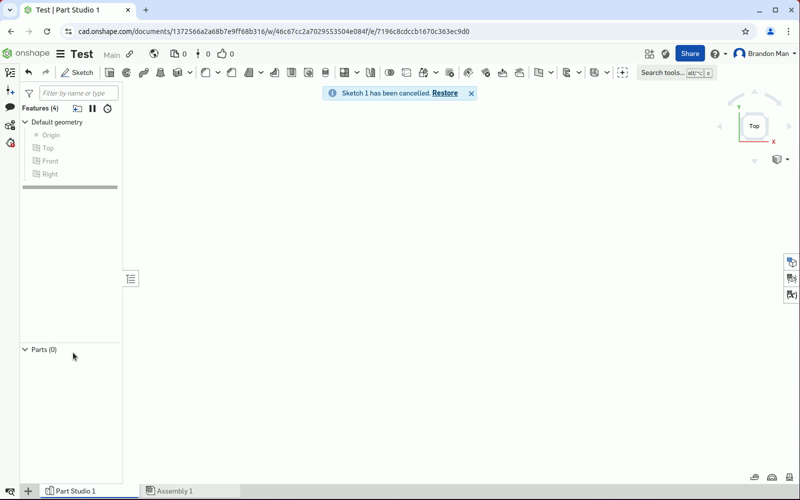
key(y)
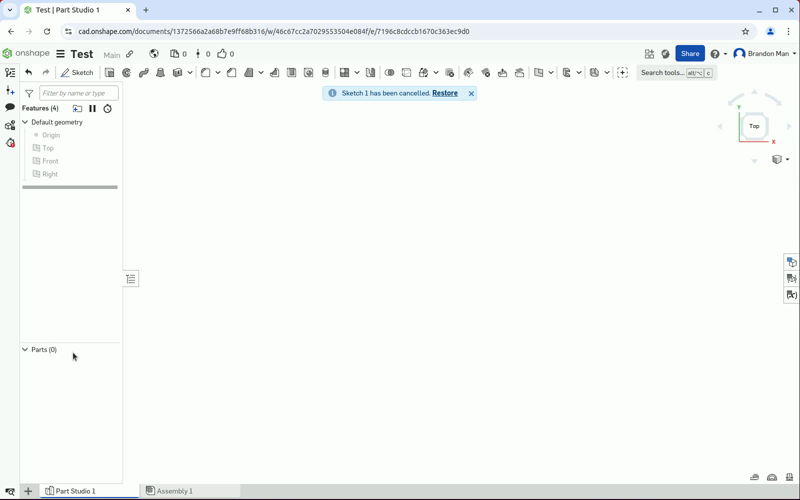
key(shift+p)
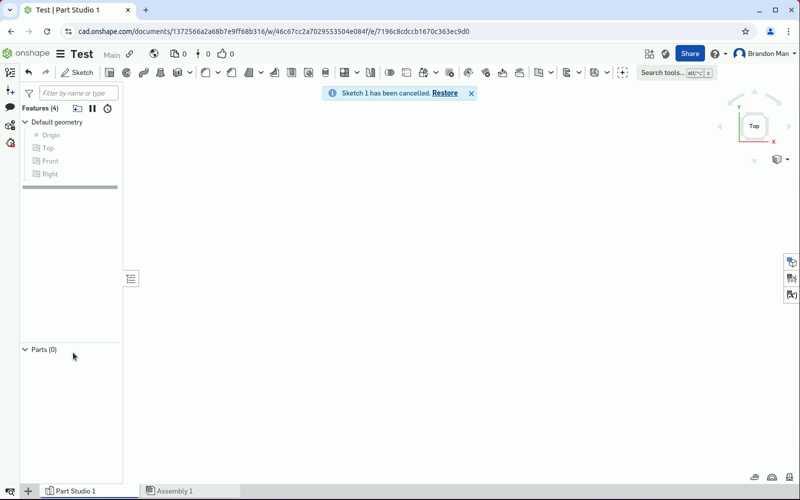
key(space)
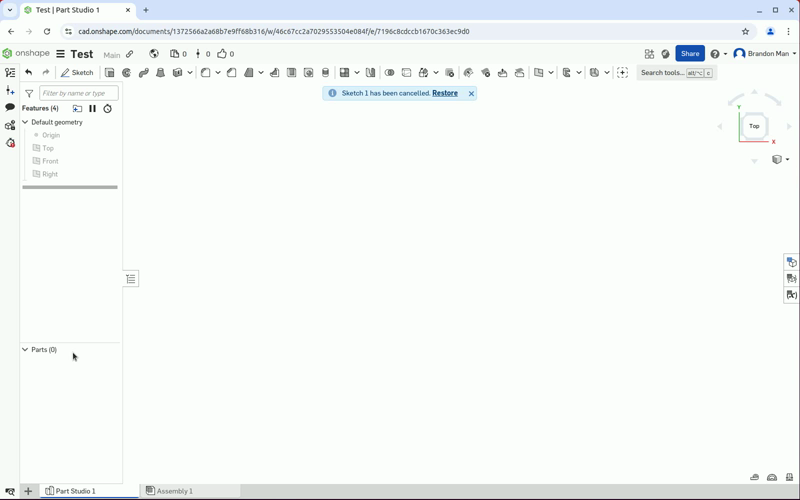
key_down(shift)
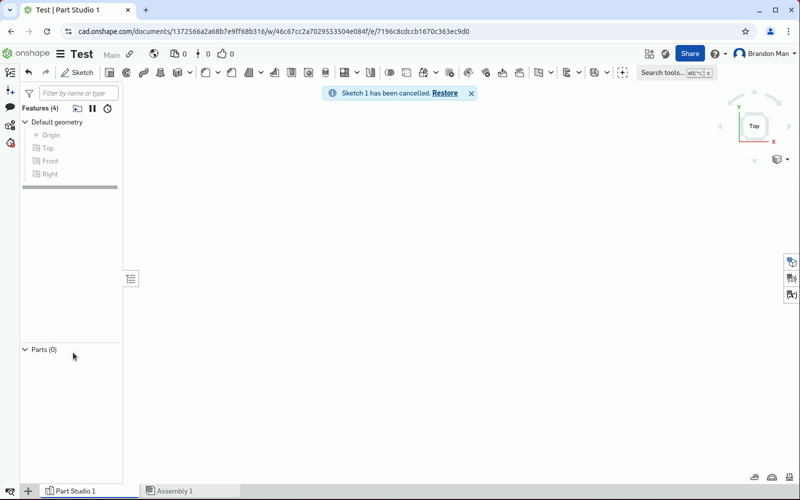
key(up)
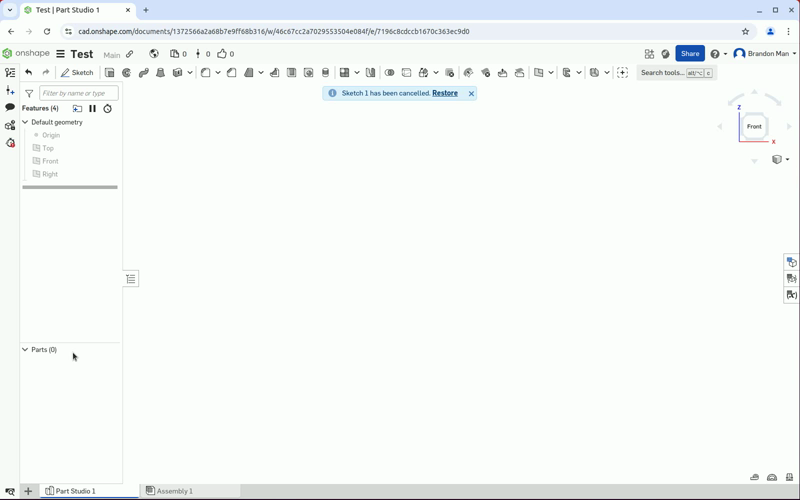
key_up(shift)
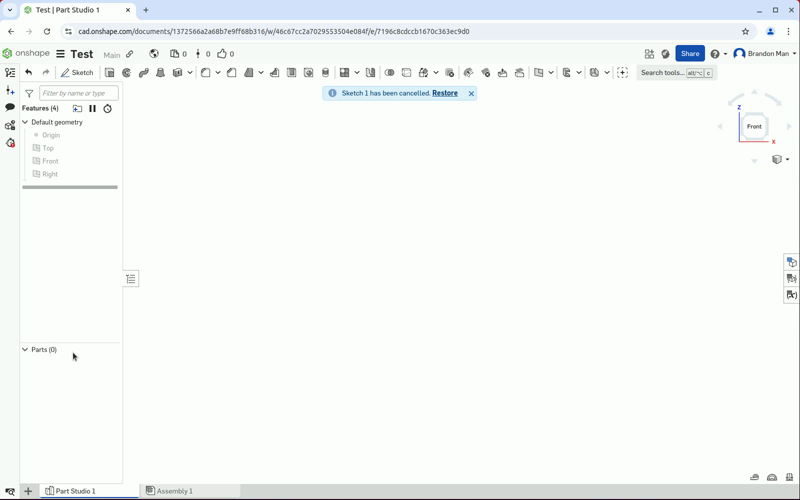
mouse_move(73, 352)
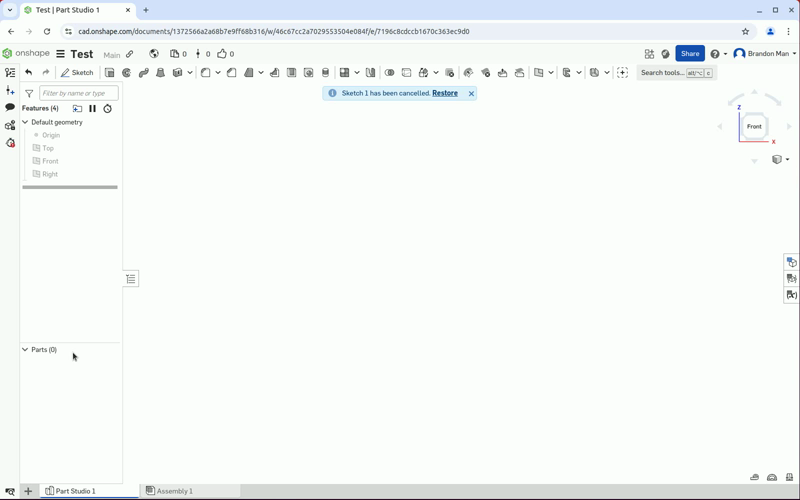
key(shift+y)
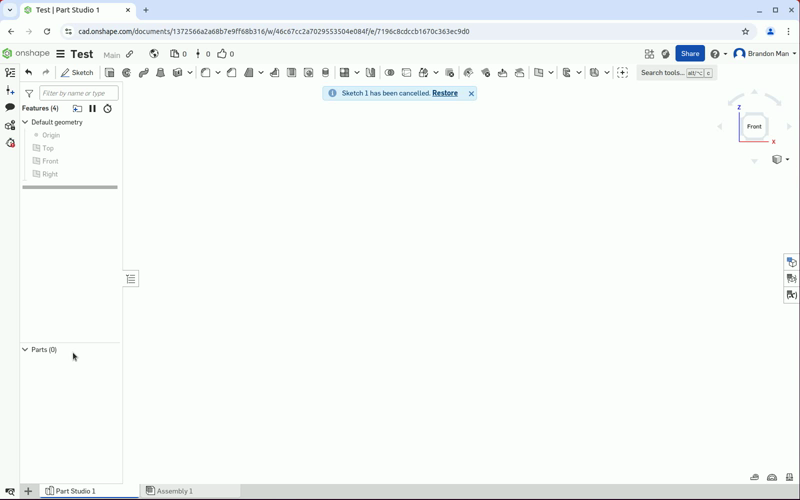
key(shift+s)
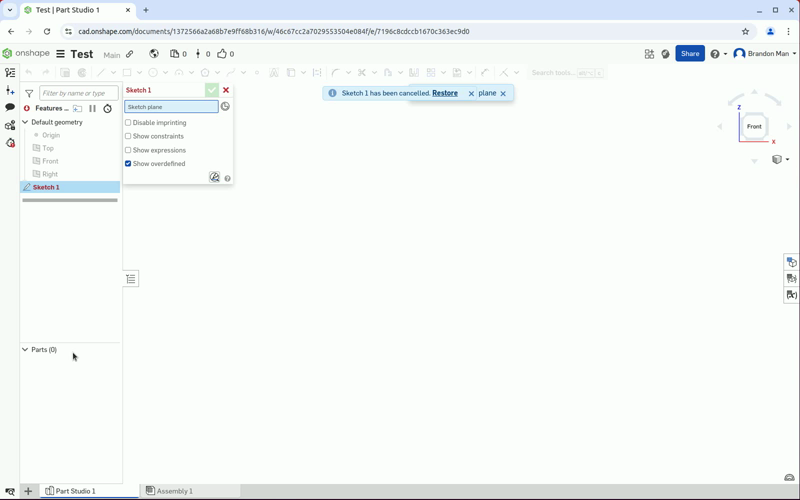
mouse_move(73, 163)
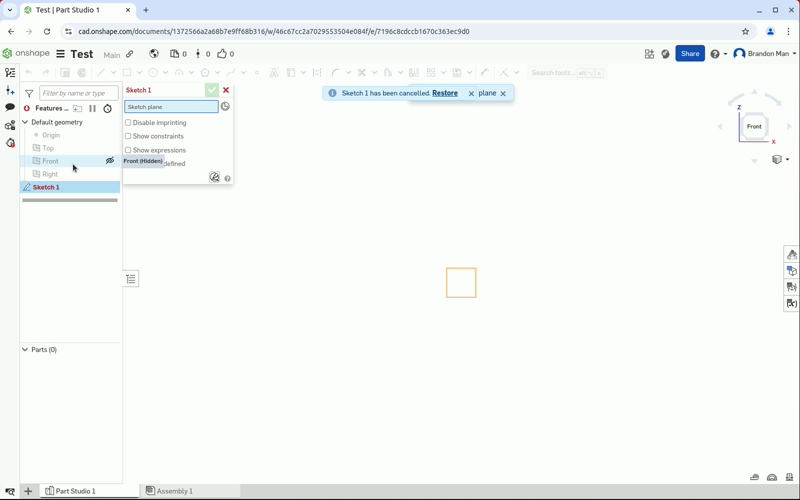
click(73, 163)
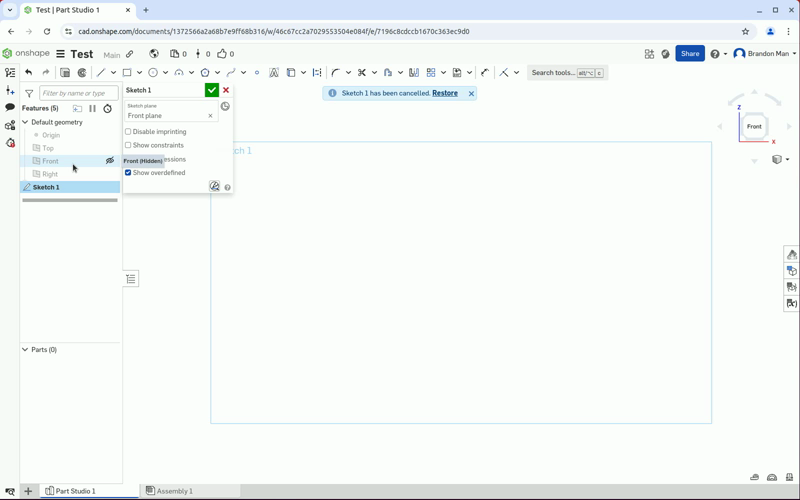
mouse_move(73, 352)
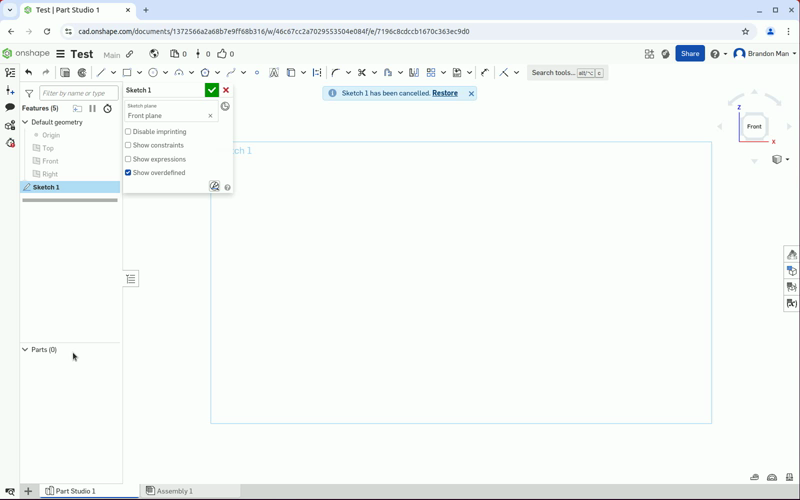
key(y)
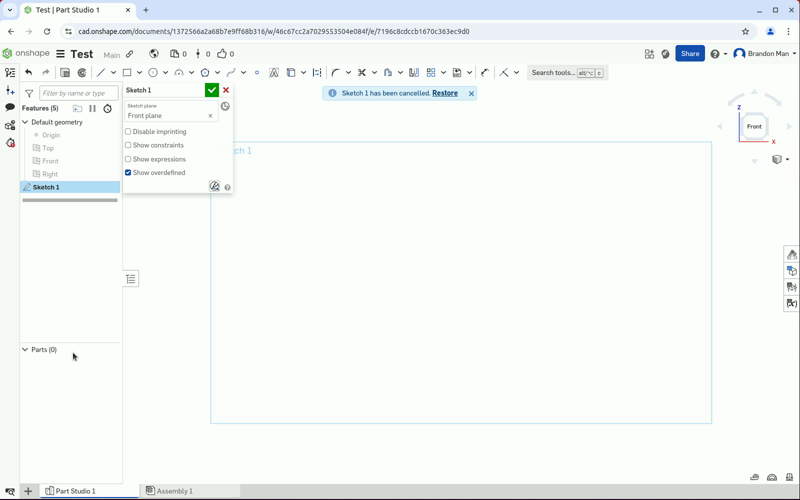
key(l)
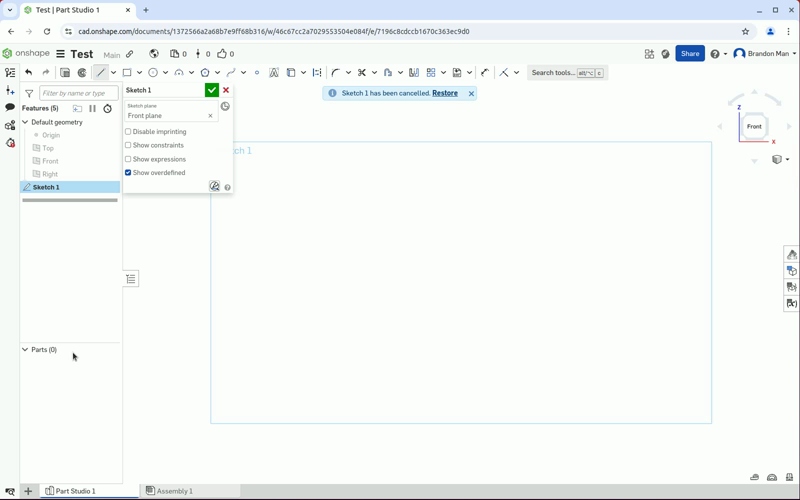
key_down(shift)
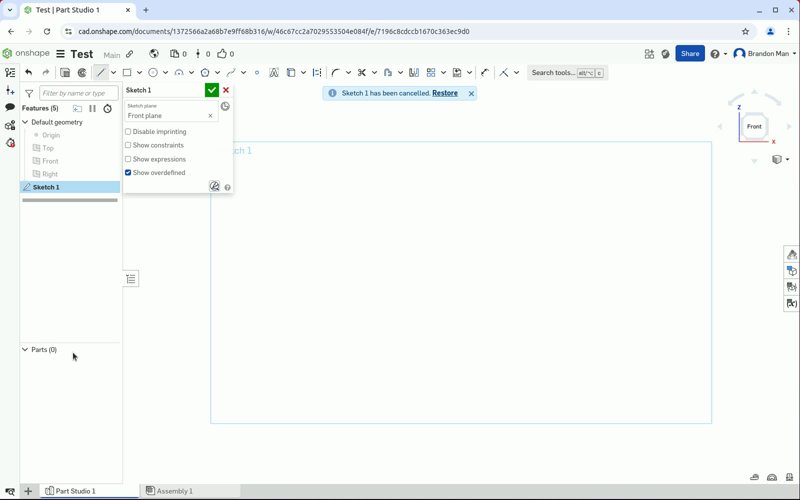
mouse_move(348, 247)
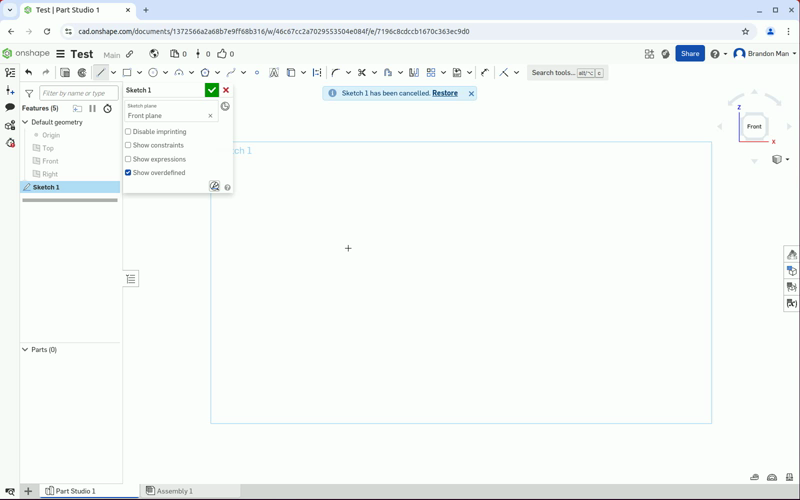
click(348, 247)
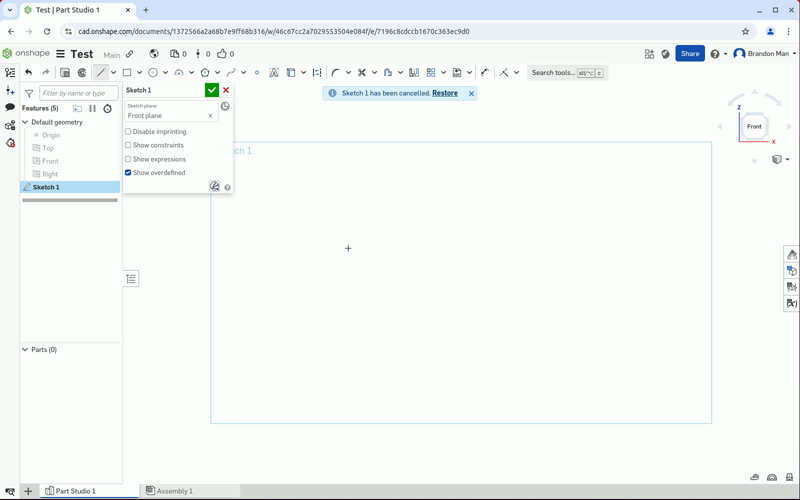
key_up(shift)
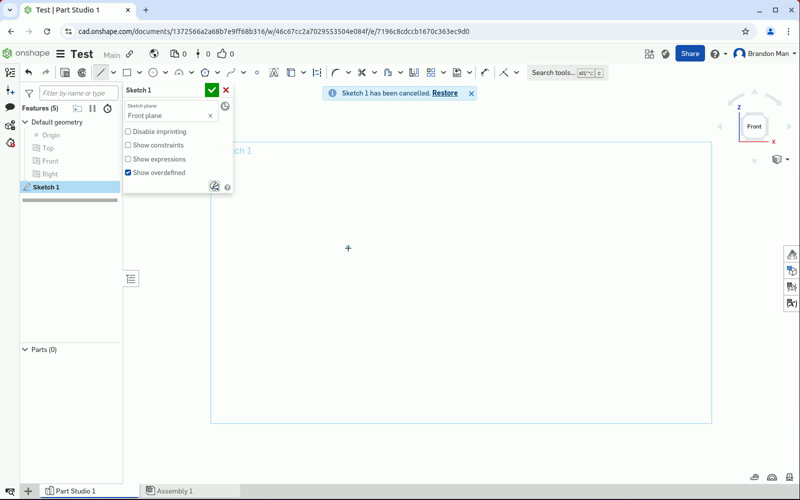
key_down(shift)
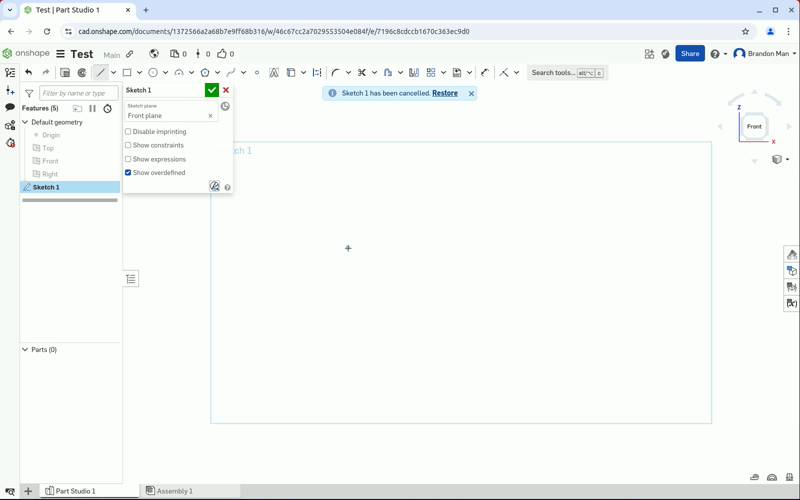
mouse_move(378, 247)
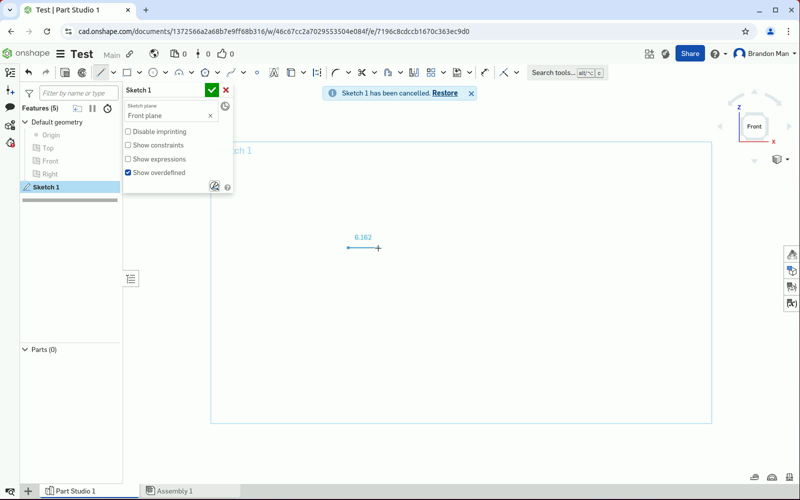
mouse_move(380, 247)
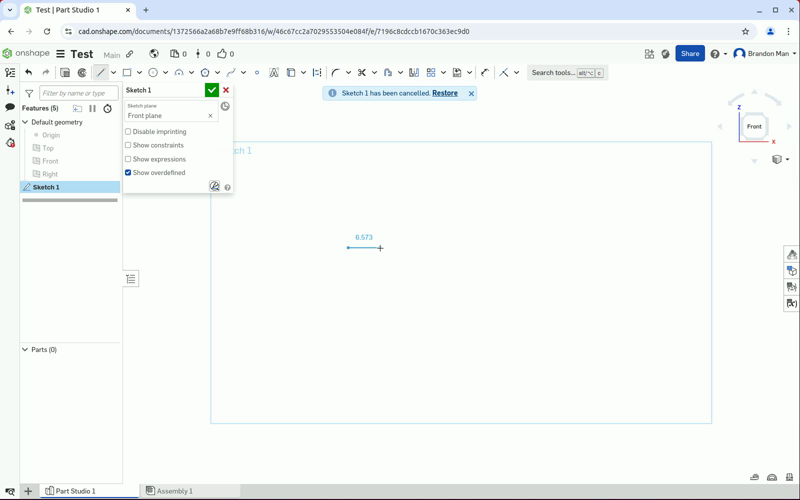
click(380, 247)
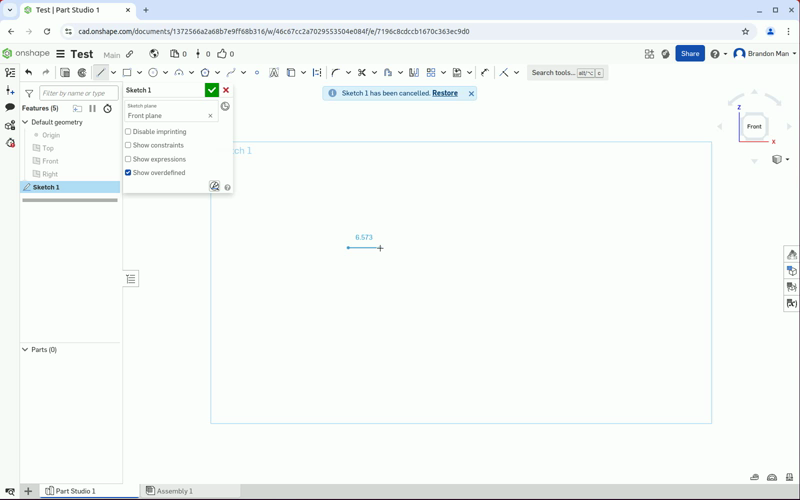
key_up(shift)
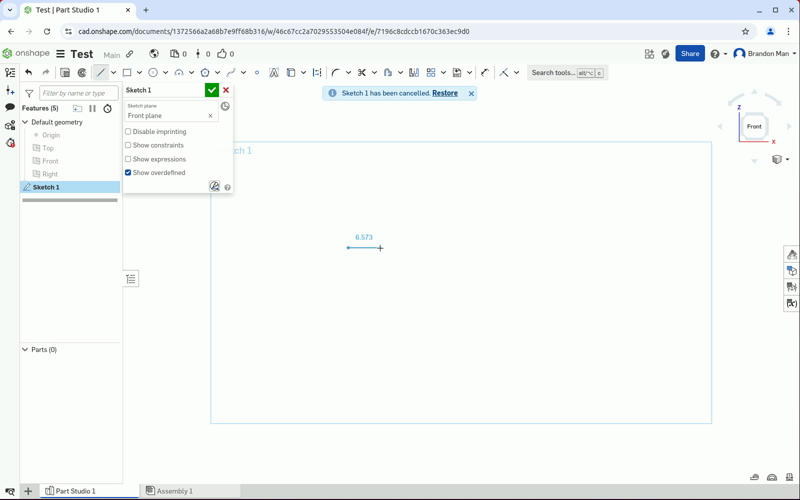
key_down(shift)
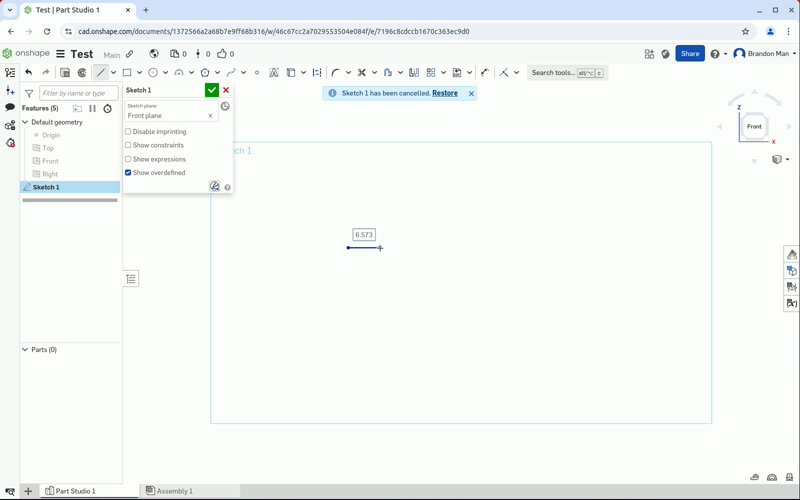
mouse_move(410, 247)
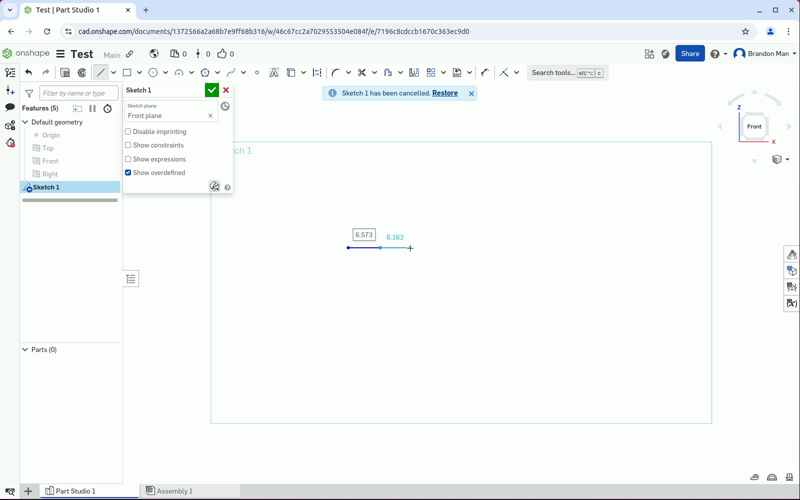
mouse_move(380, 242)
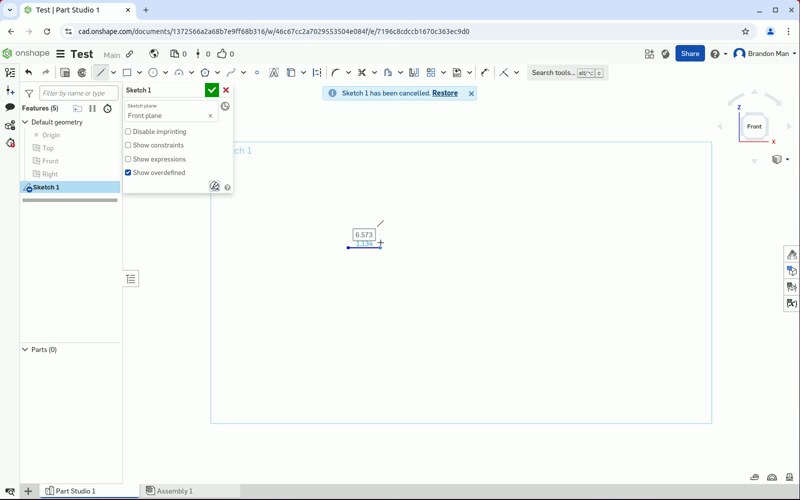
scroll(6)
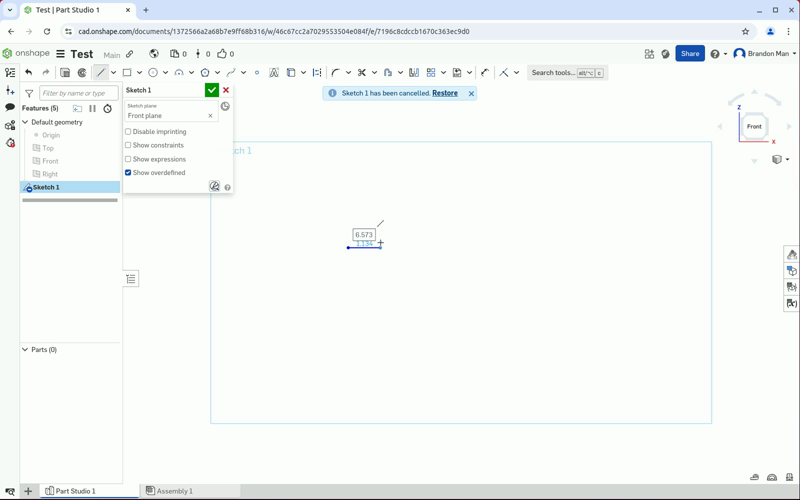
scroll(6)
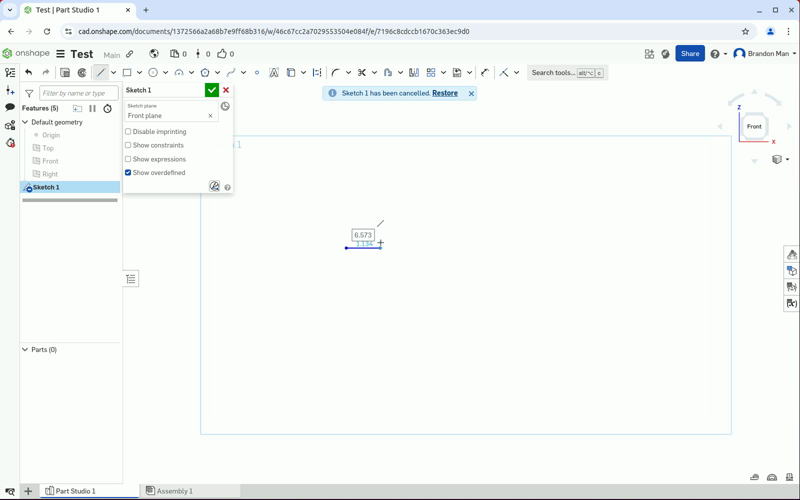
scroll(6)
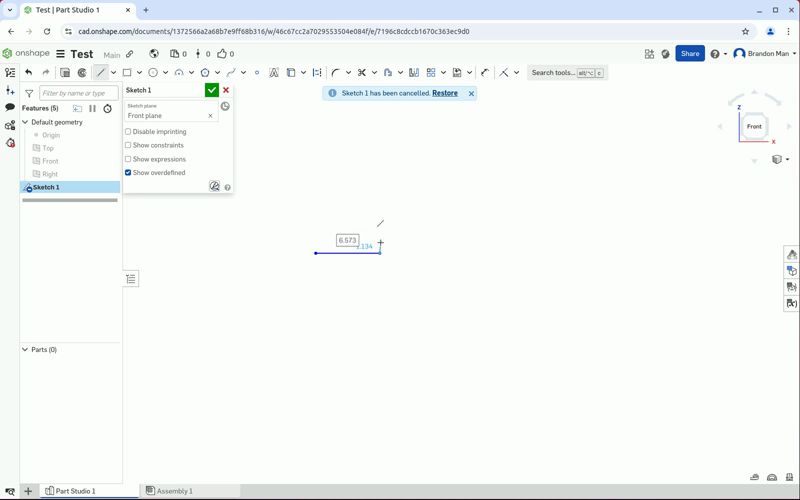
scroll(6)
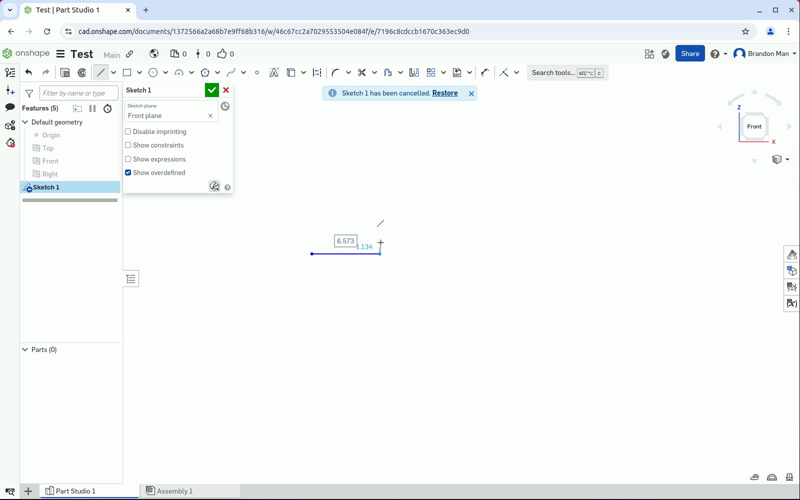
scroll(6)
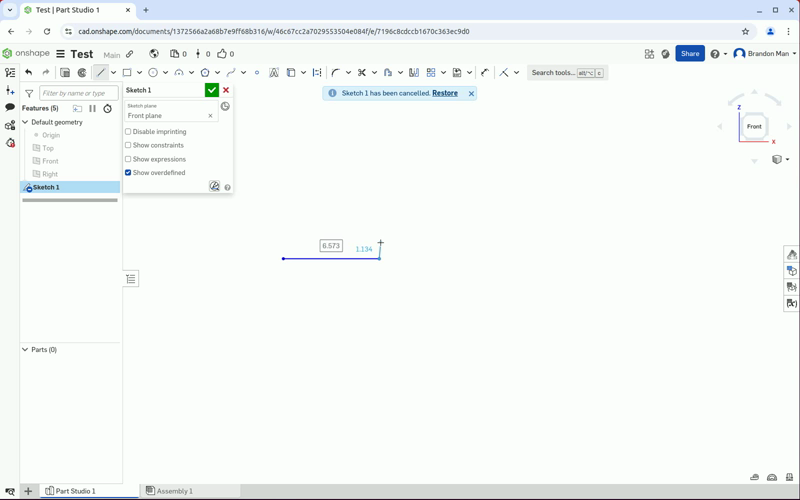
scroll(6)
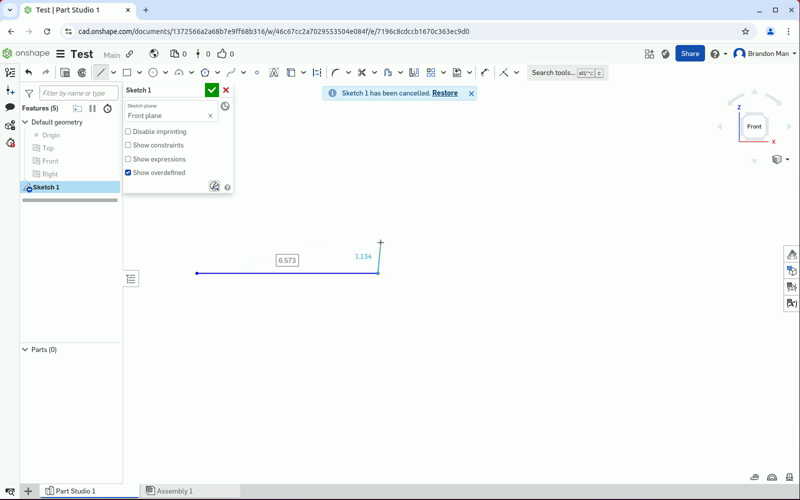
scroll(6)
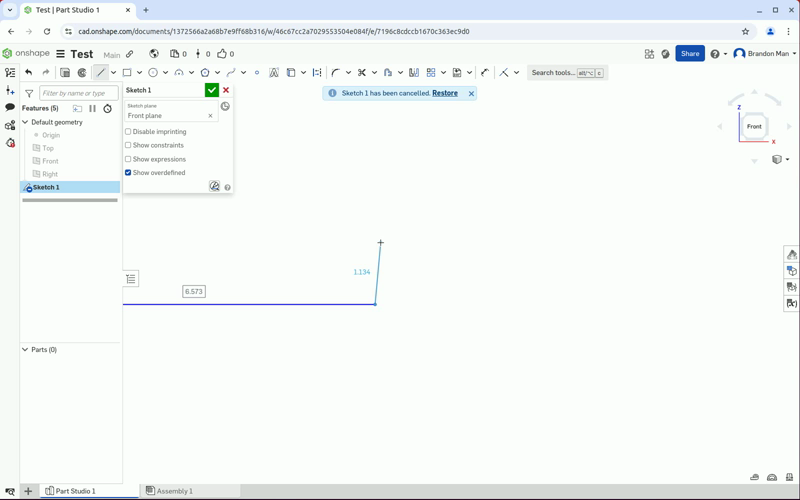
click(380, 242)
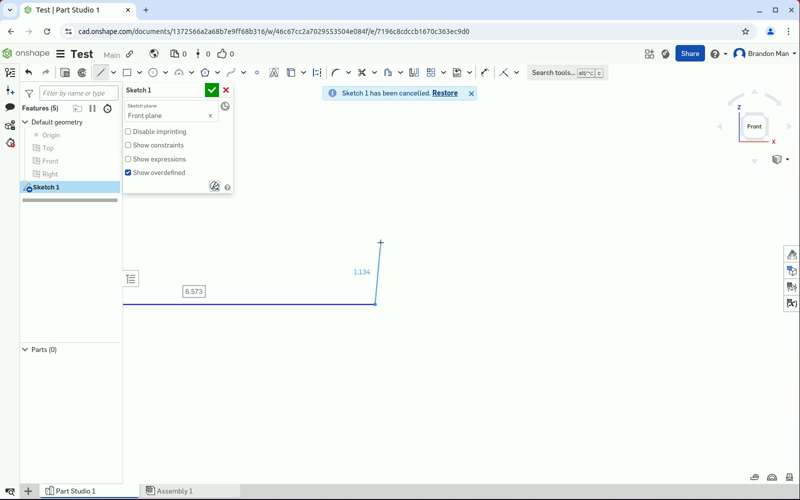
scroll(-6)
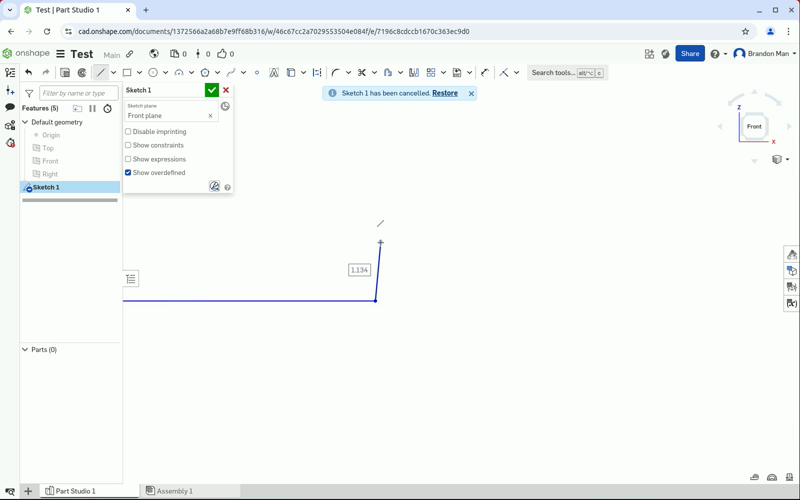
scroll(-6)
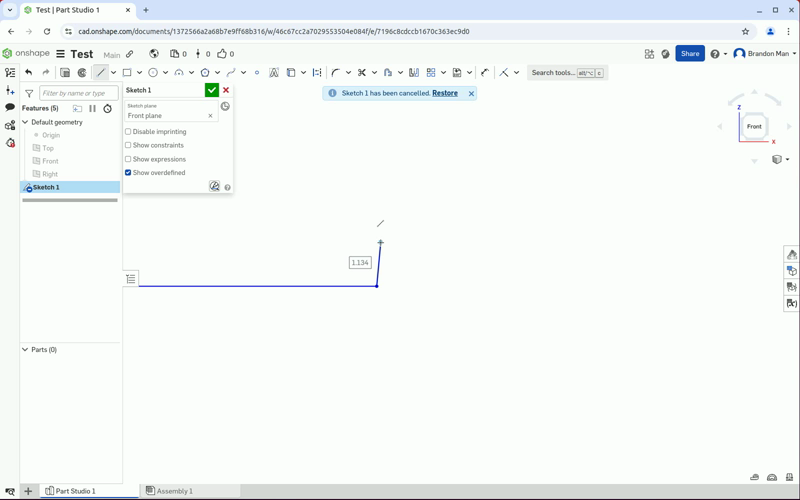
scroll(-6)
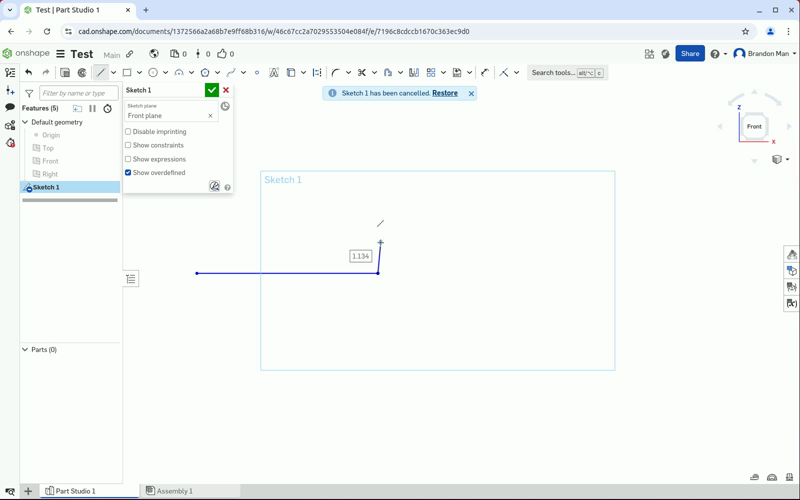
scroll(-6)
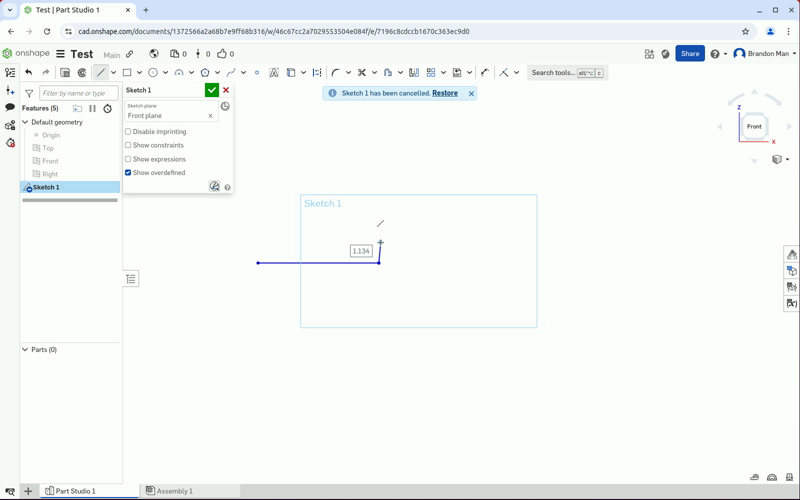
scroll(-6)
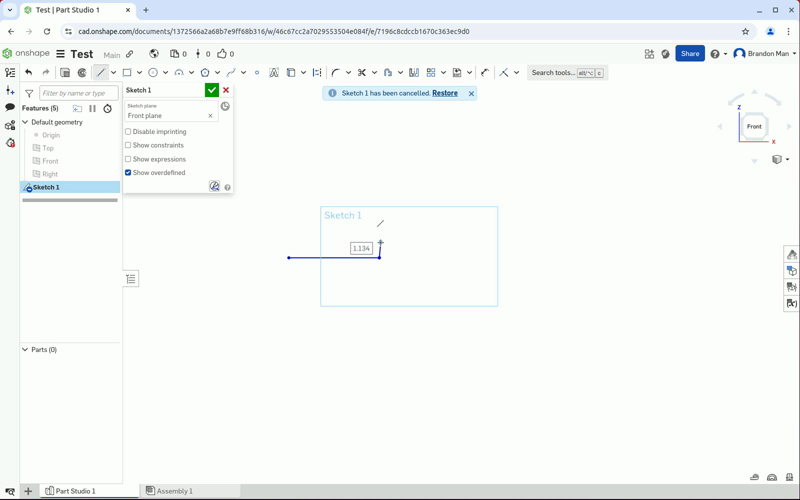
scroll(-6)
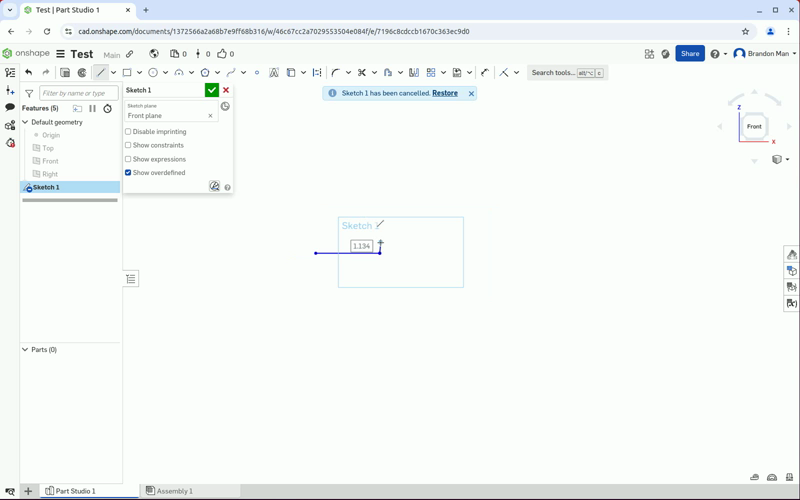
scroll(-6)
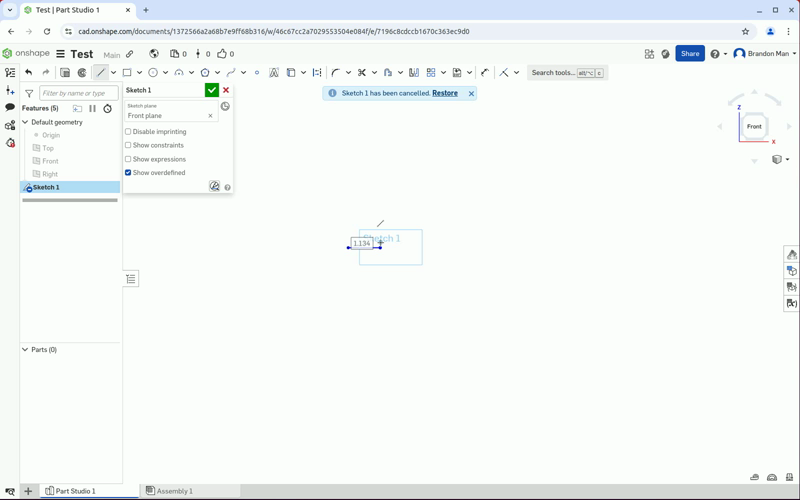
key_up(shift)
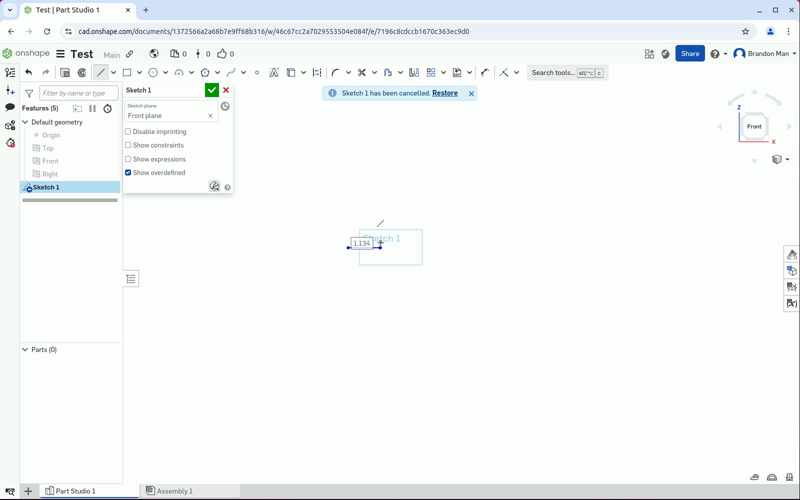
key_down(shift)
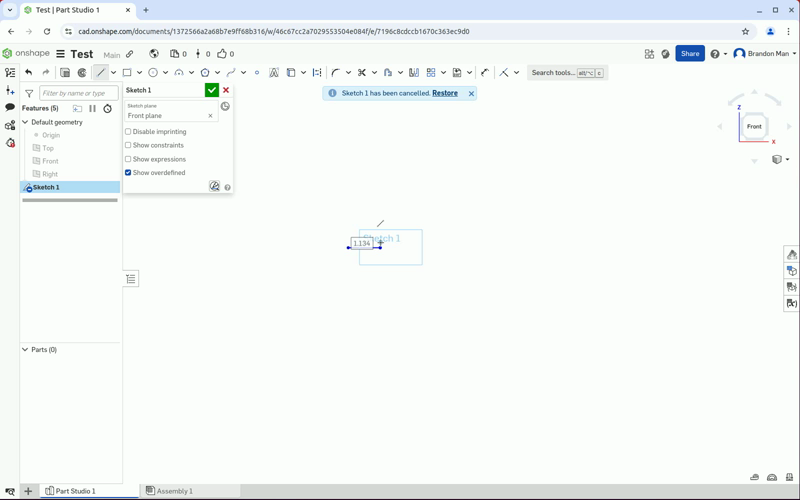
mouse_move(410, 242)
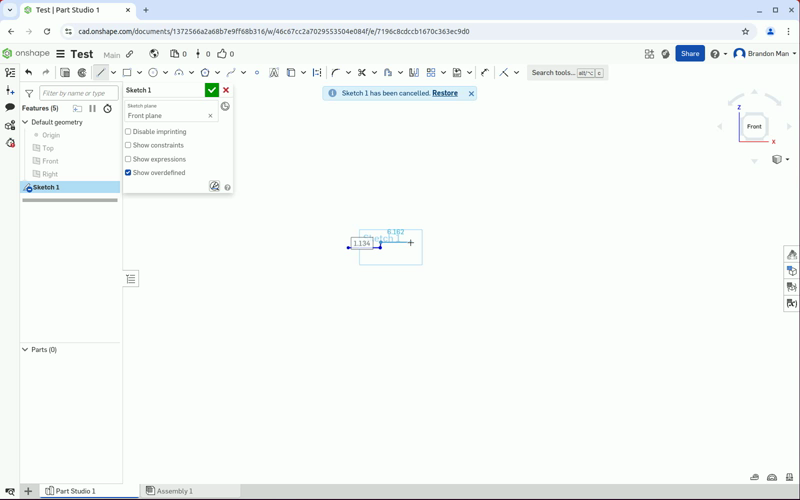
mouse_move(357, 242)
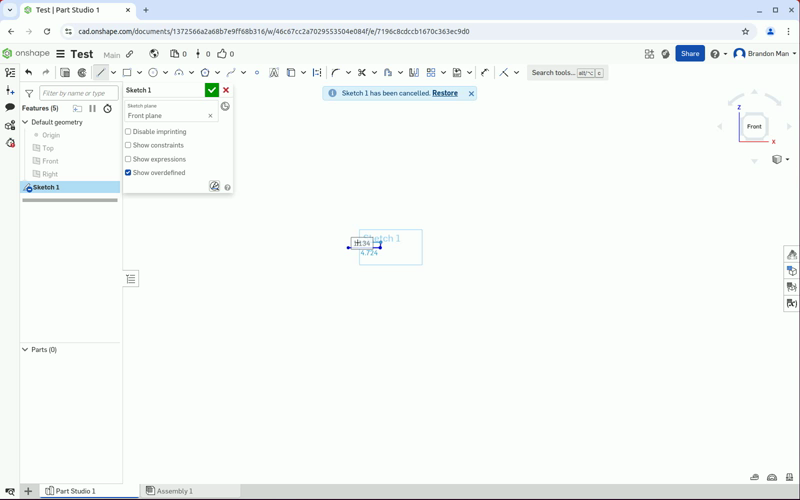
click(357, 242)
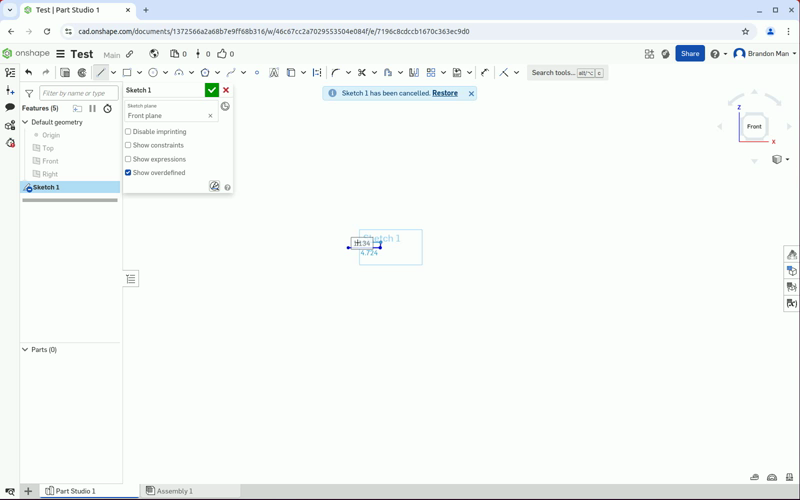
key_up(shift)
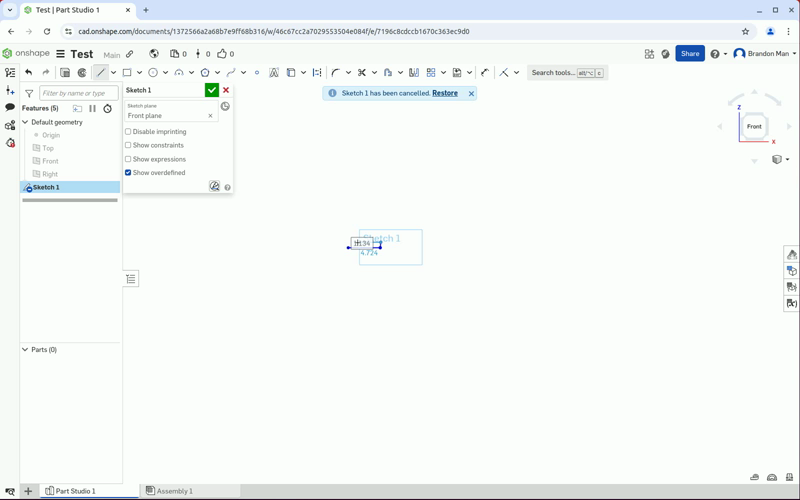
key_down(shift)
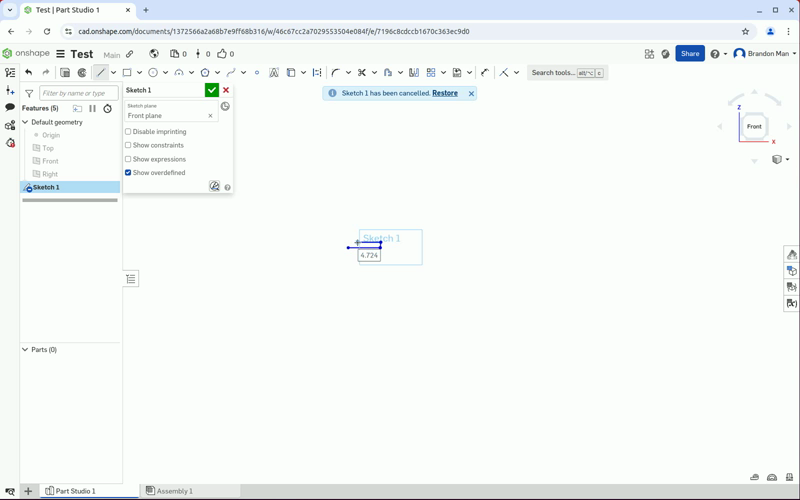
mouse_move(387, 242)
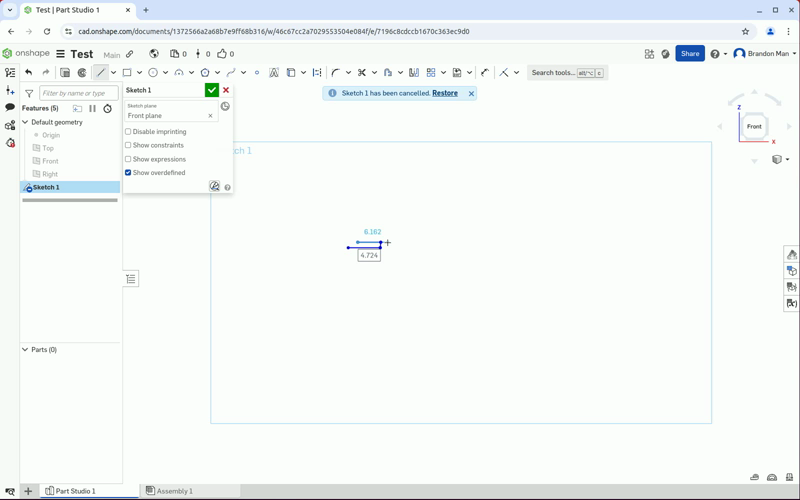
mouse_move(357, 228)
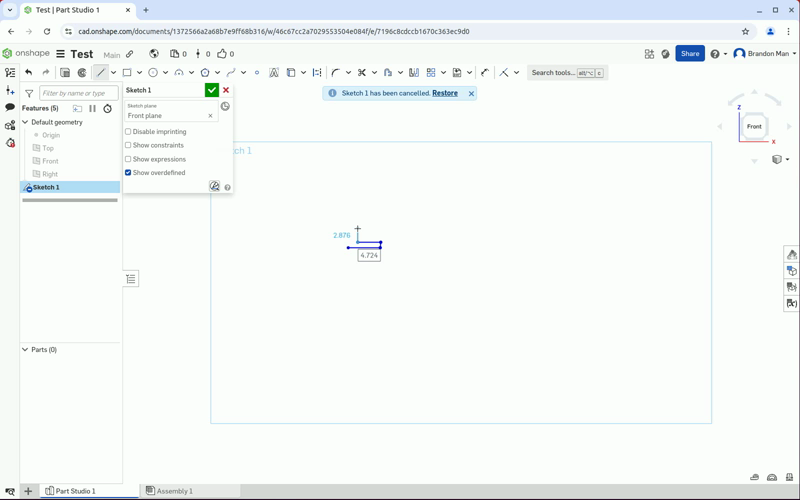
click(357, 228)
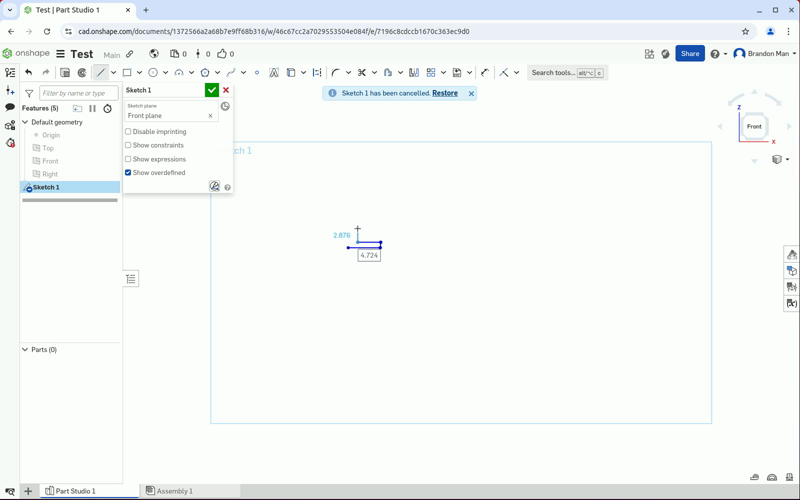
key_up(shift)
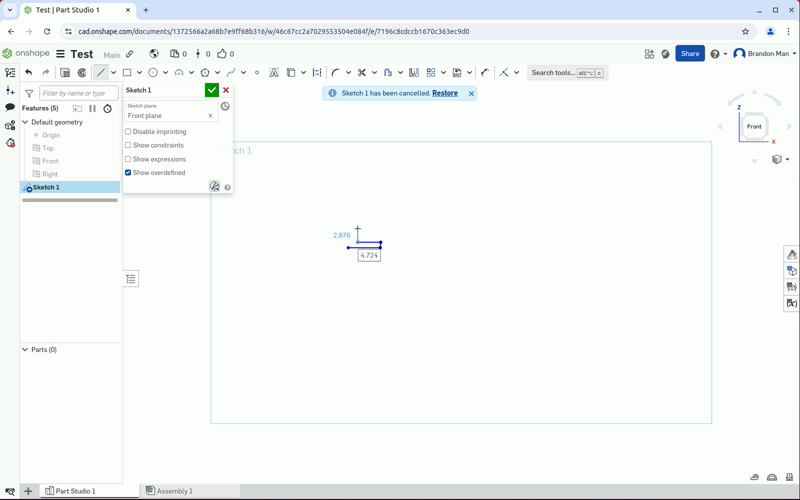
key_down(shift)
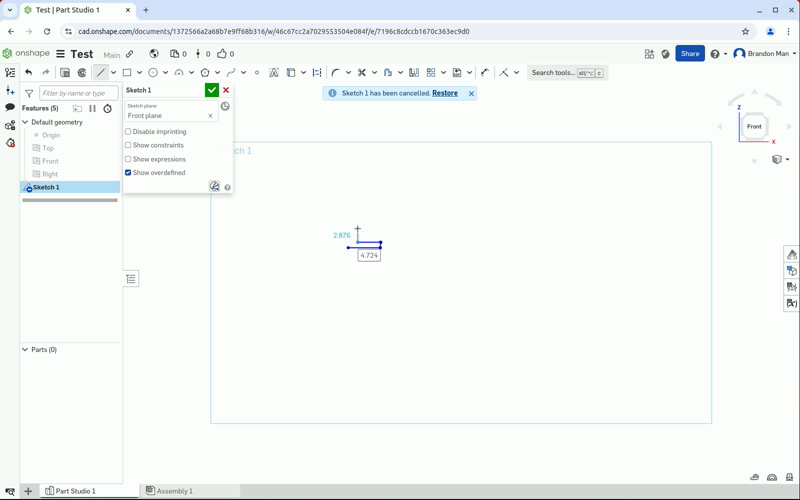
mouse_move(387, 228)
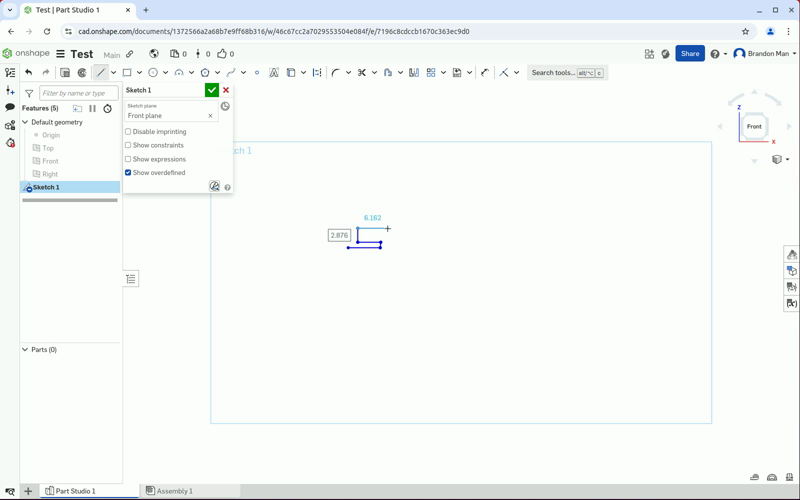
mouse_move(348, 228)
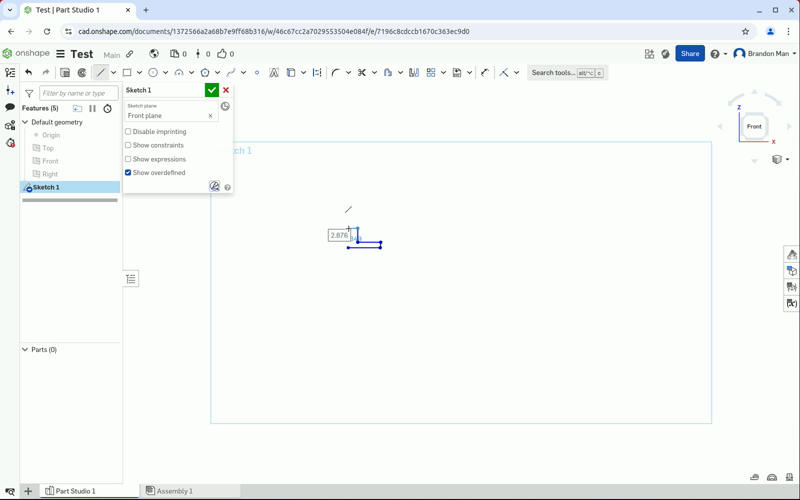
click(348, 228)
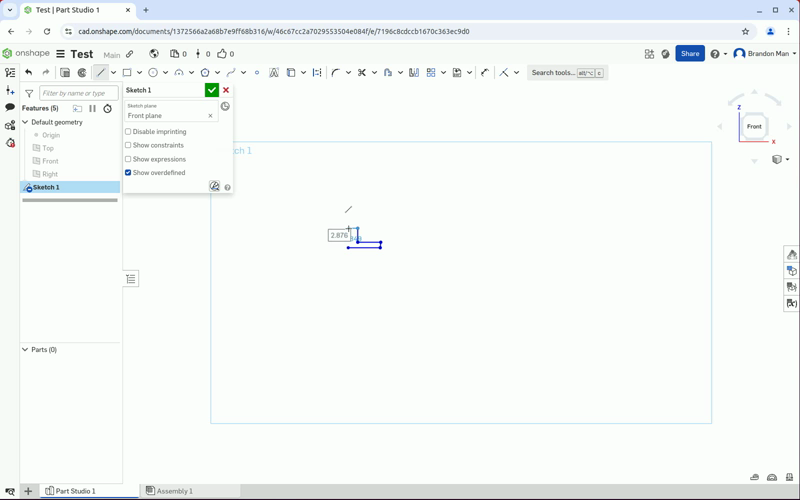
key_up(shift)
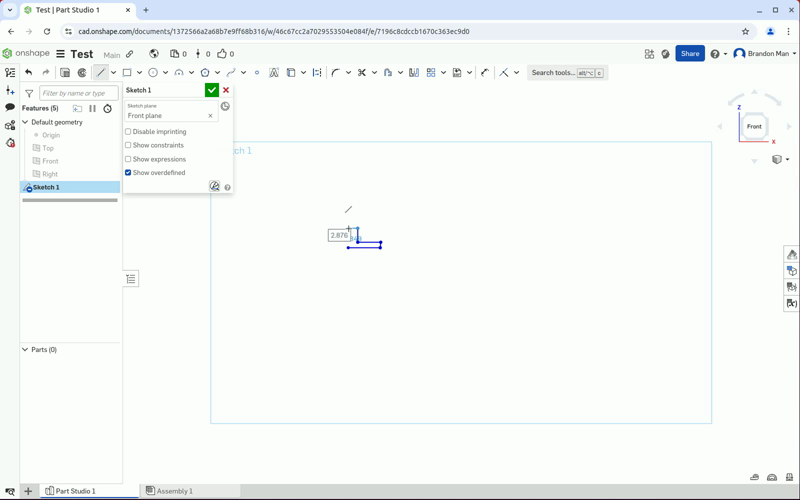
key_down(shift)
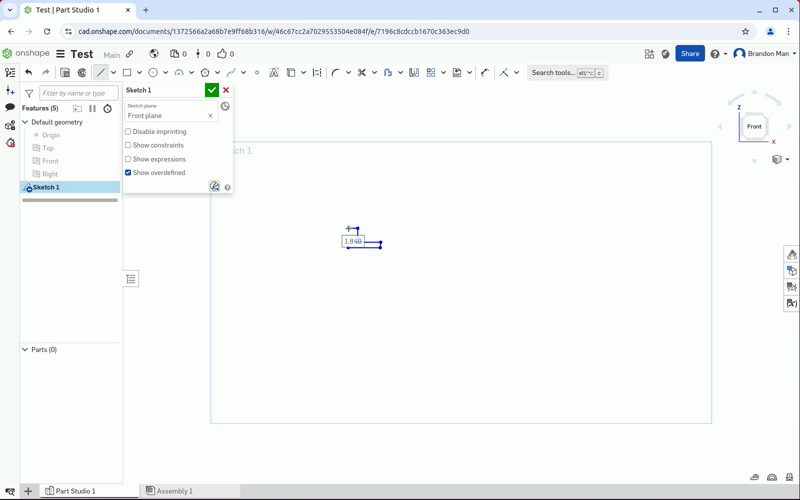
mouse_move(378, 228)
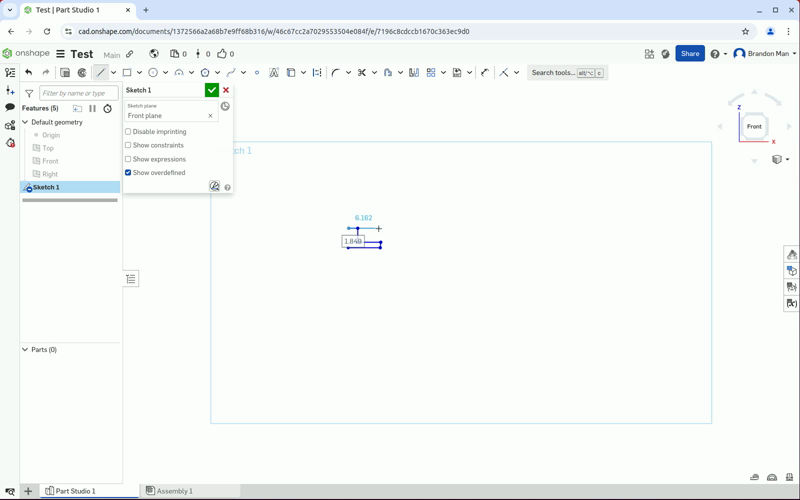
mouse_move(348, 232)
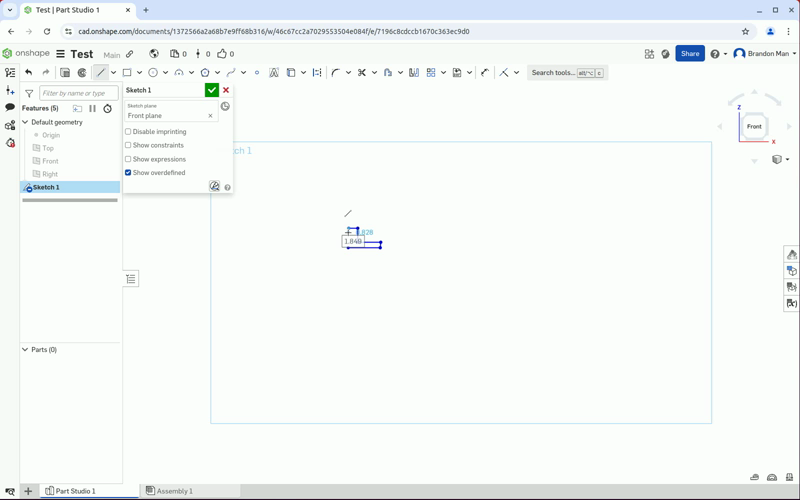
scroll(6)
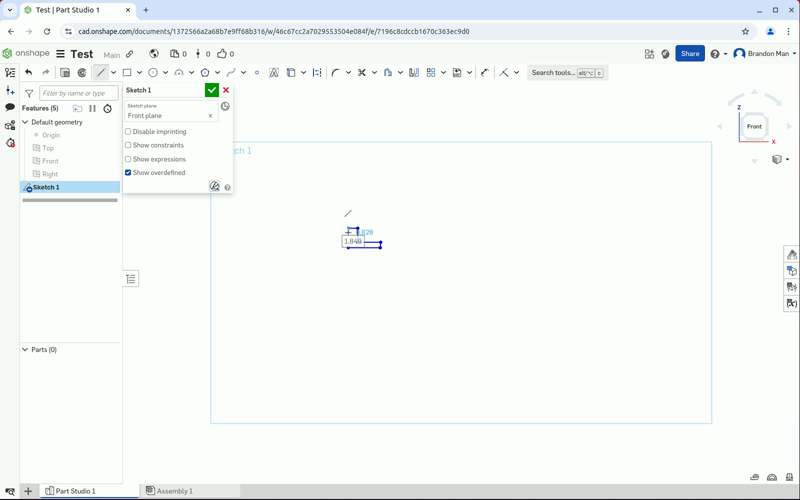
scroll(6)
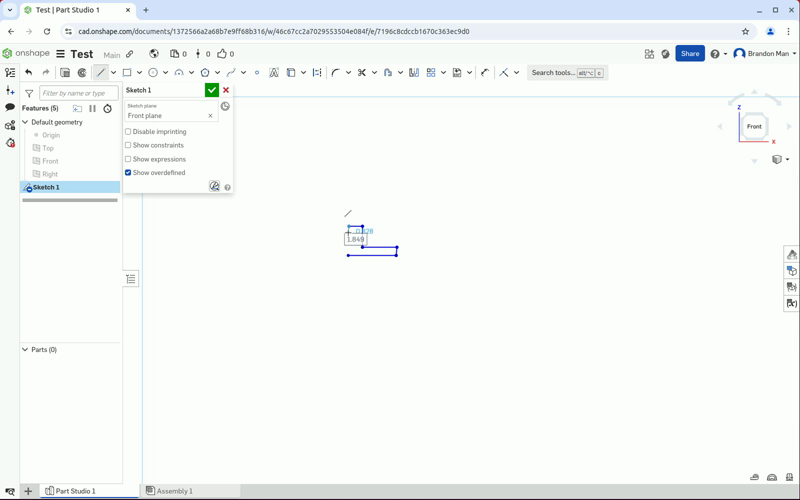
scroll(6)
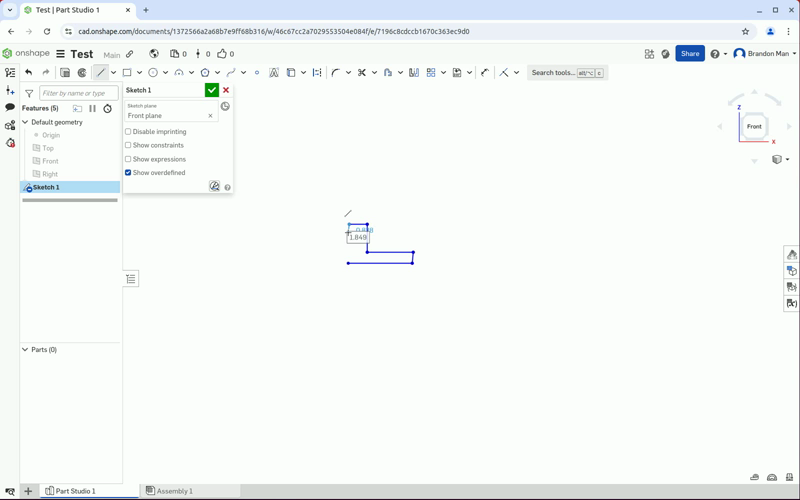
scroll(6)
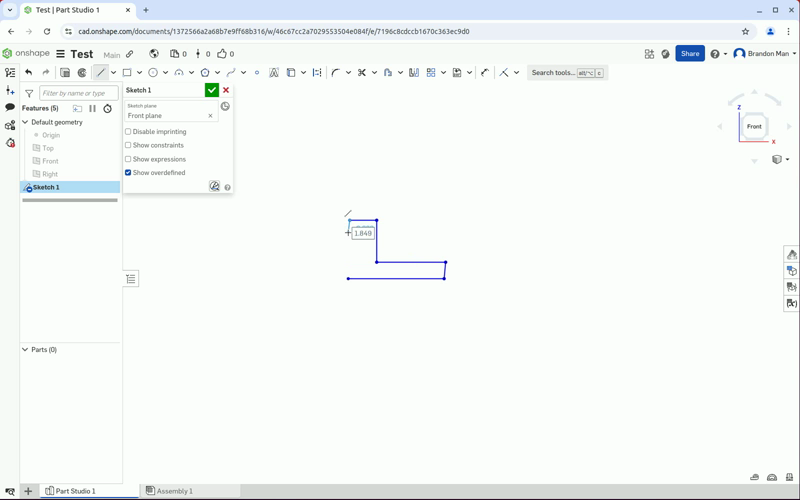
scroll(6)
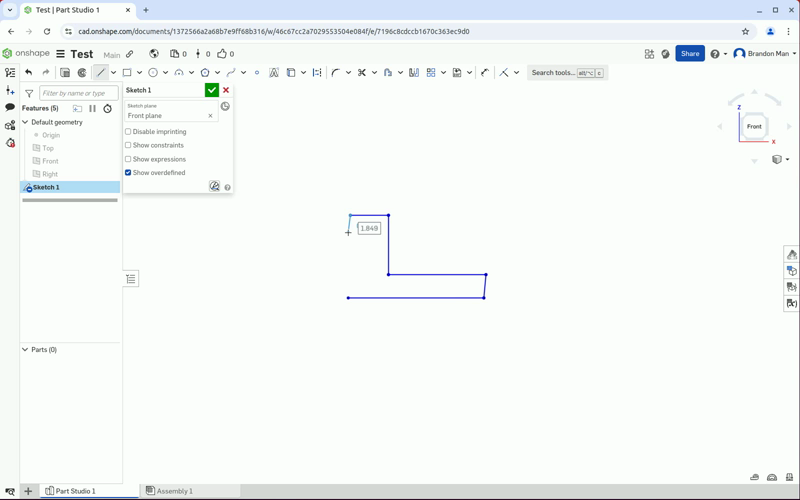
scroll(6)
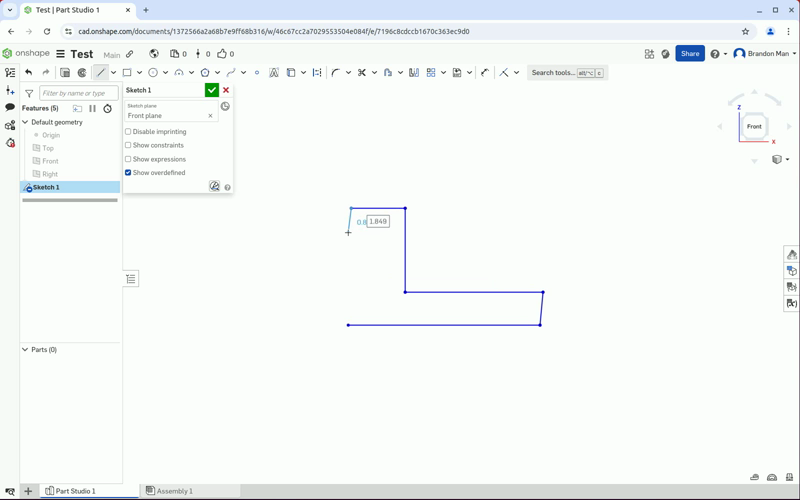
scroll(6)
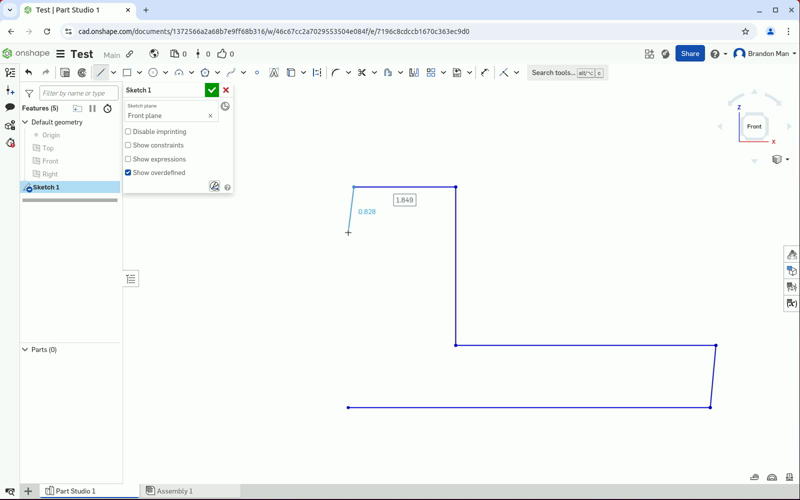
click(348, 232)
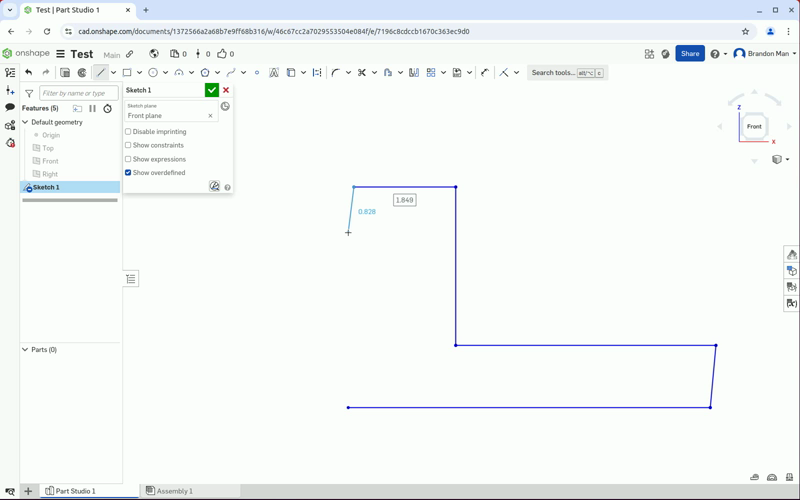
scroll(-6)
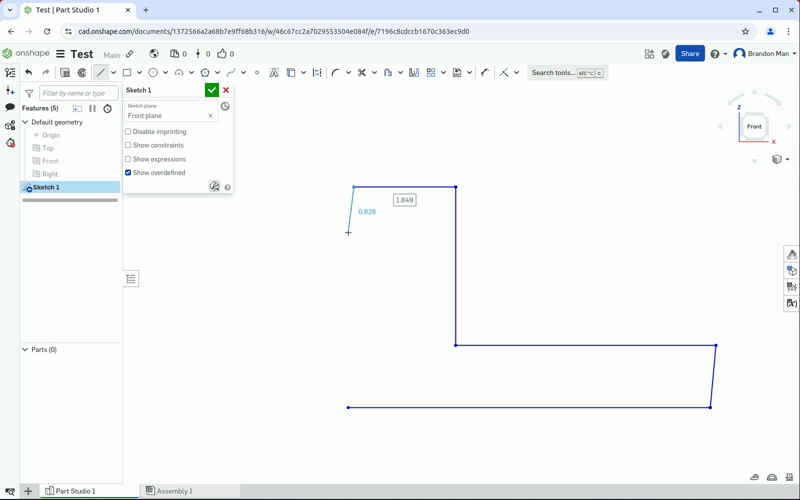
scroll(-6)
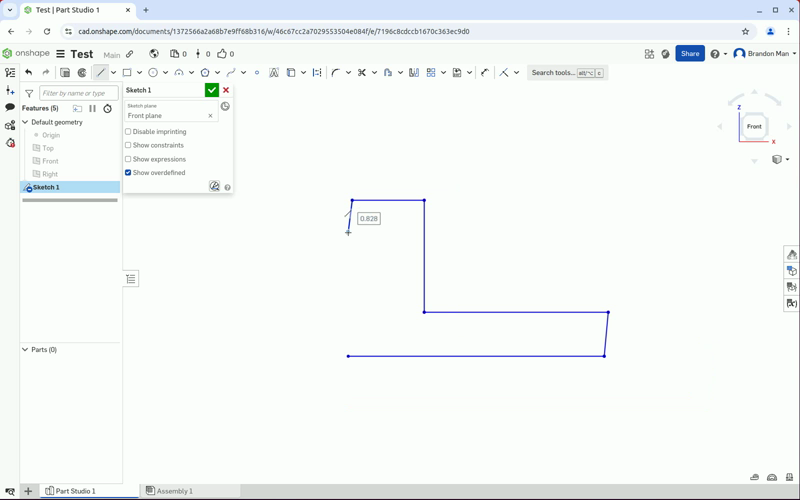
scroll(-6)
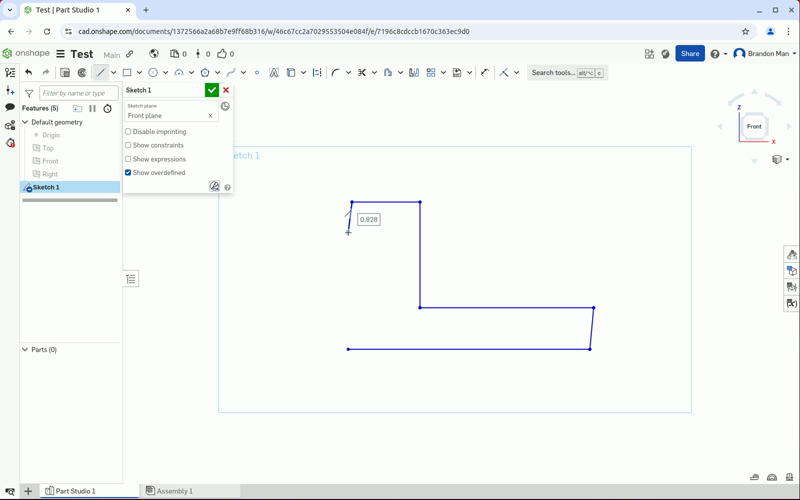
scroll(-6)
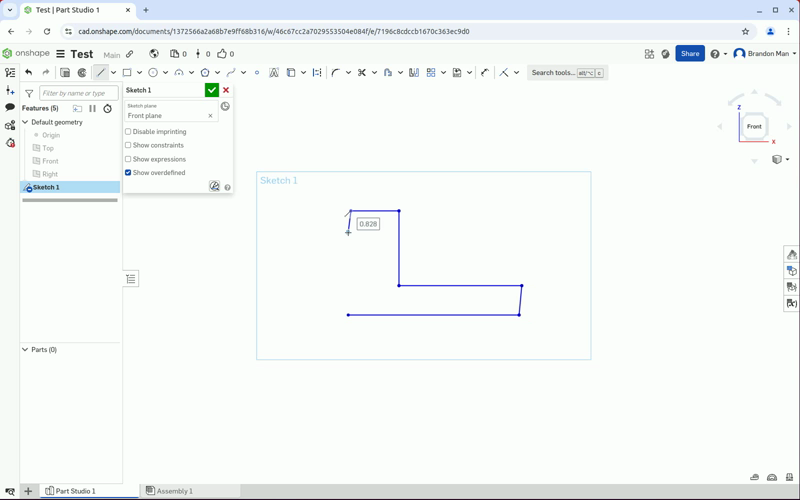
scroll(-6)
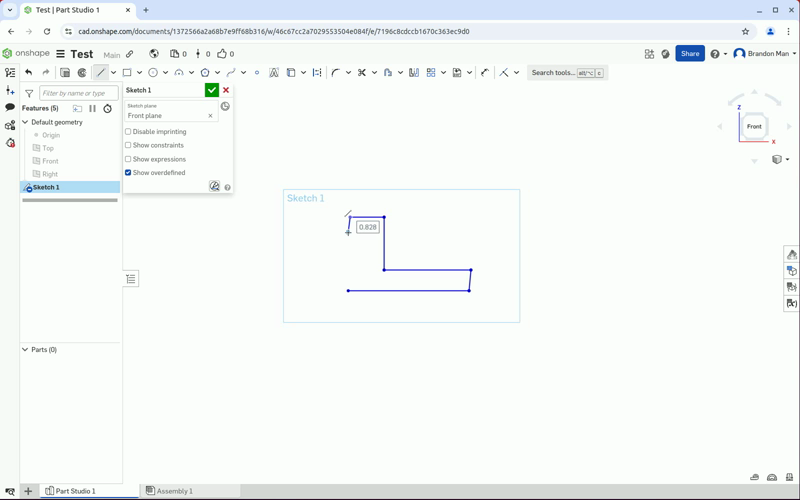
scroll(-6)
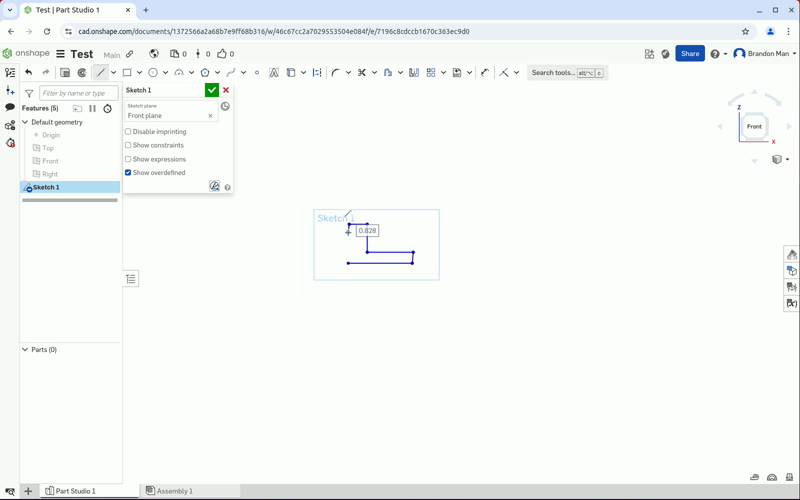
scroll(-6)
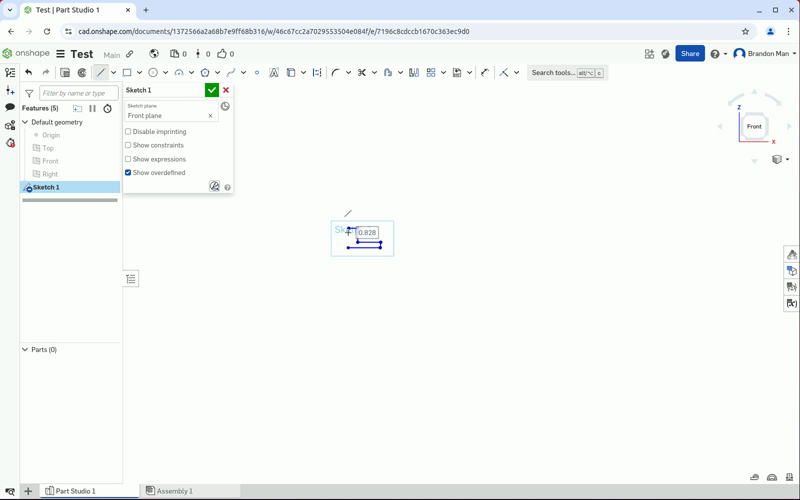
key_up(shift)
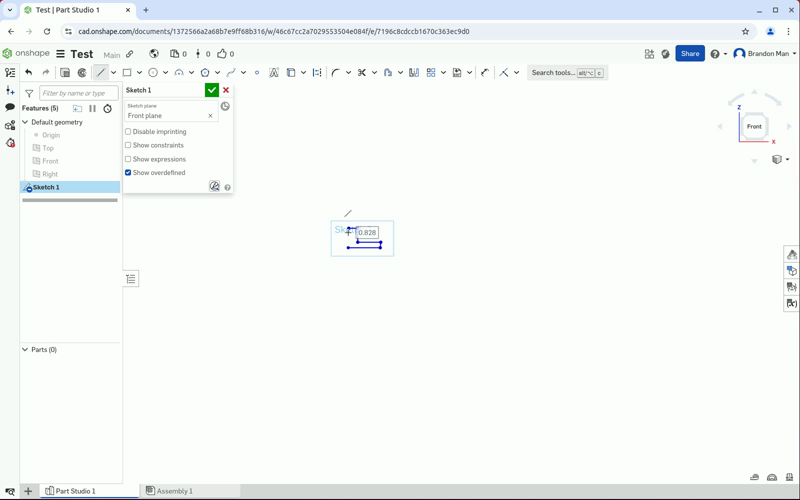
mouse_move(378, 232)
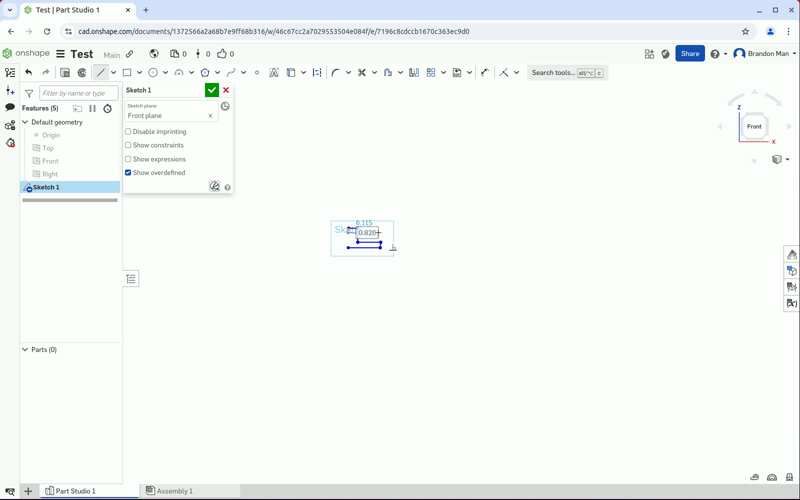
key_down(shift)
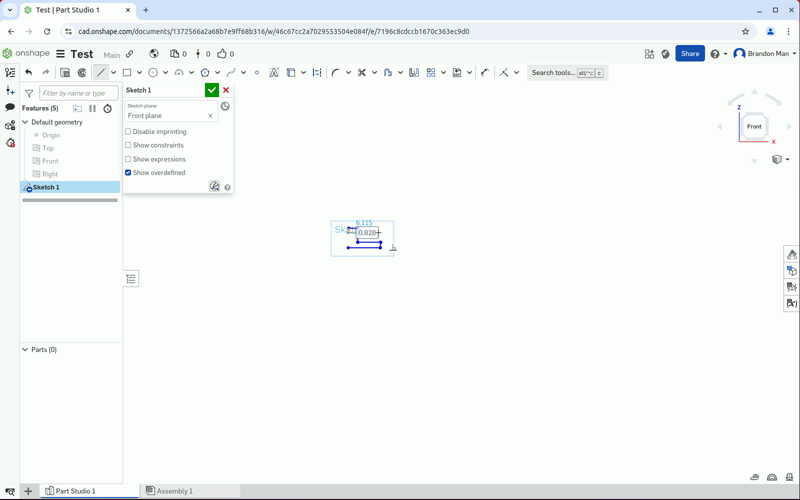
mouse_move(348, 247)
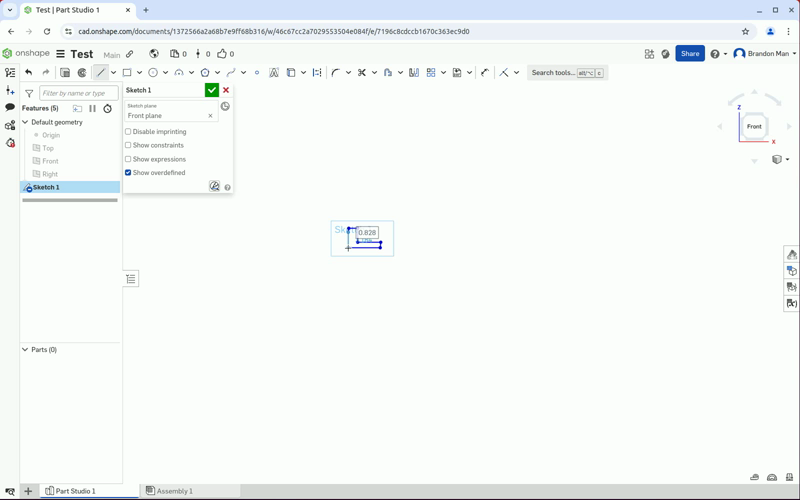
key_up(shift)
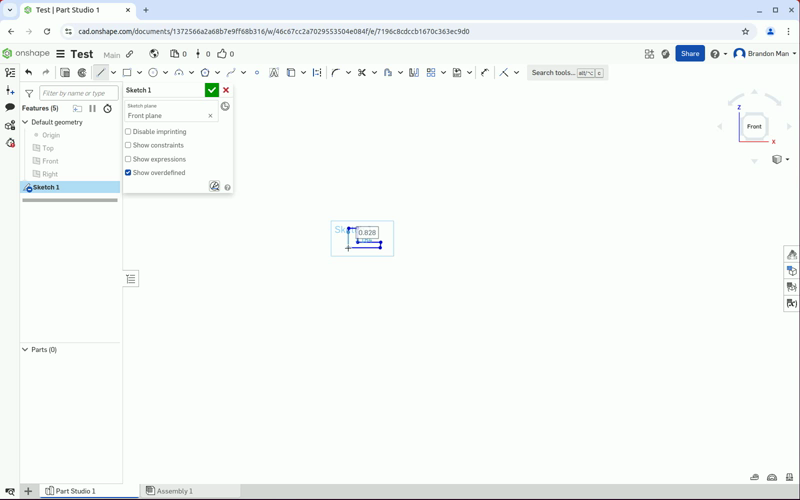
click(348, 247)
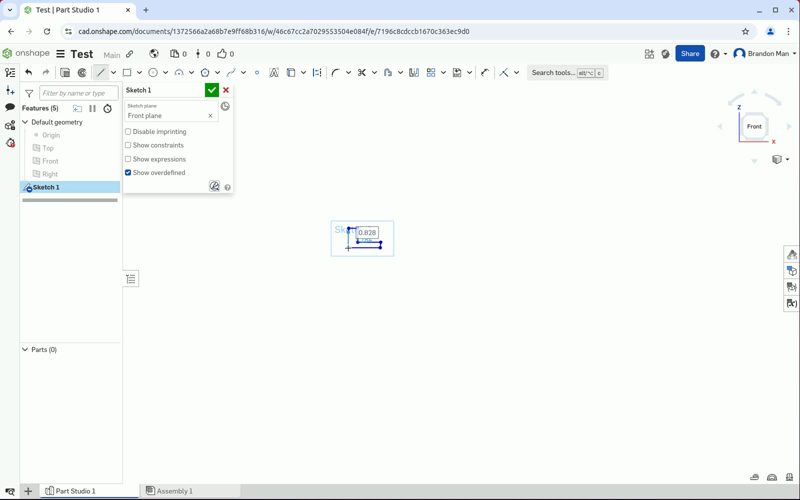
key(esc)
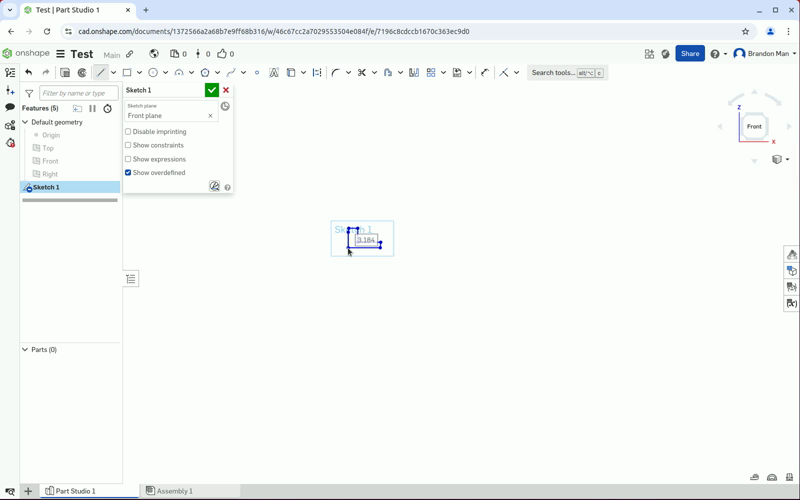
mouse_move(351, 247)
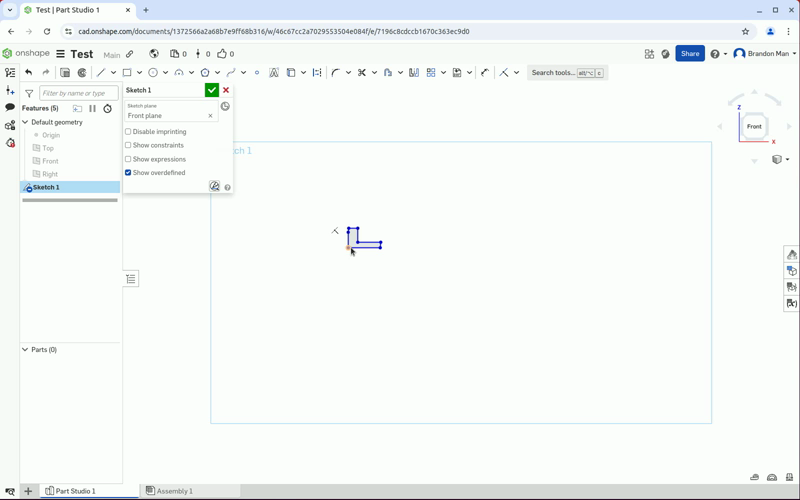
scroll(6)
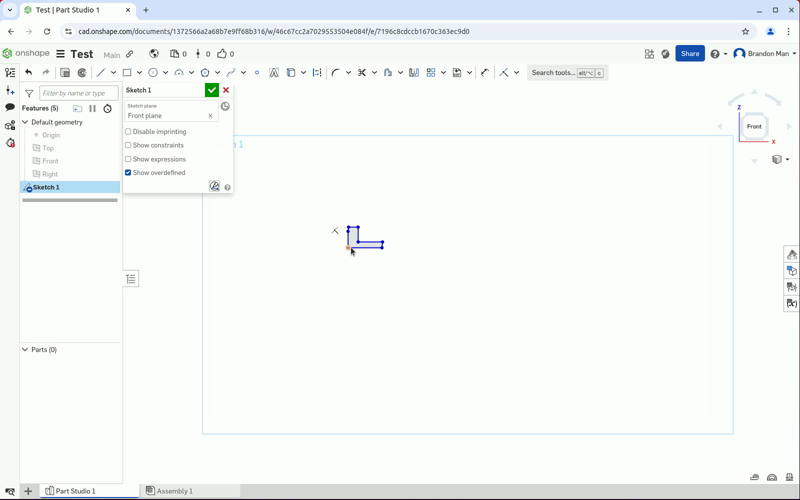
scroll(6)
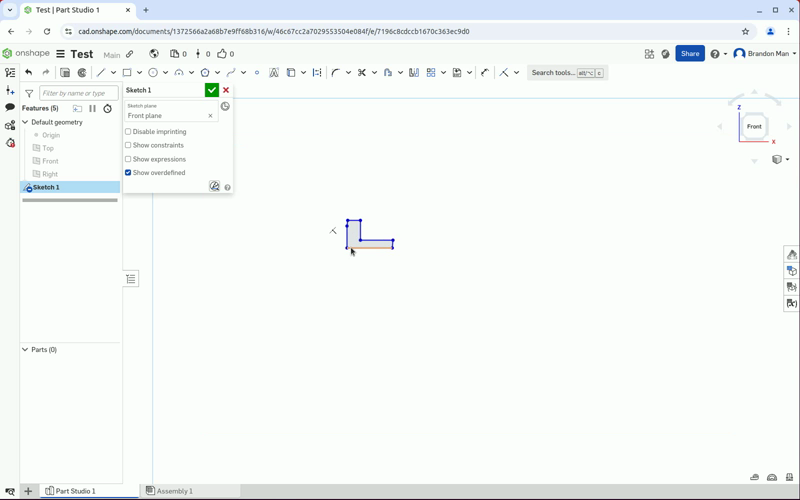
scroll(6)
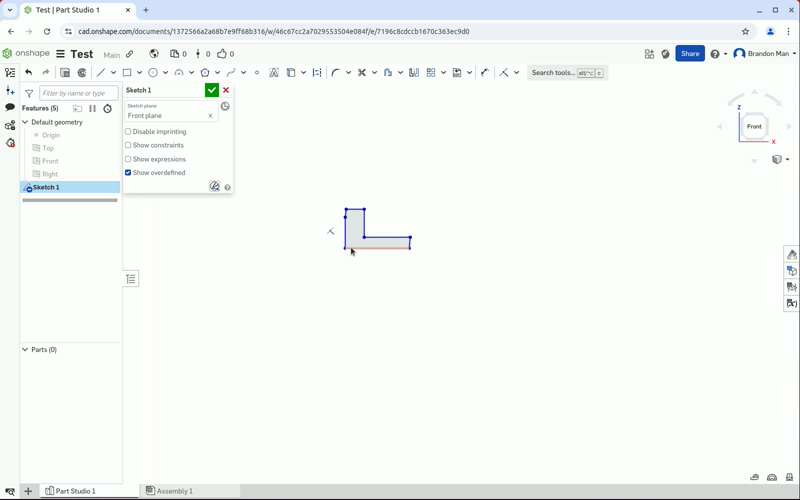
scroll(6)
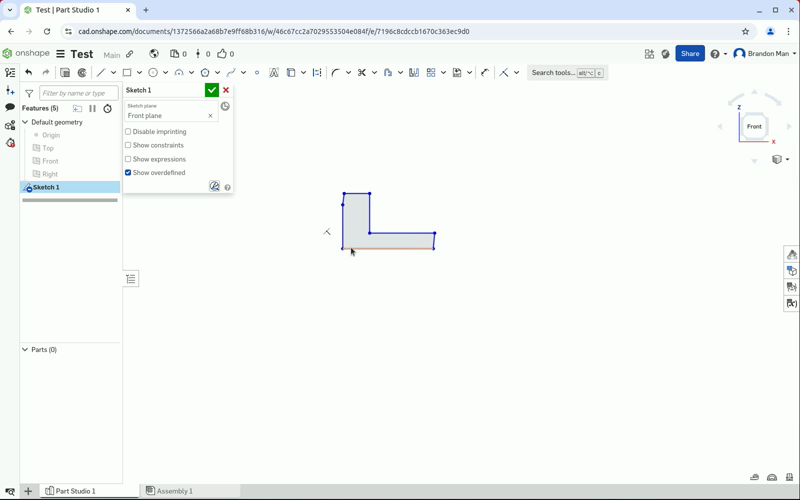
scroll(6)
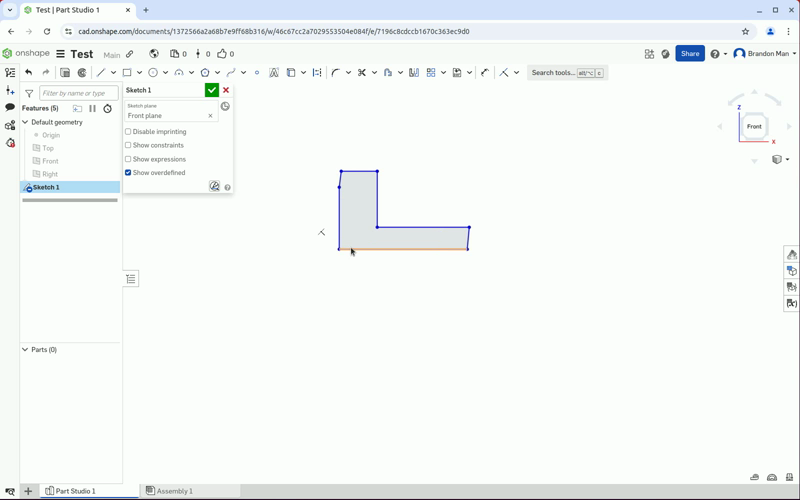
scroll(6)
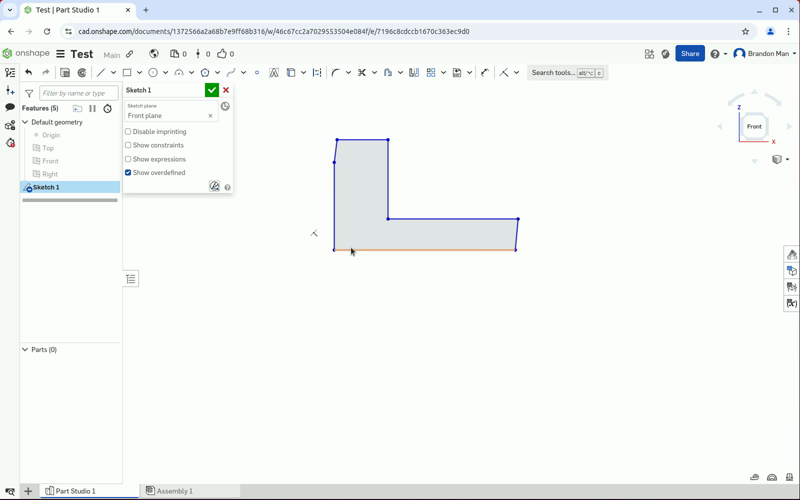
scroll(6)
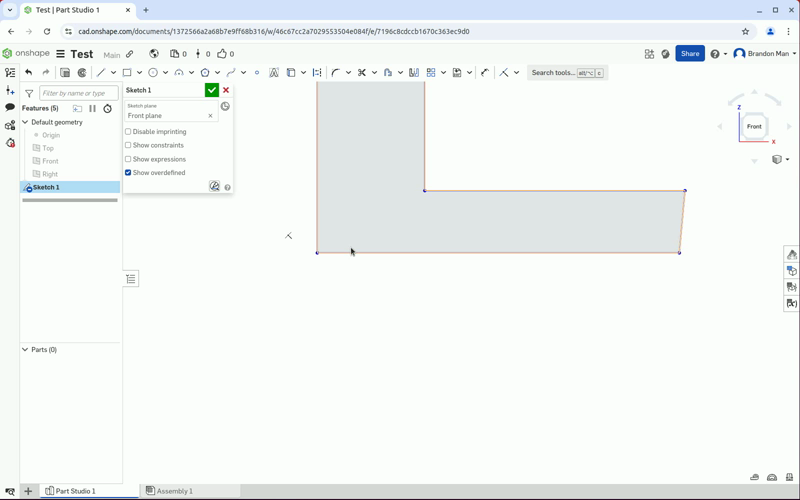
click(351, 247)
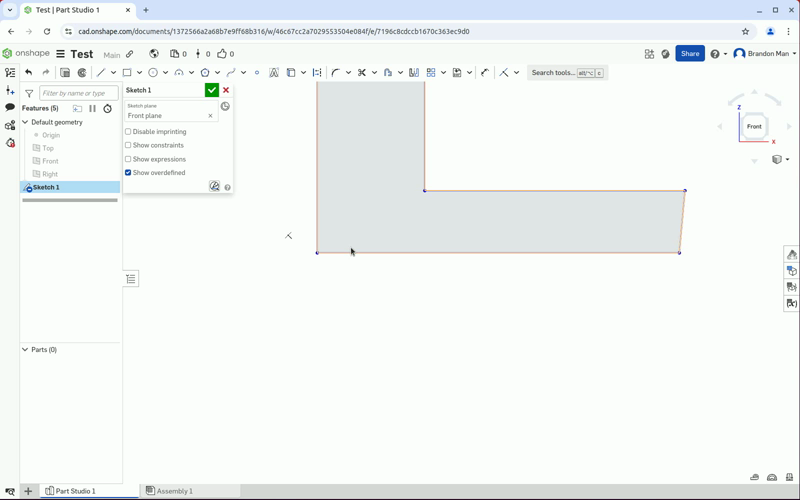
scroll(-6)
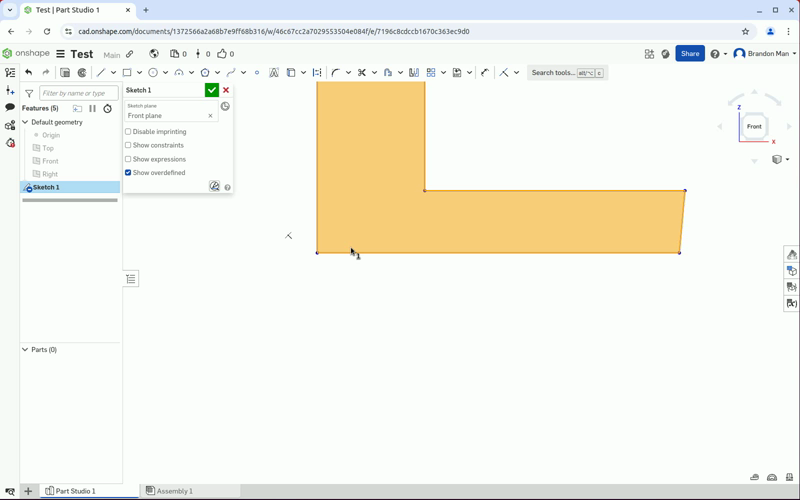
scroll(-6)
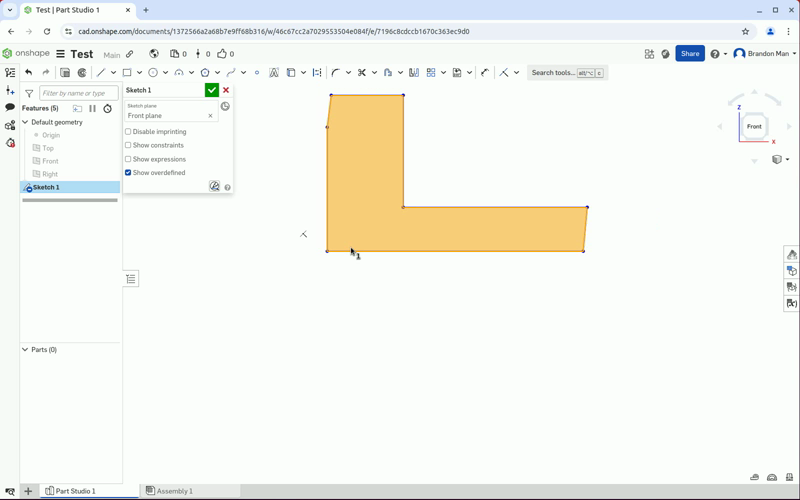
scroll(-6)
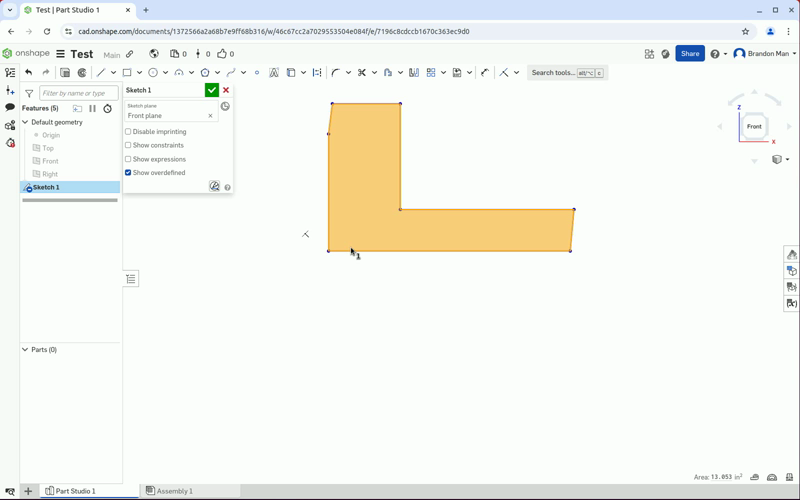
scroll(-6)
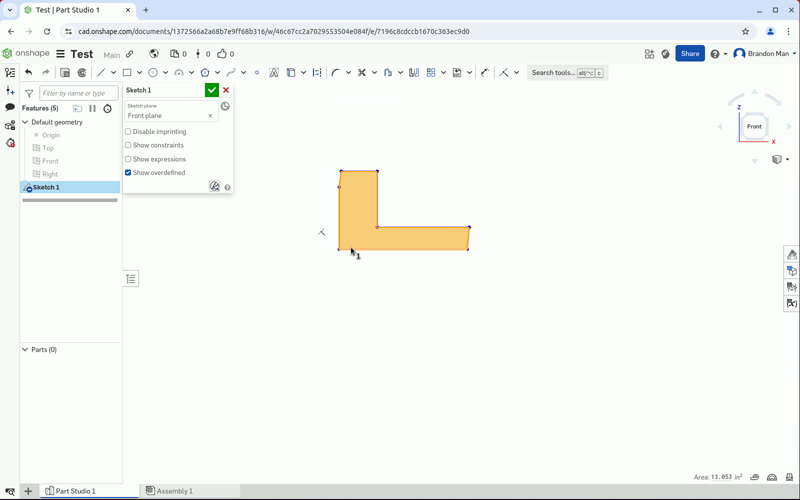
scroll(-6)
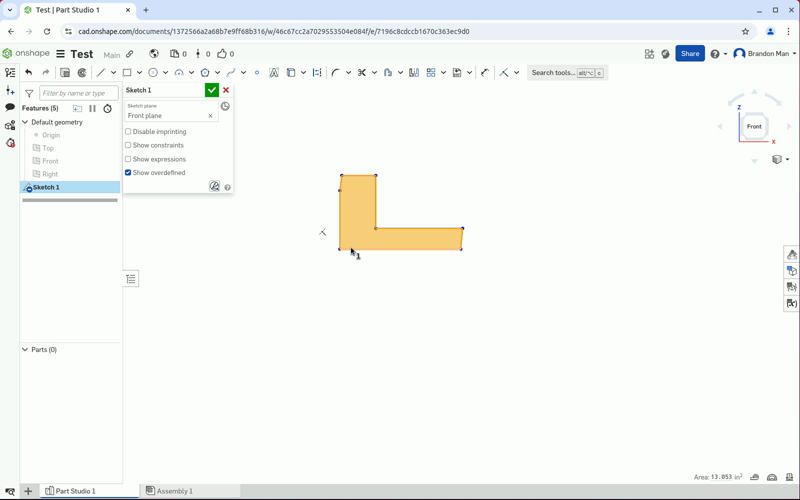
scroll(-6)
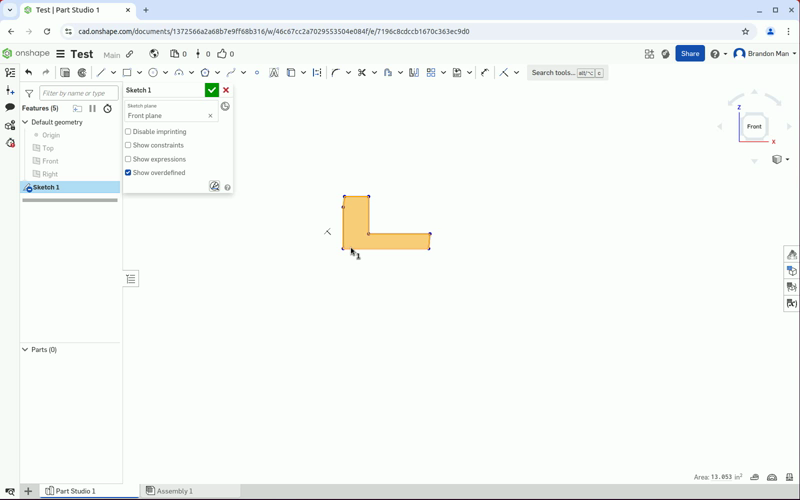
scroll(-6)
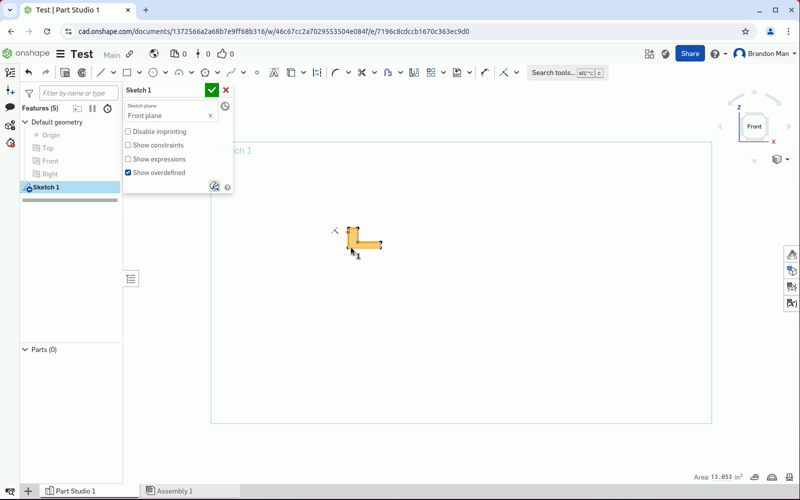
mouse_move(73, 352)
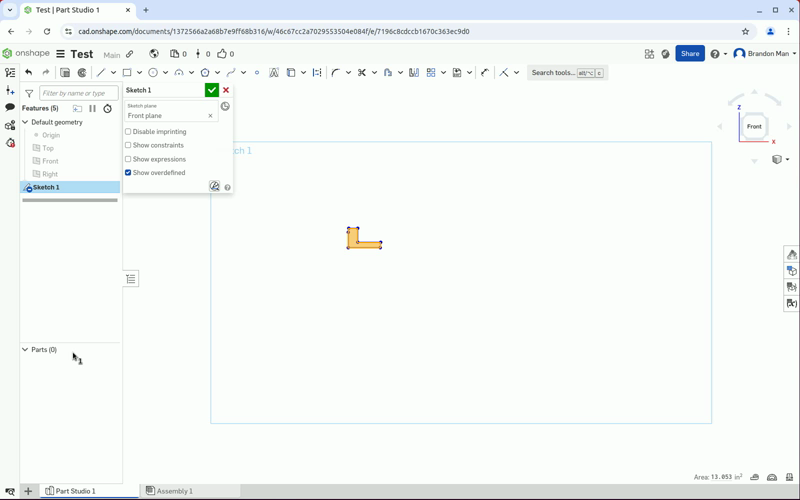
key(shift+y)
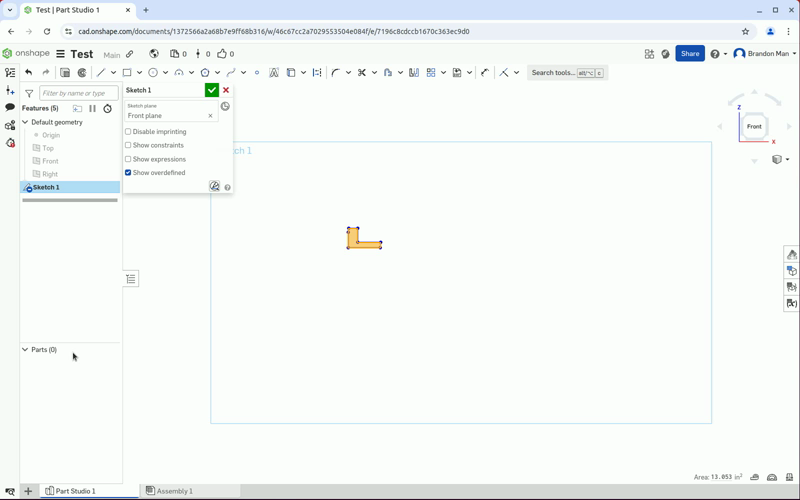
key(shift+e)
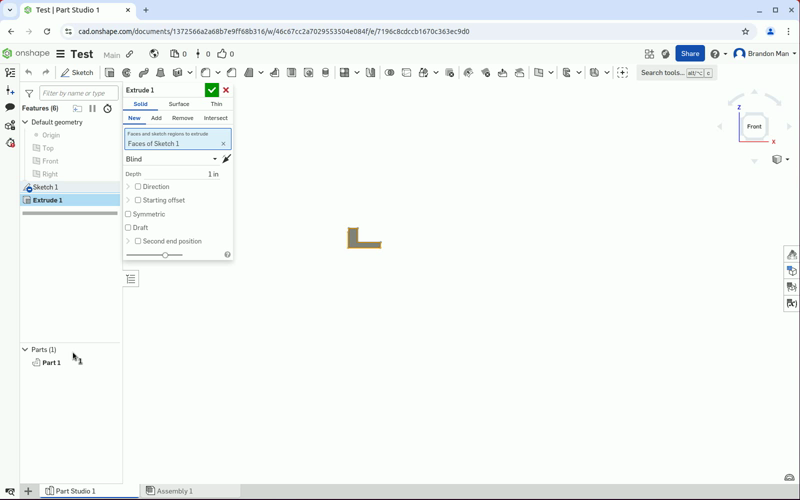
mouse_move(143, 106)
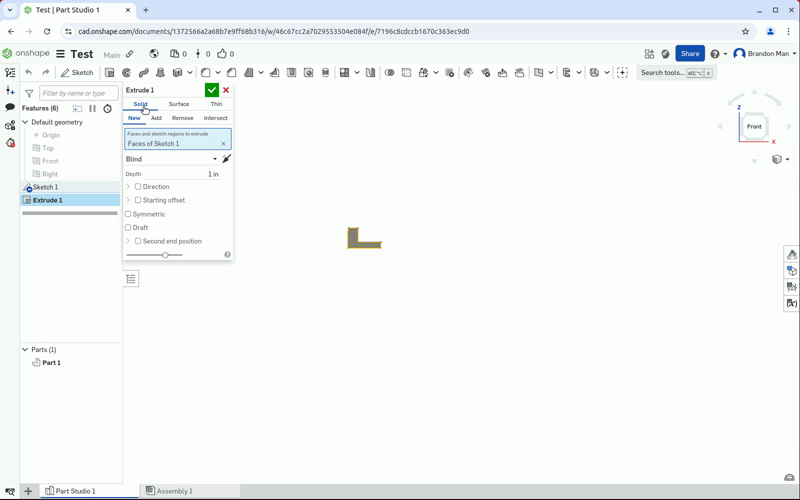
click(143, 106)
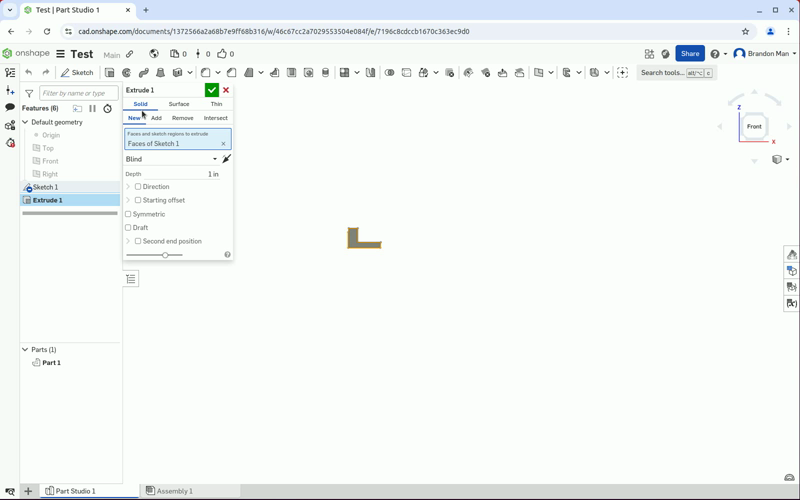
mouse_move(137, 120)
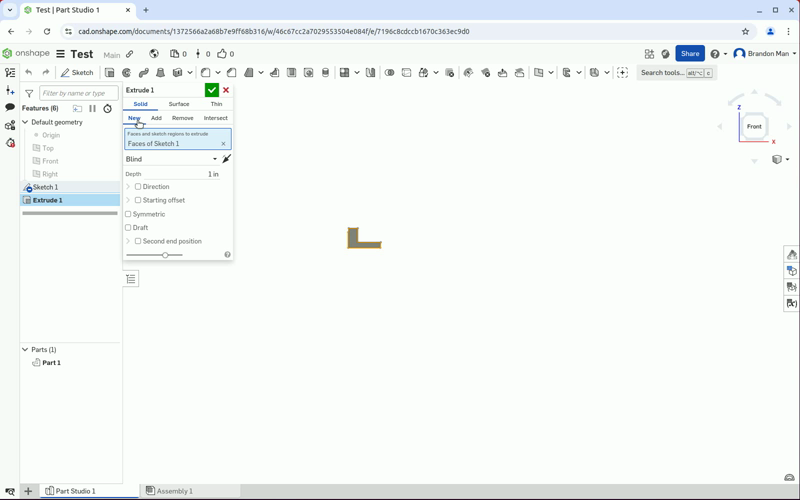
click(137, 120)
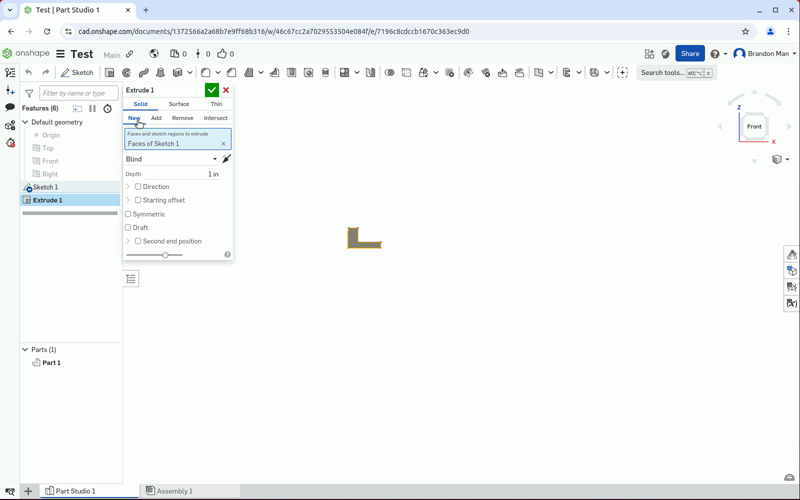
key(tab, 4)
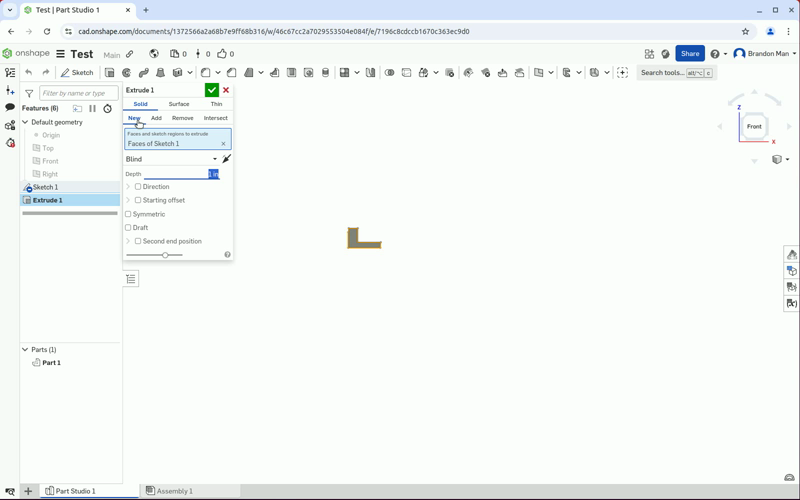
text(4.814)
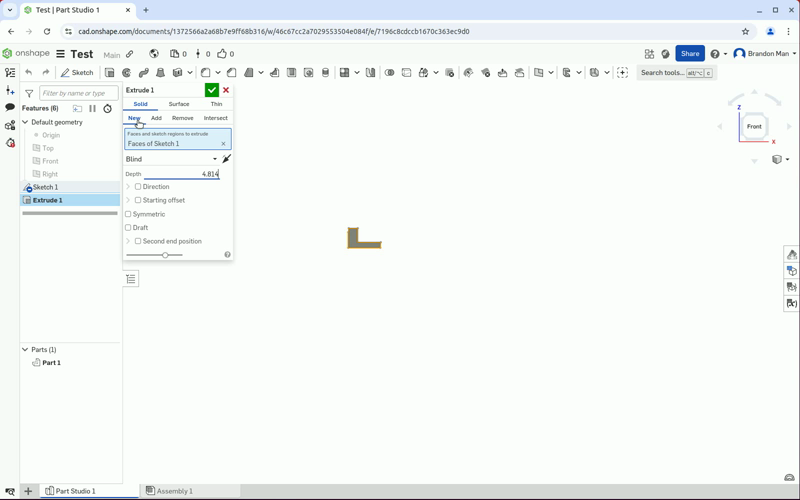
key(enter)
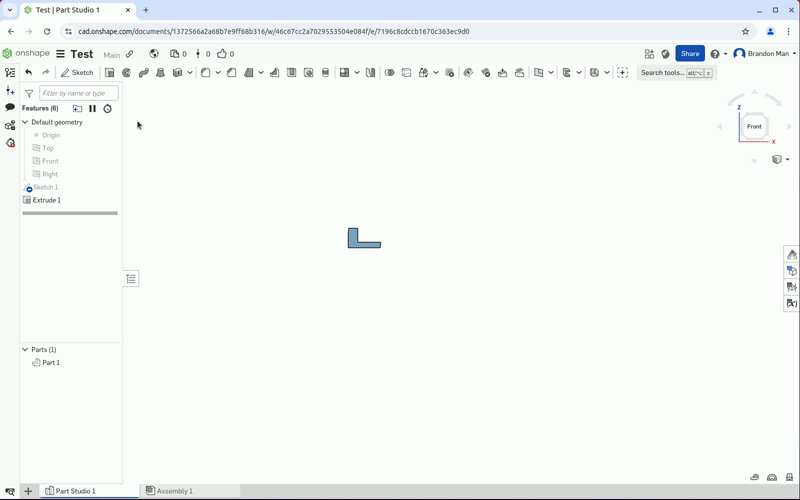
key(shift+h)
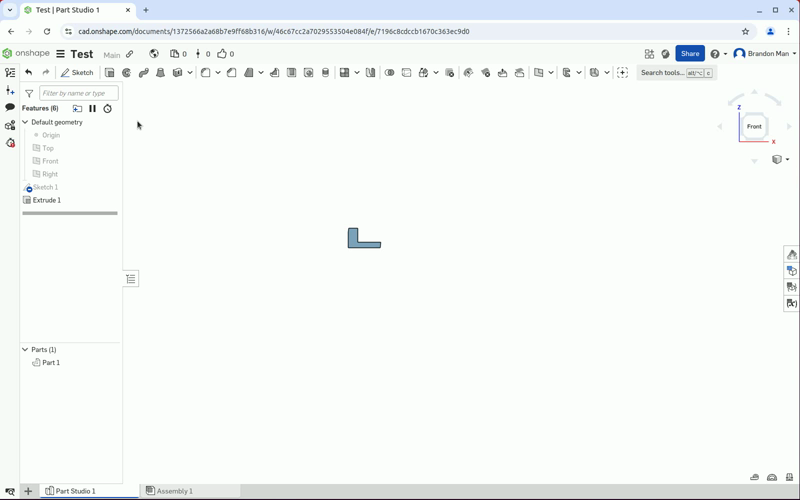
key(shift+h)
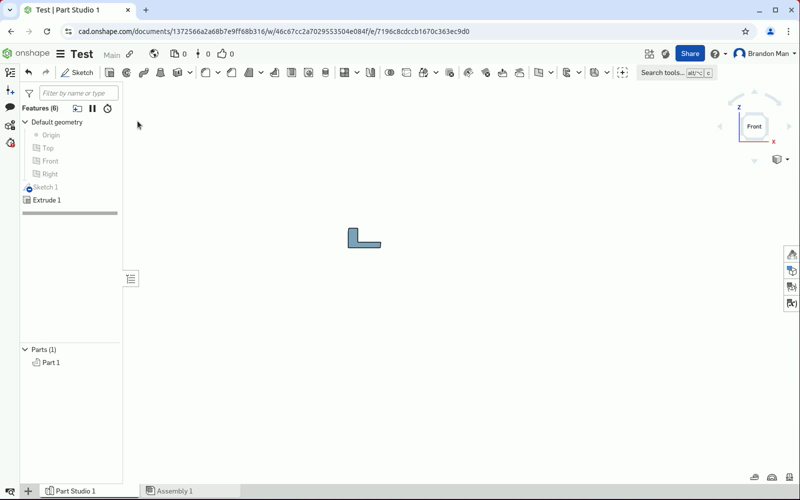
mouse_move(73, 189)
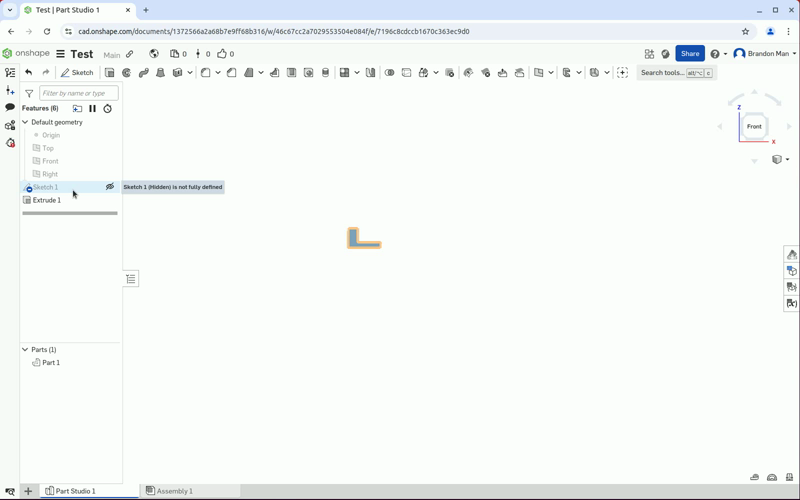
click(73, 189)
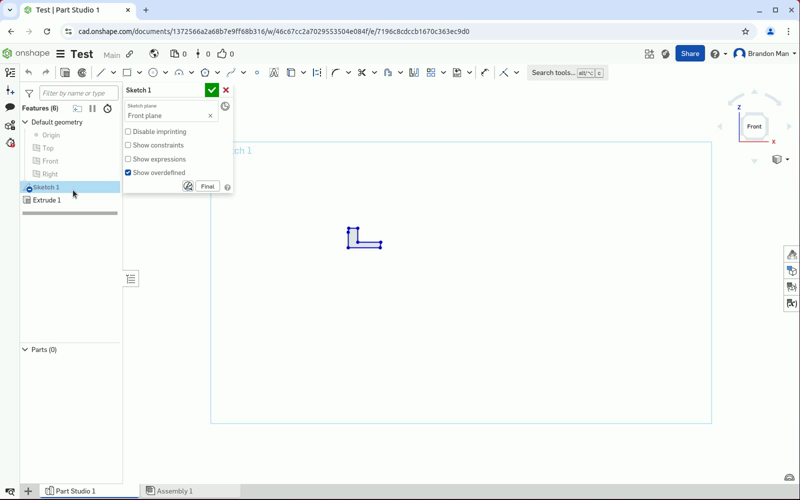
mouse_move(229, 92)
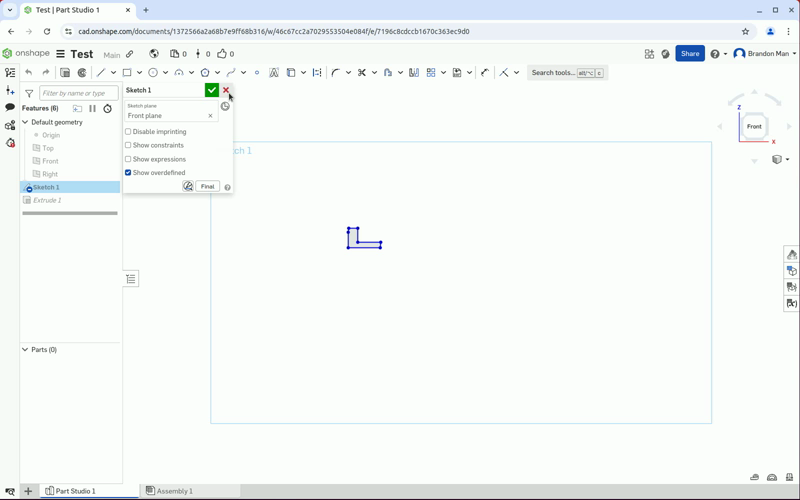
click(229, 92)
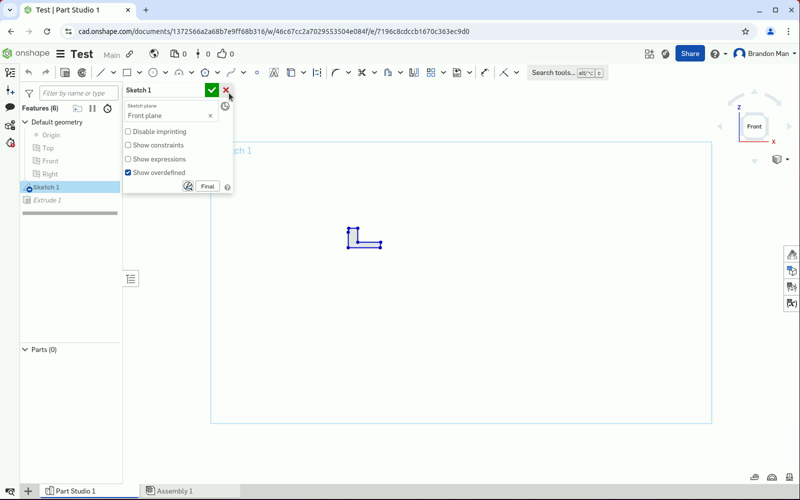
key(shift+s)
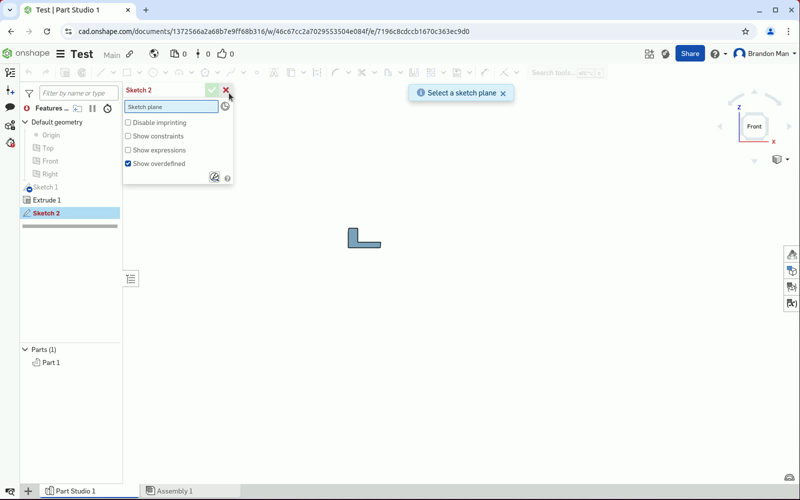
mouse_move(73, 163)
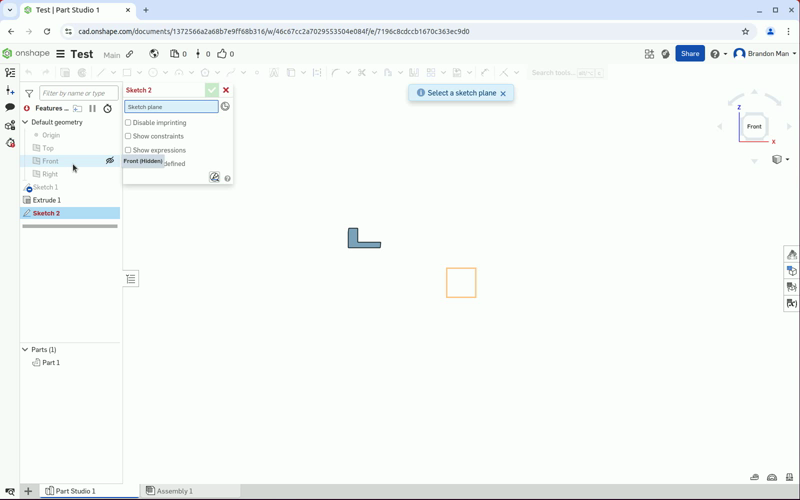
click(73, 163)
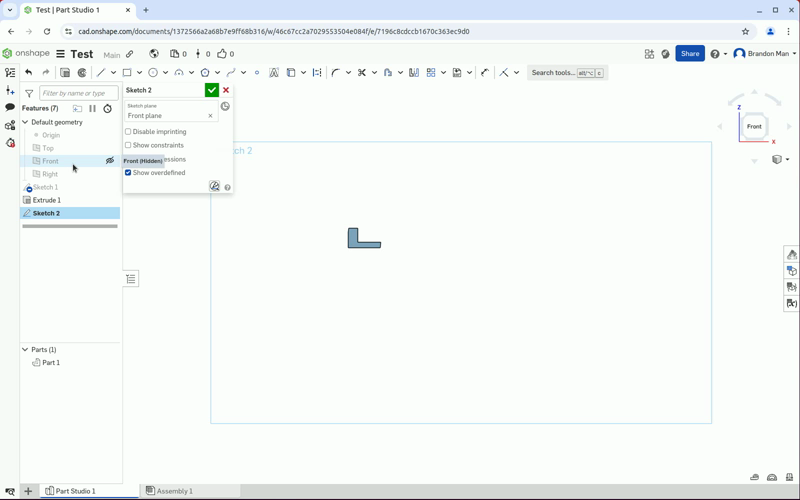
mouse_move(73, 352)
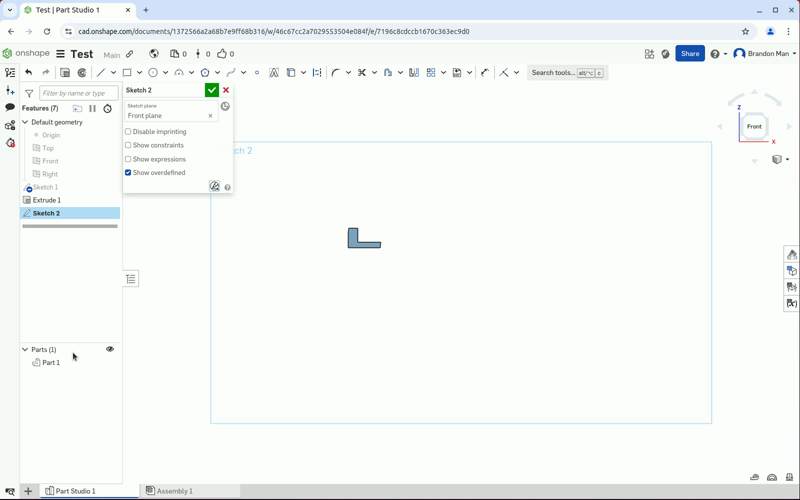
key(y)
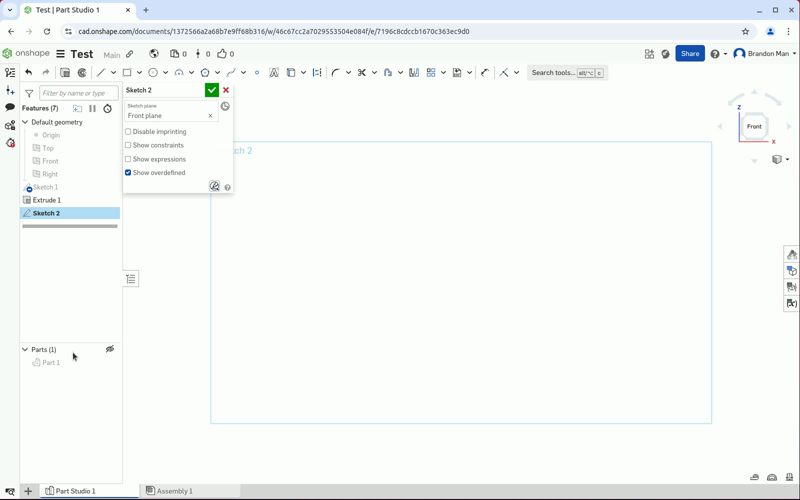
key(l)
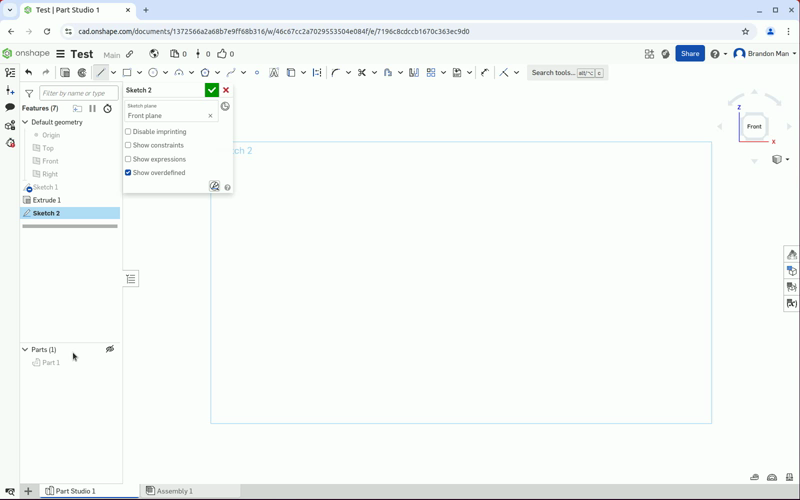
key_down(shift)
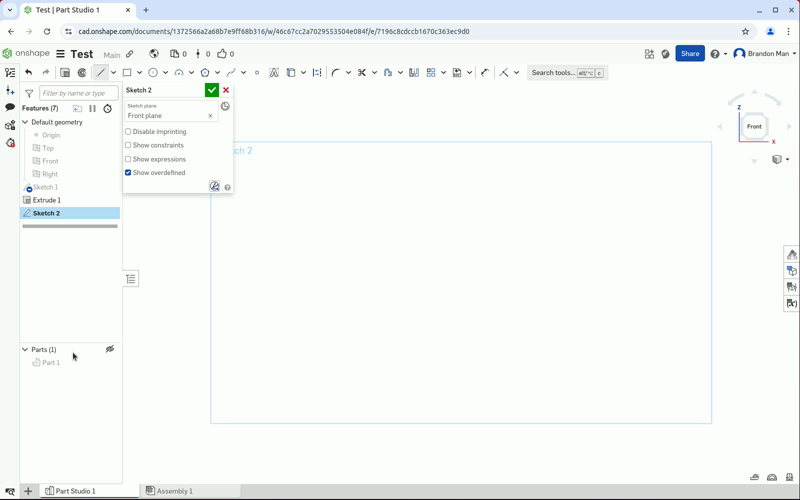
mouse_move(422, 247)
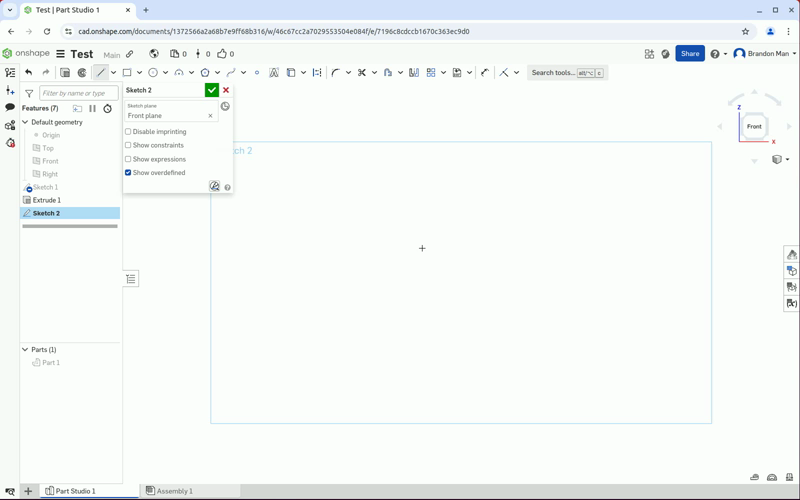
click(422, 247)
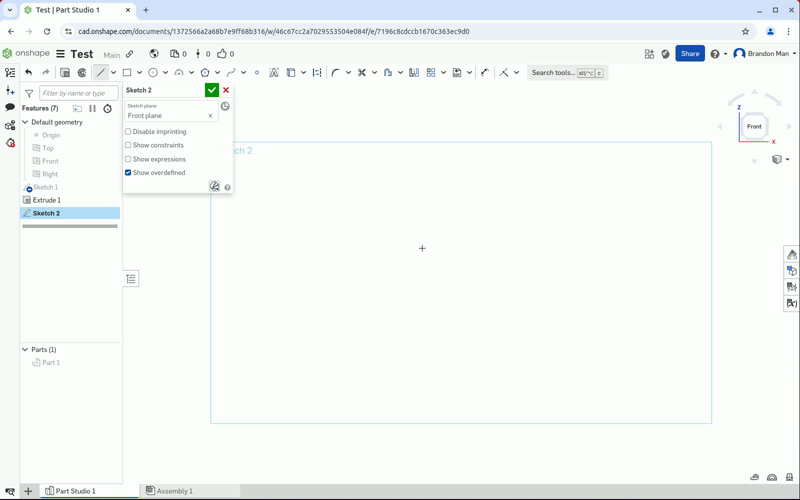
key_up(shift)
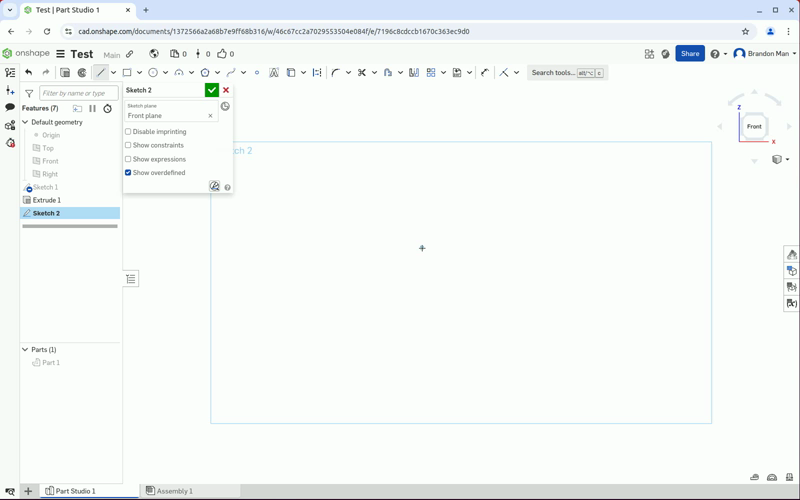
key_down(shift)
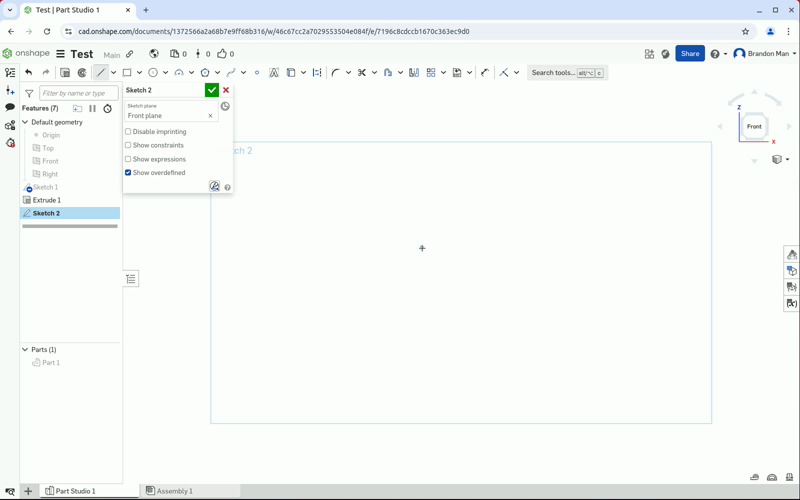
mouse_move(452, 247)
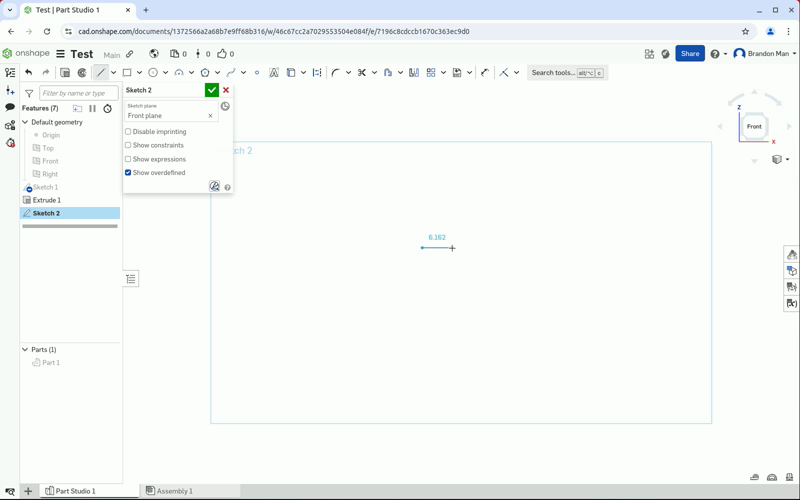
mouse_move(451, 247)
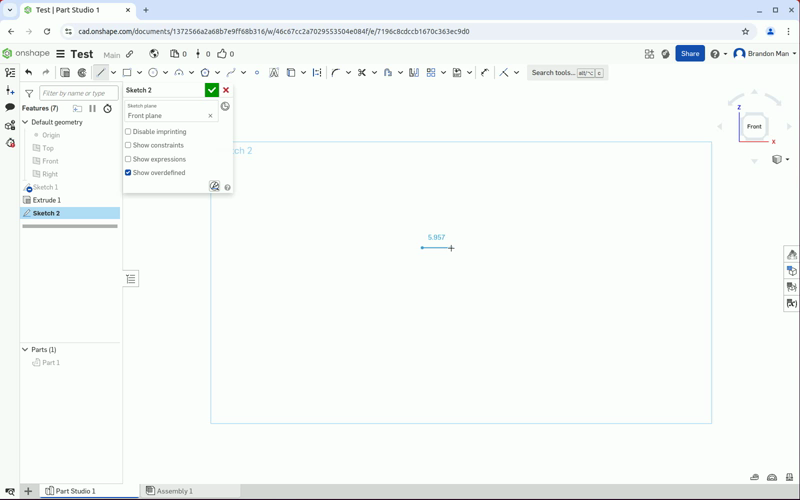
click(451, 247)
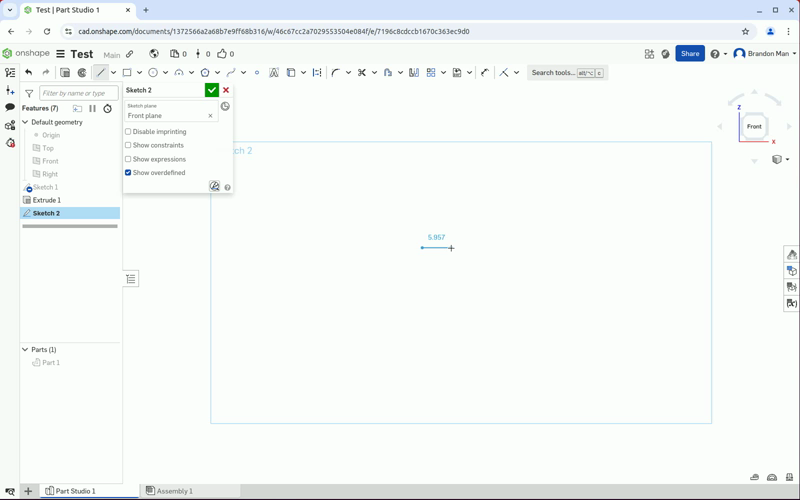
key_up(shift)
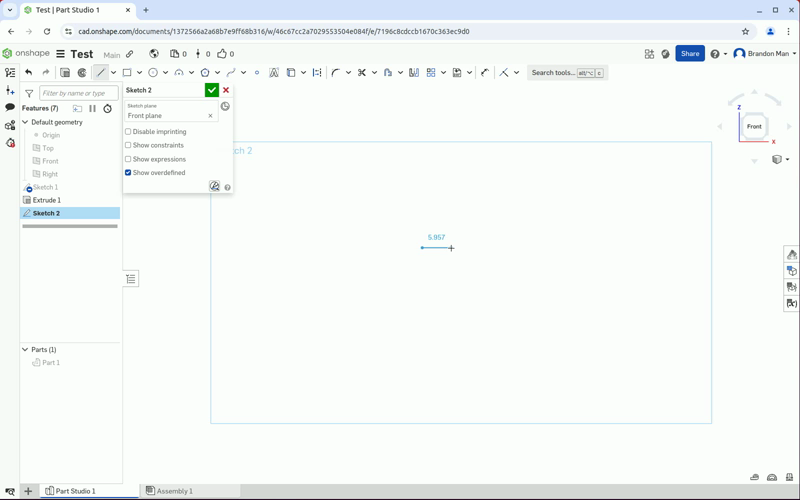
key_down(shift)
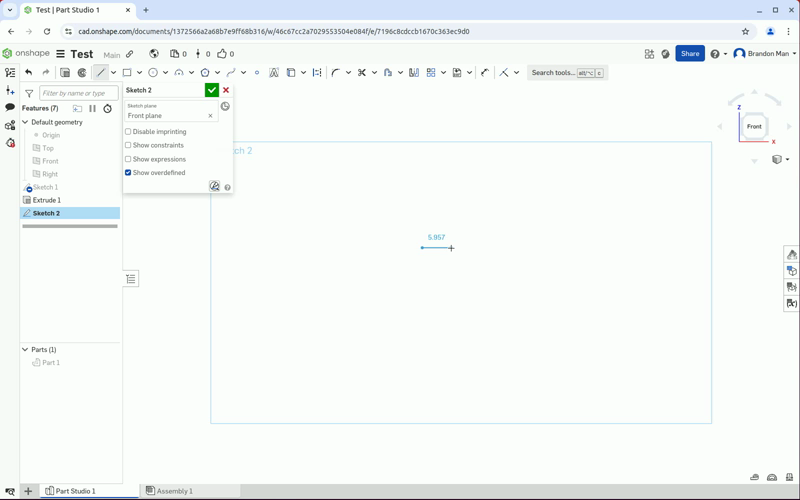
mouse_move(481, 247)
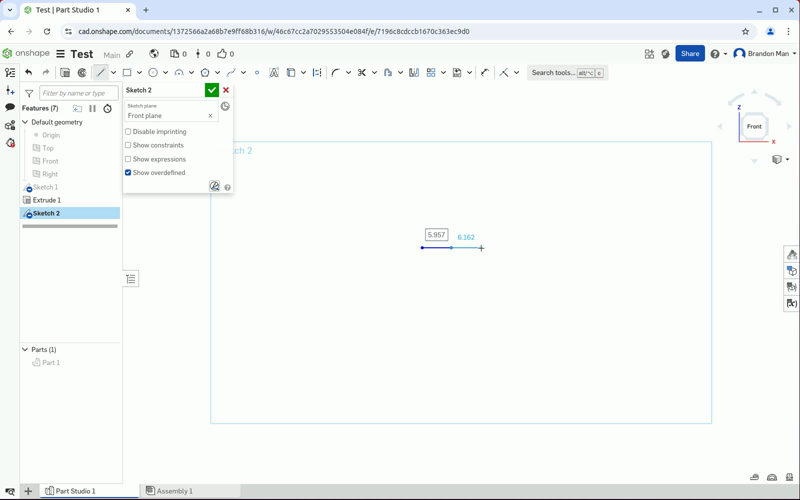
mouse_move(451, 228)
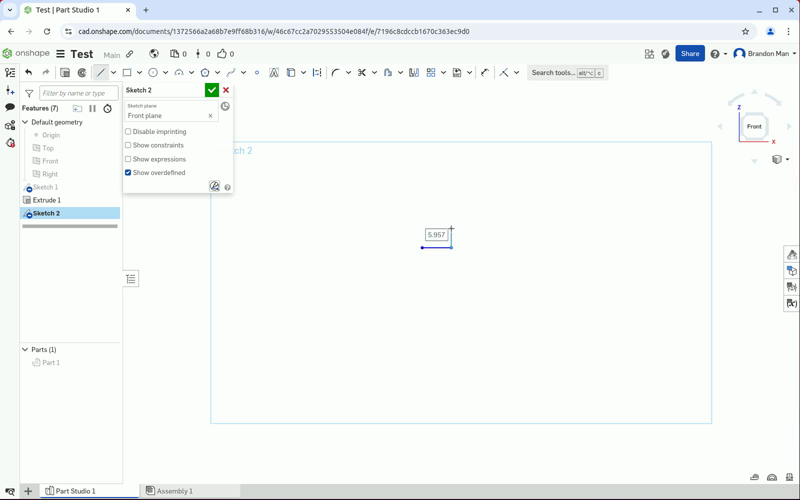
click(451, 228)
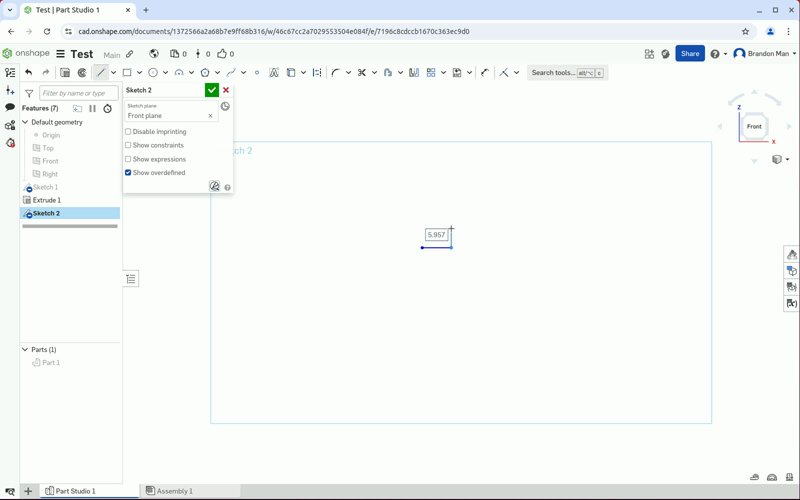
key_up(shift)
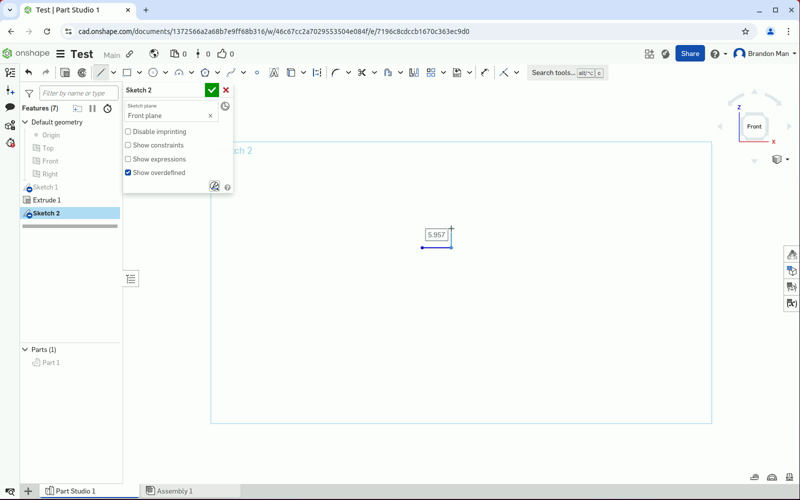
key_down(shift)
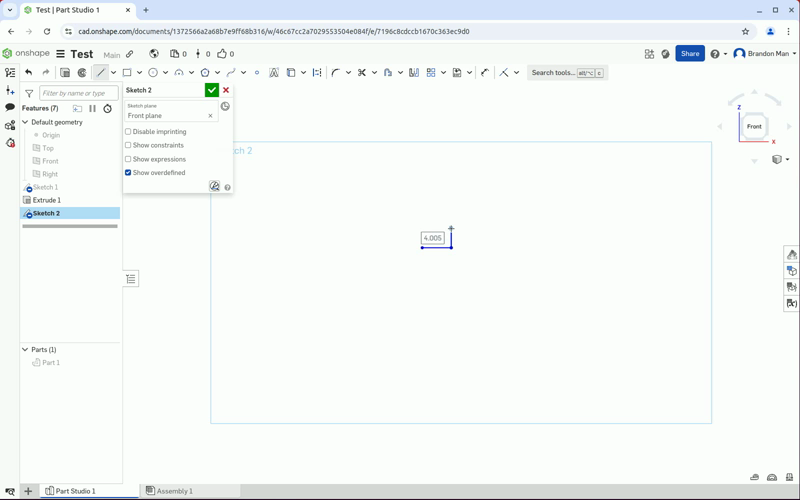
mouse_move(481, 228)
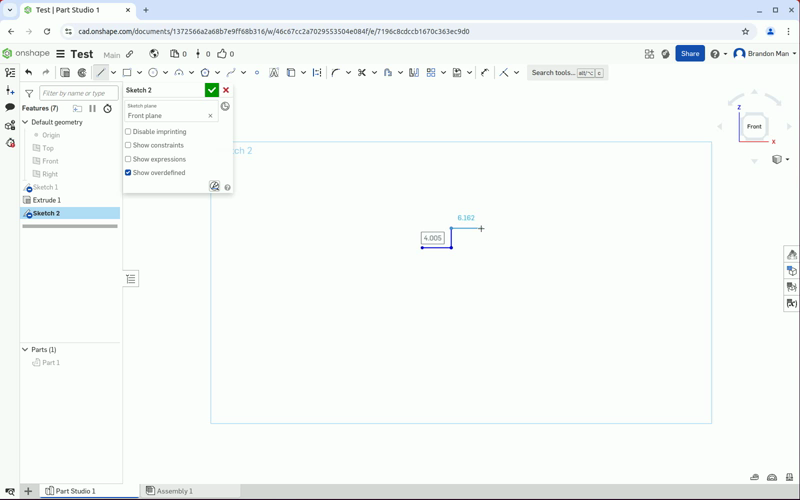
mouse_move(443, 228)
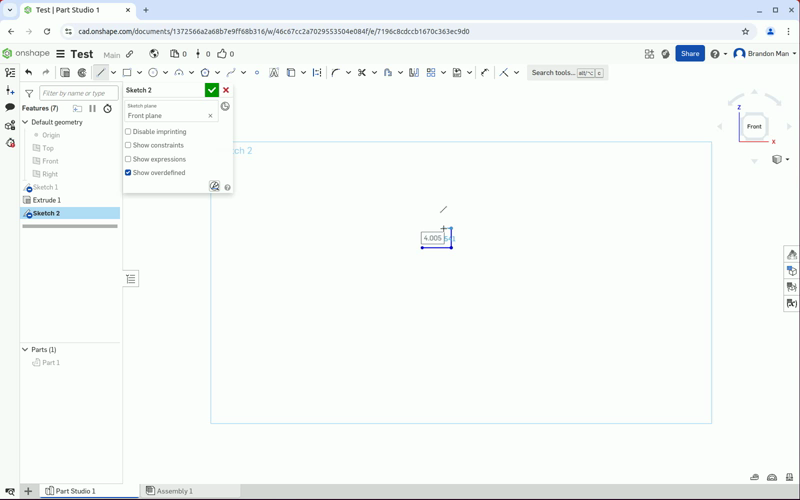
click(443, 228)
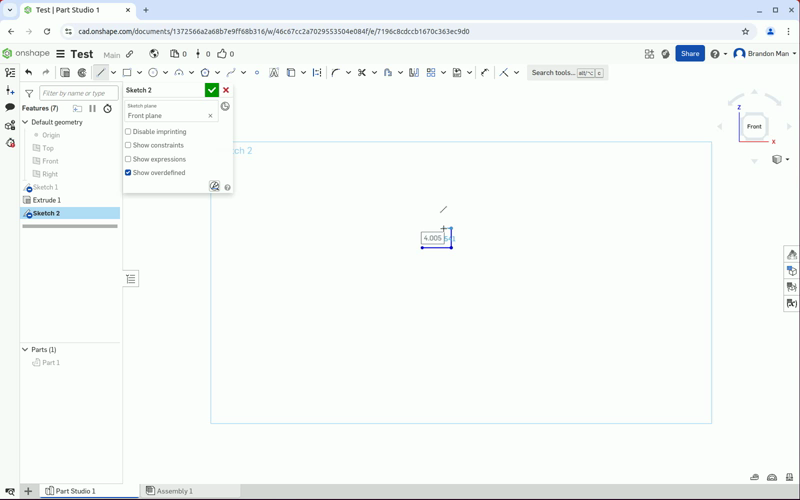
key_up(shift)
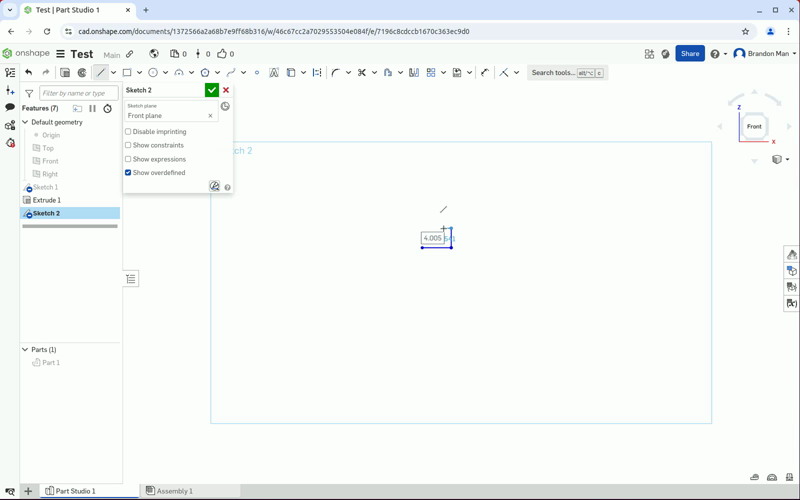
key_down(shift)
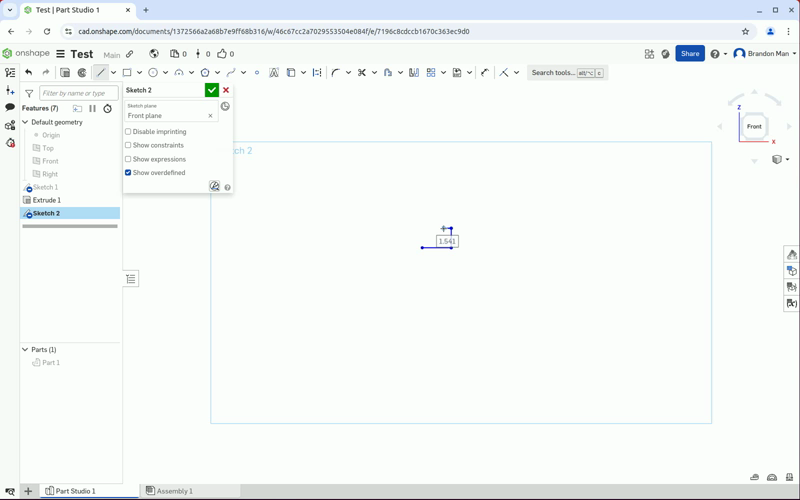
mouse_move(473, 228)
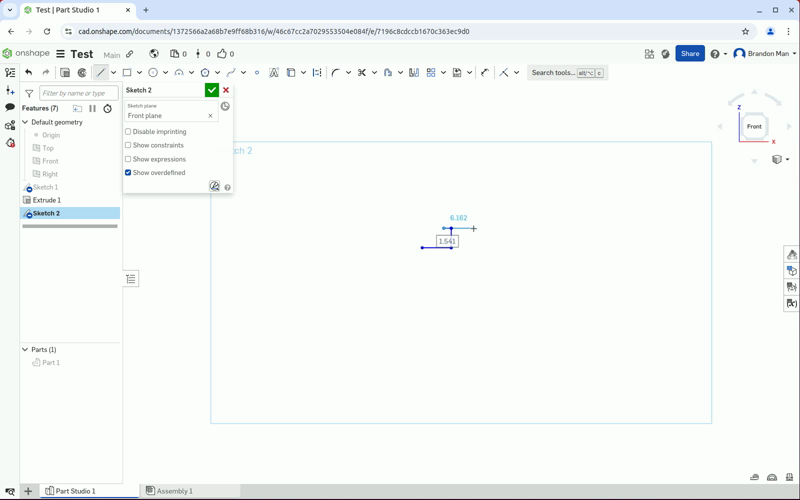
mouse_move(443, 242)
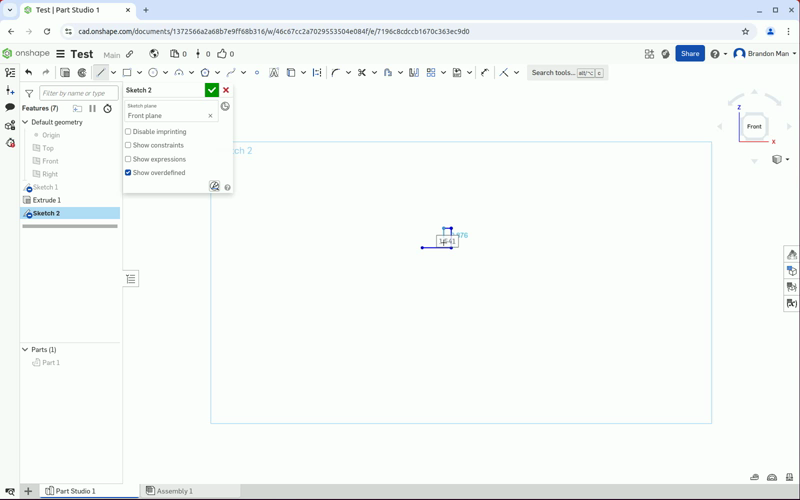
click(443, 242)
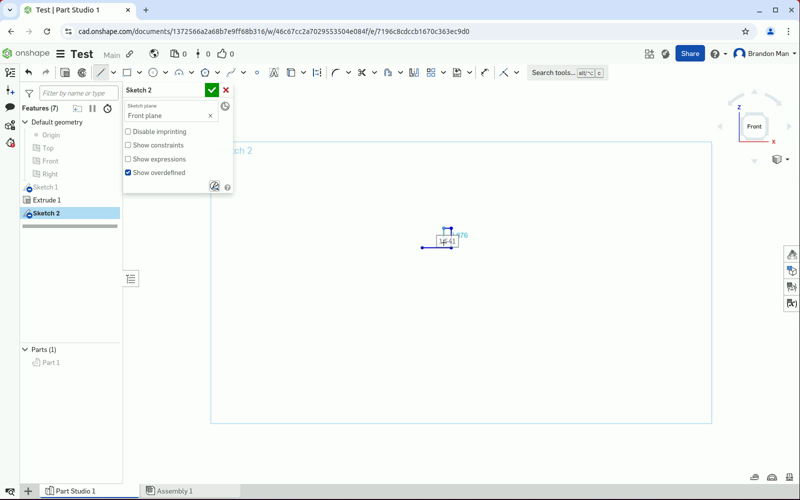
key_up(shift)
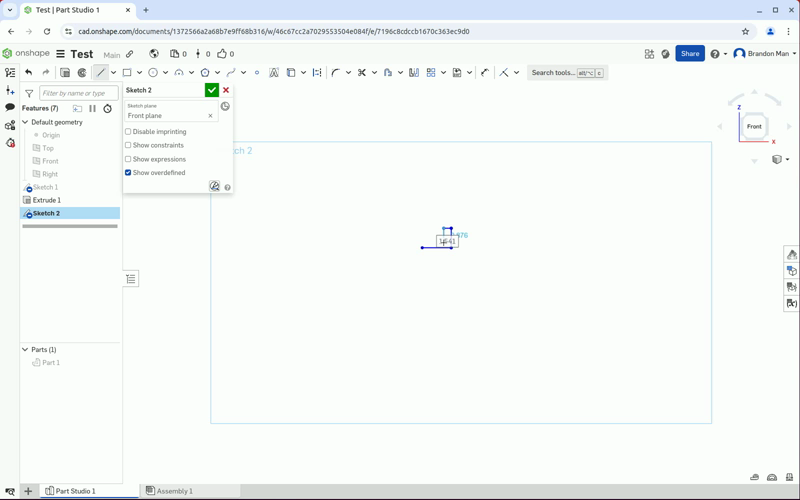
key_down(shift)
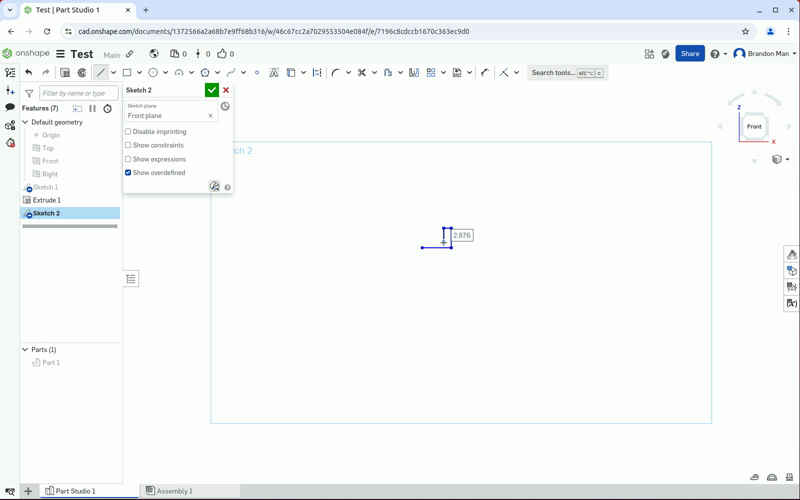
mouse_move(473, 242)
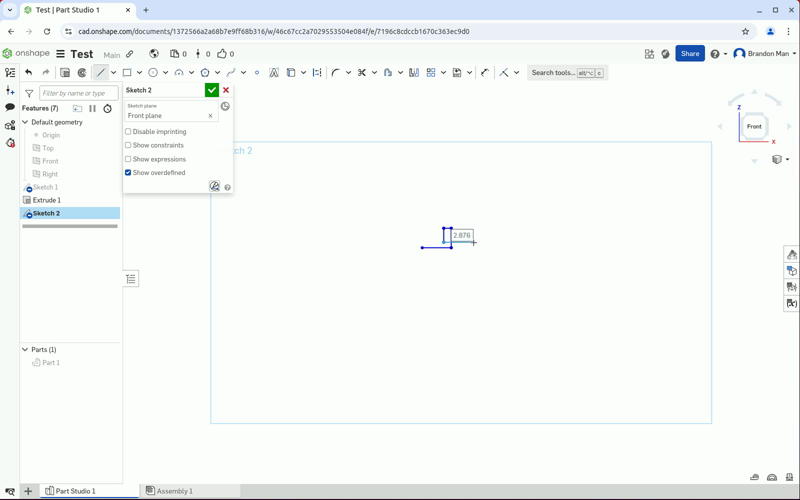
mouse_move(422, 242)
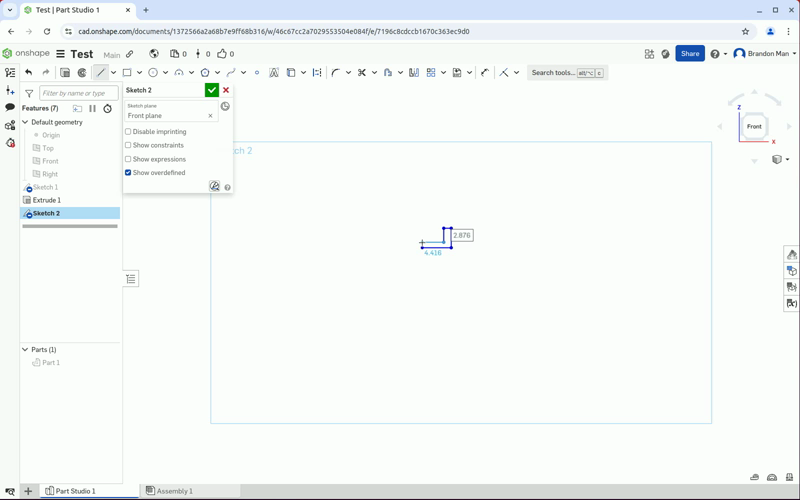
click(422, 242)
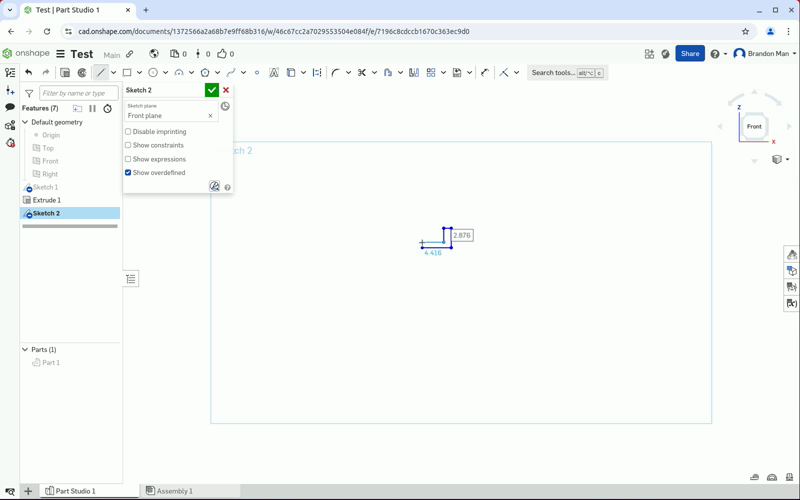
key_up(shift)
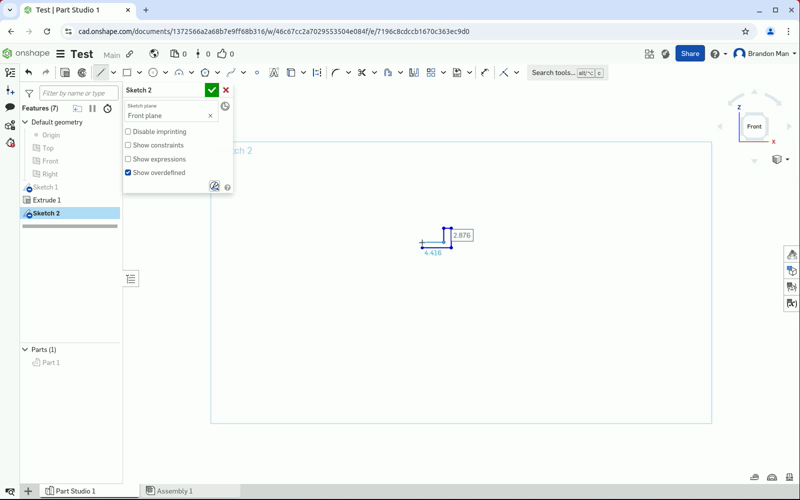
mouse_move(452, 242)
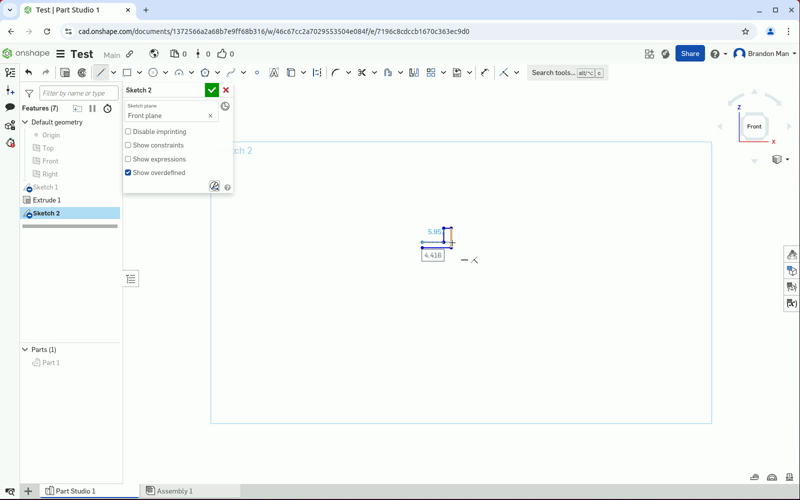
key_down(shift)
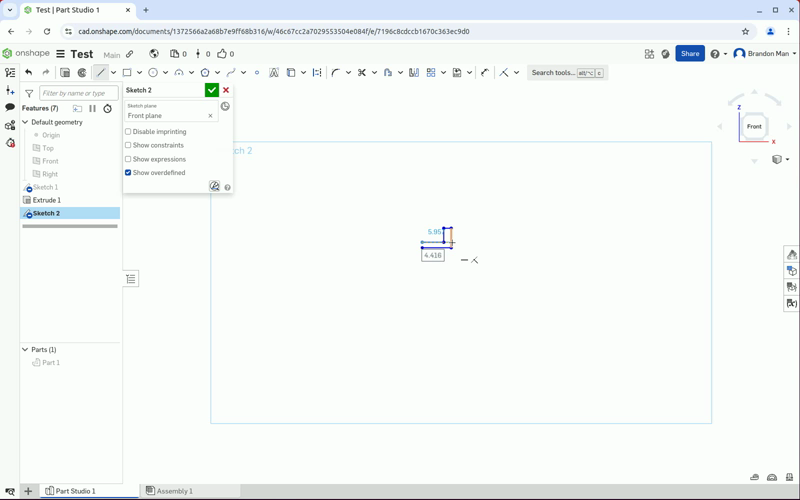
mouse_move(422, 247)
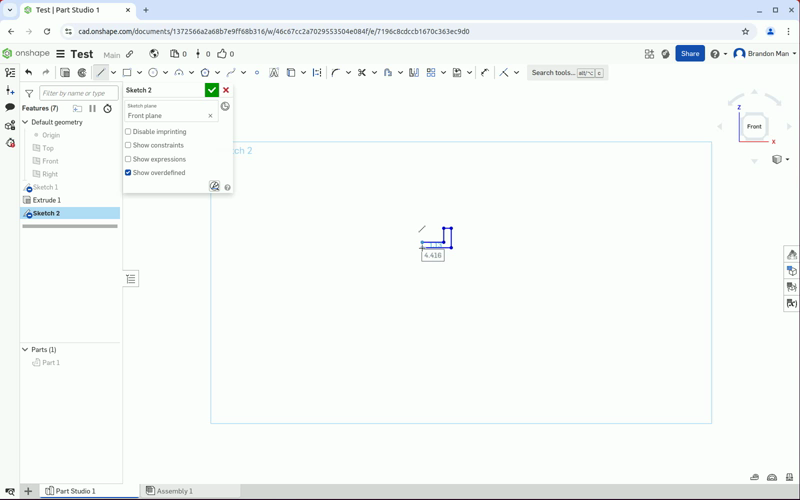
scroll(6)
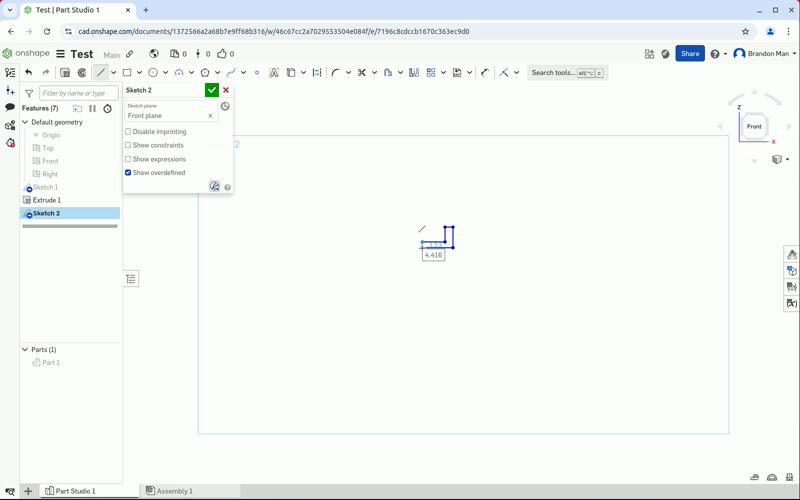
scroll(6)
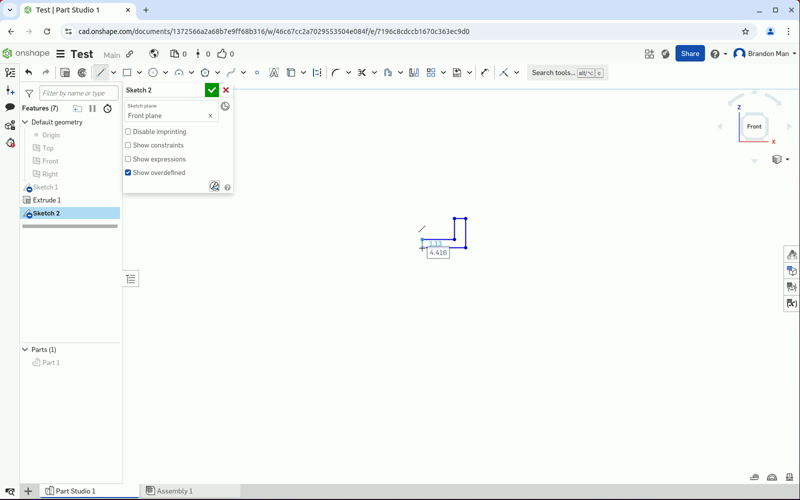
scroll(6)
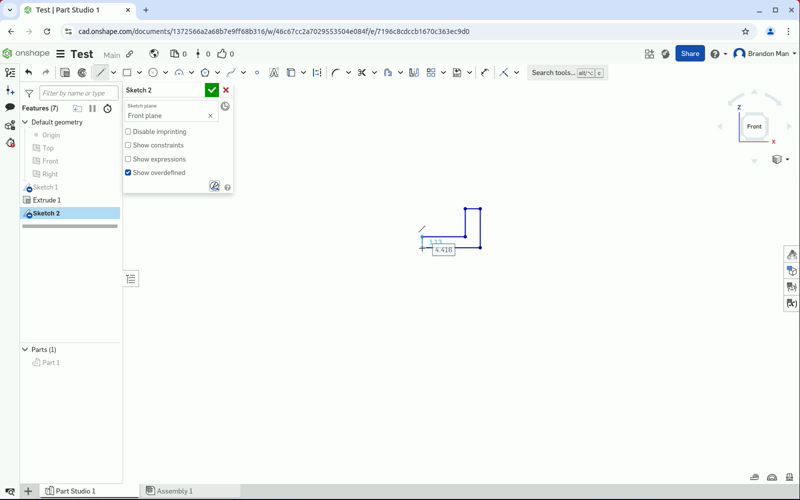
scroll(6)
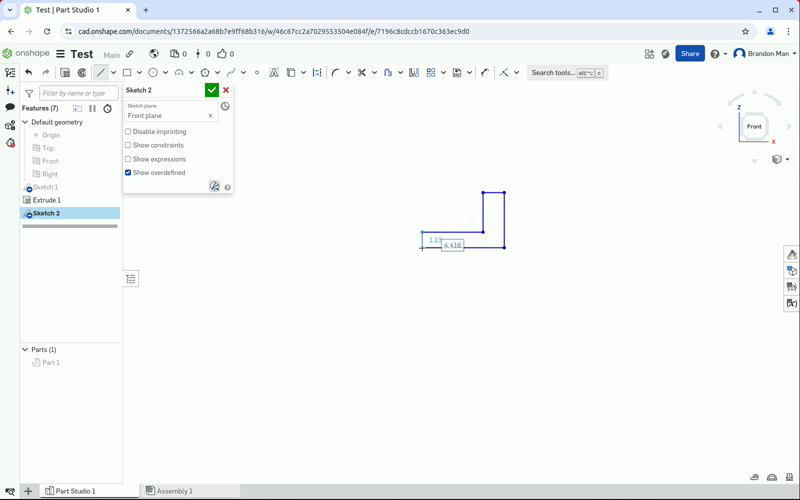
scroll(6)
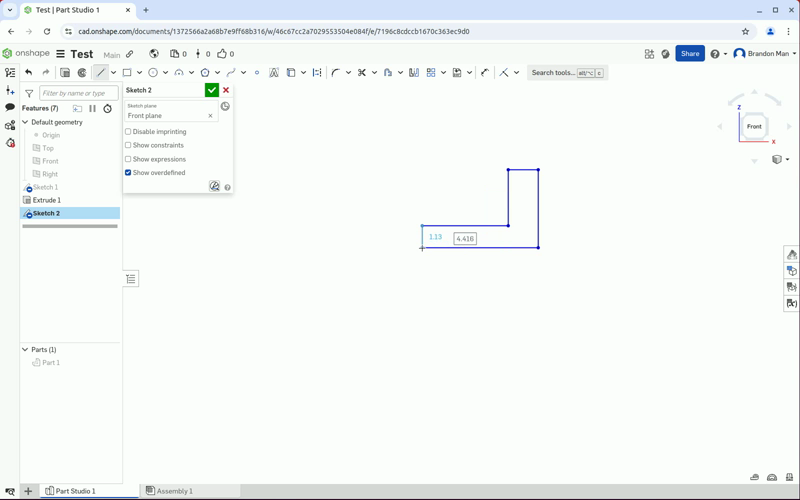
scroll(6)
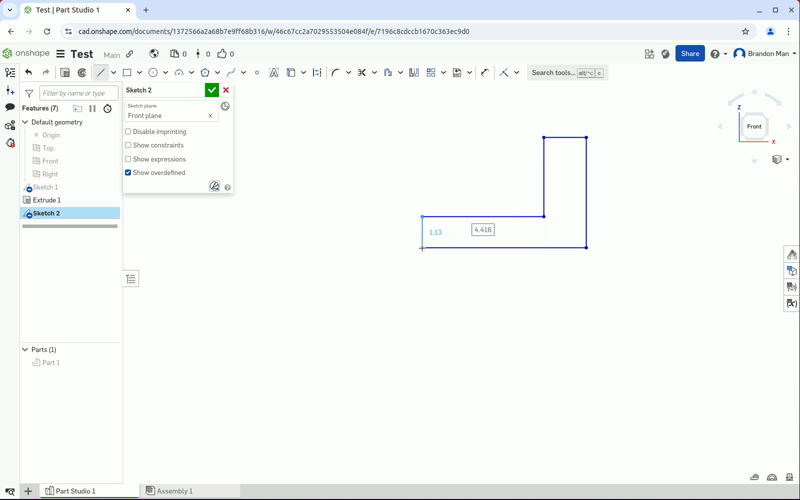
scroll(6)
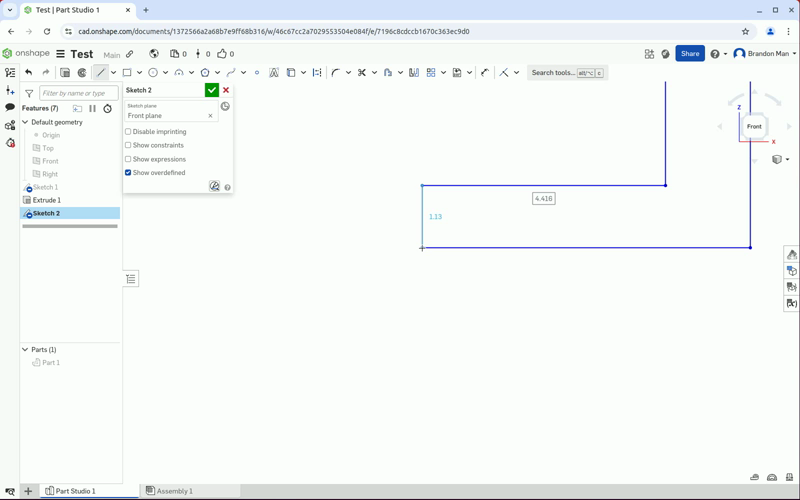
key_up(shift)
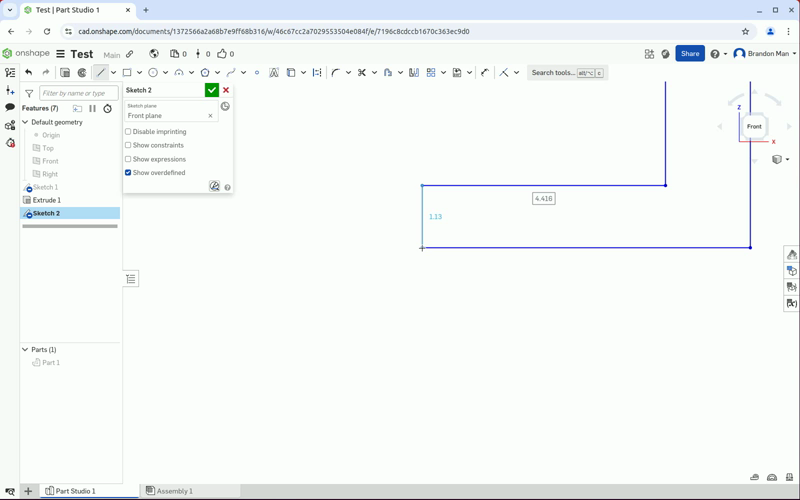
click(422, 247)
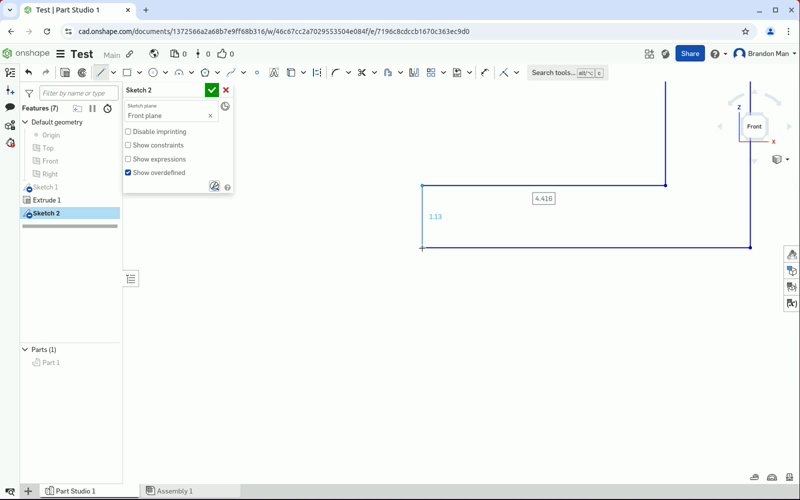
scroll(-6)
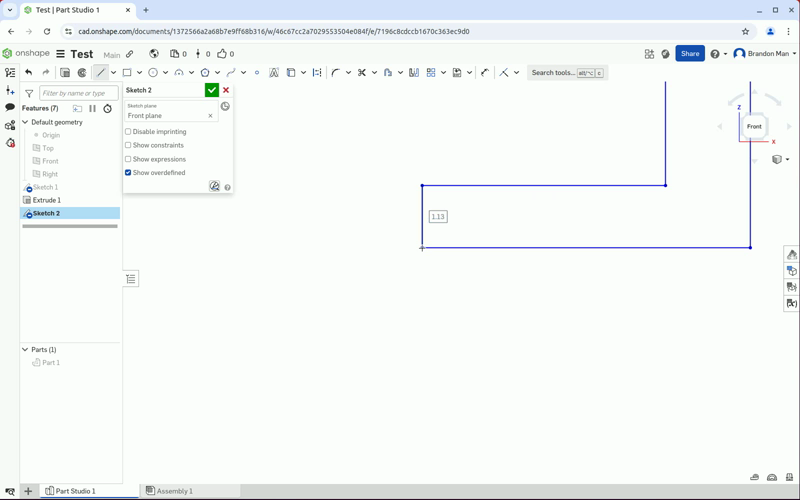
scroll(-6)
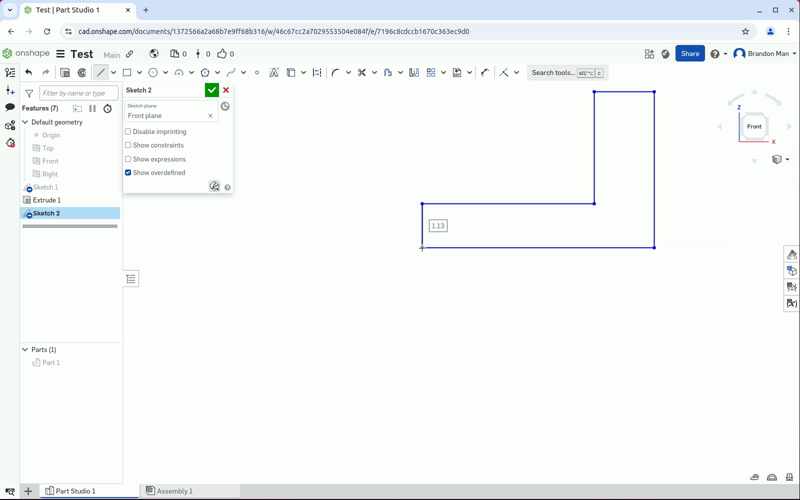
scroll(-6)
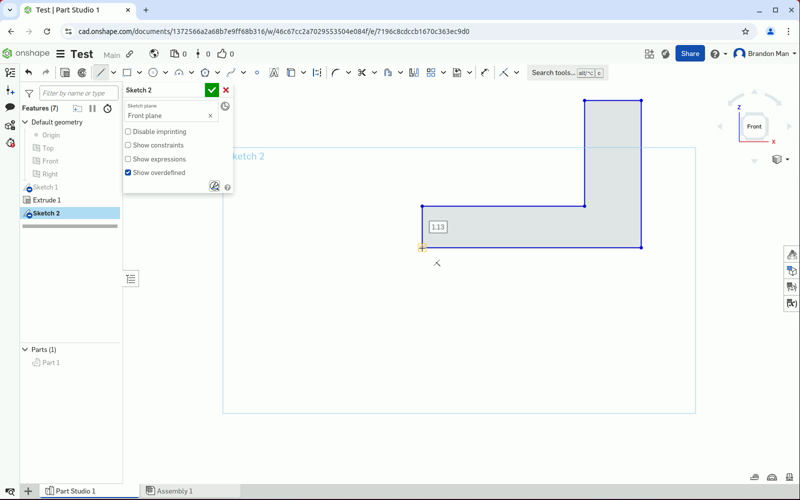
scroll(-6)
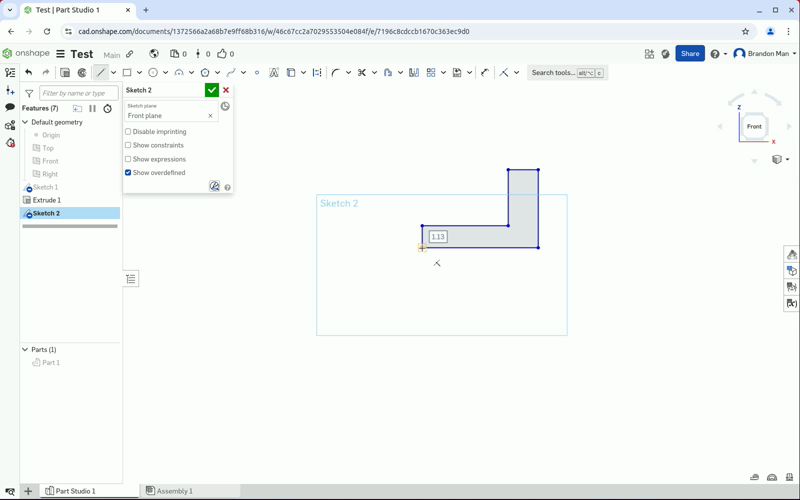
scroll(-6)
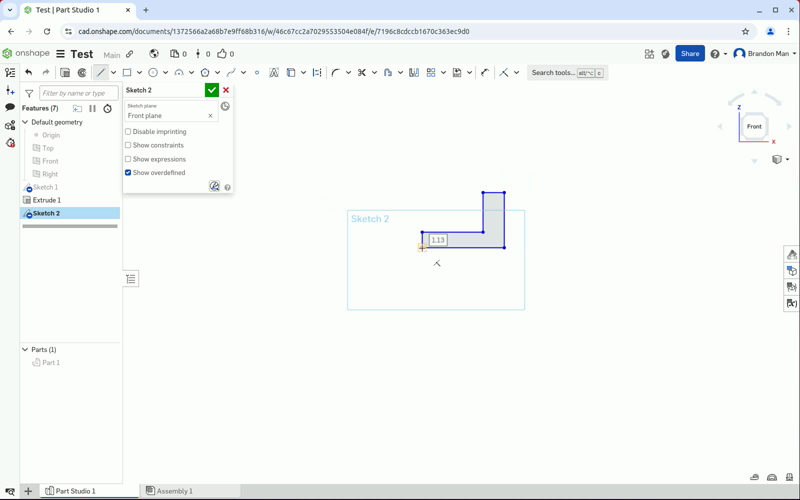
scroll(-6)
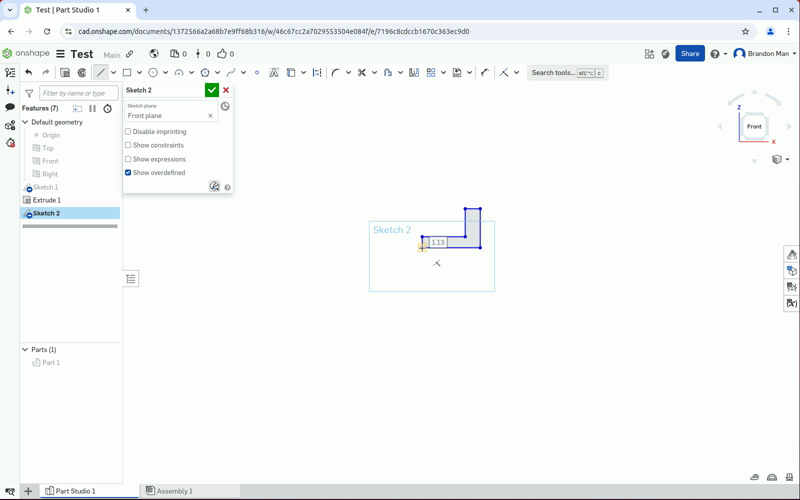
scroll(-6)
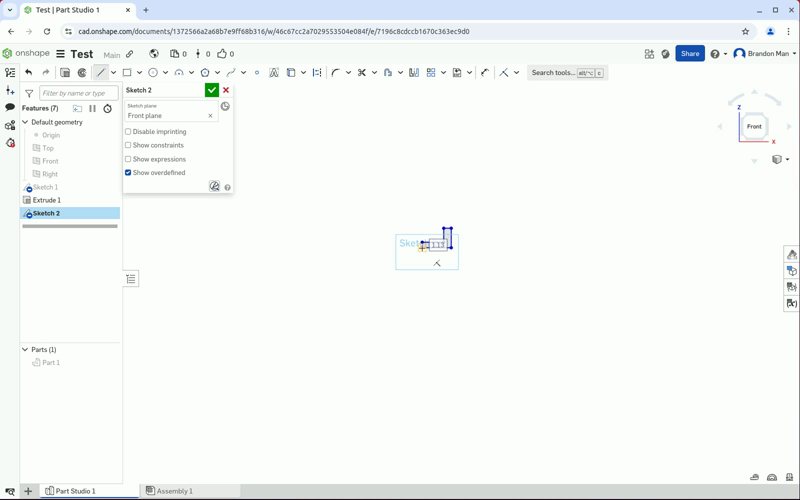
key(esc)
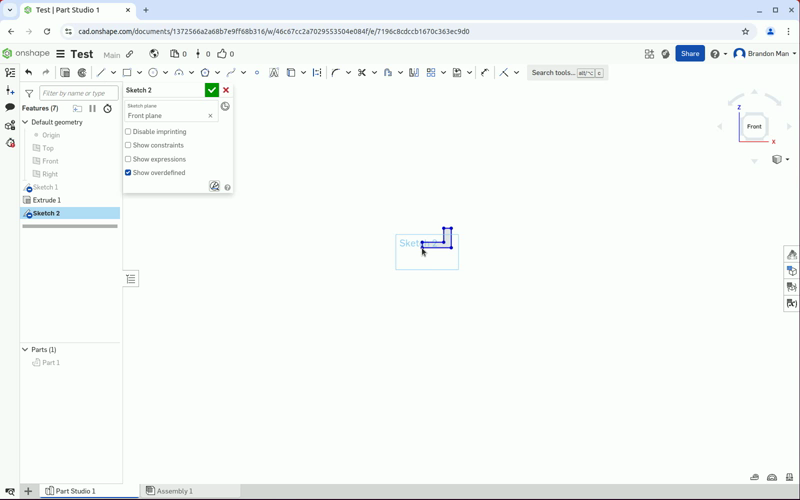
mouse_move(425, 246)
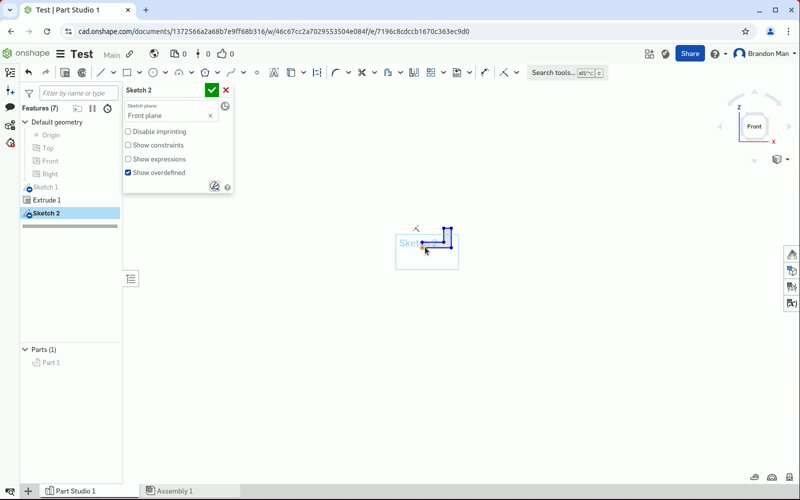
scroll(6)
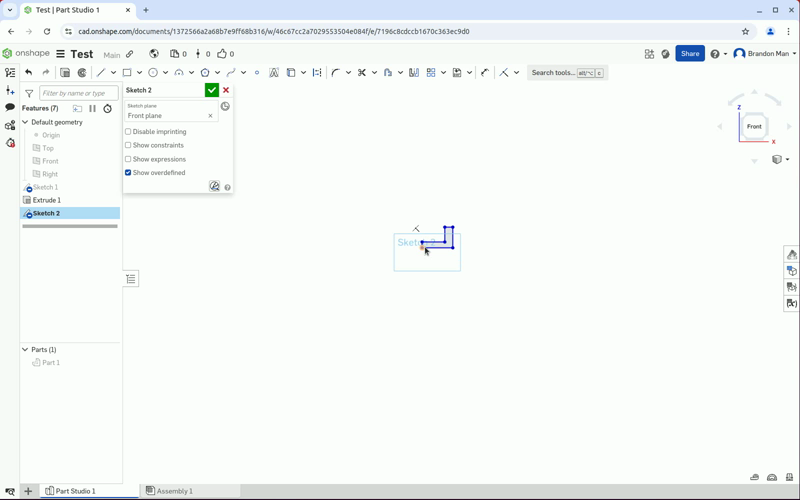
scroll(6)
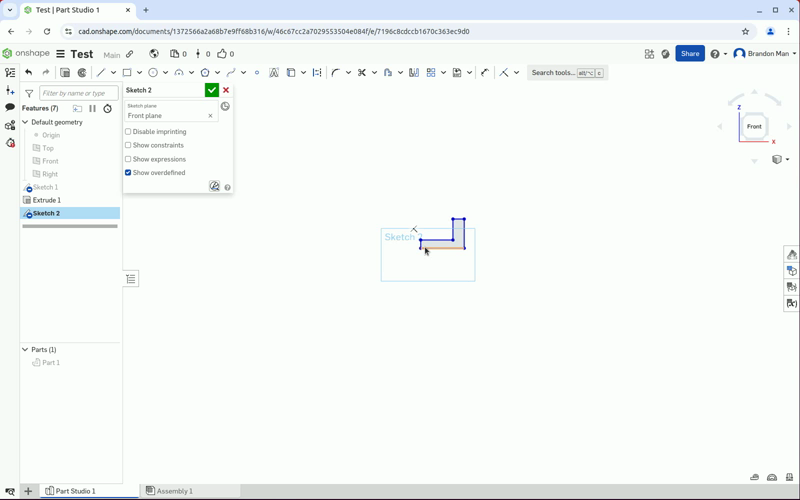
scroll(6)
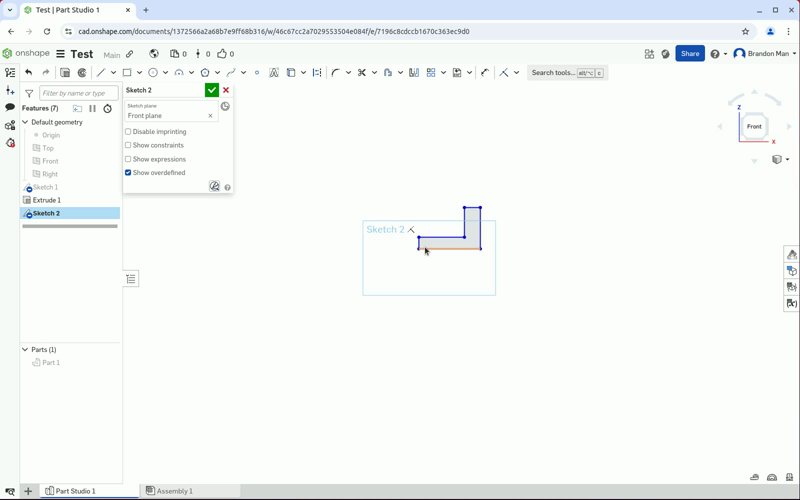
scroll(6)
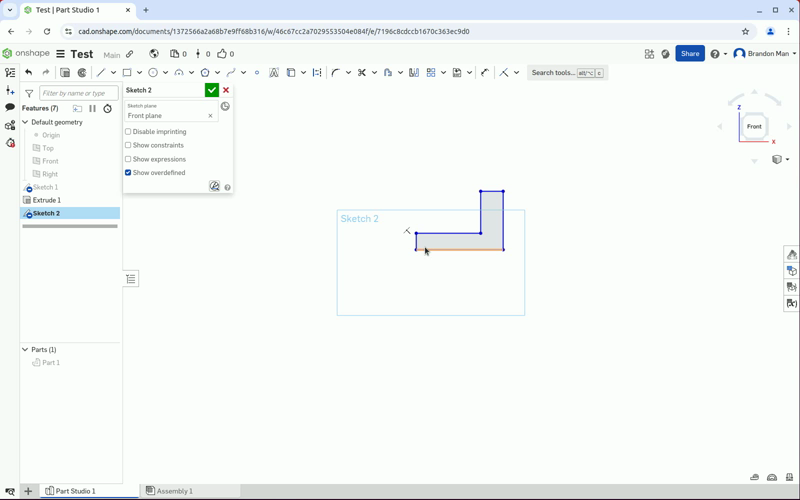
scroll(6)
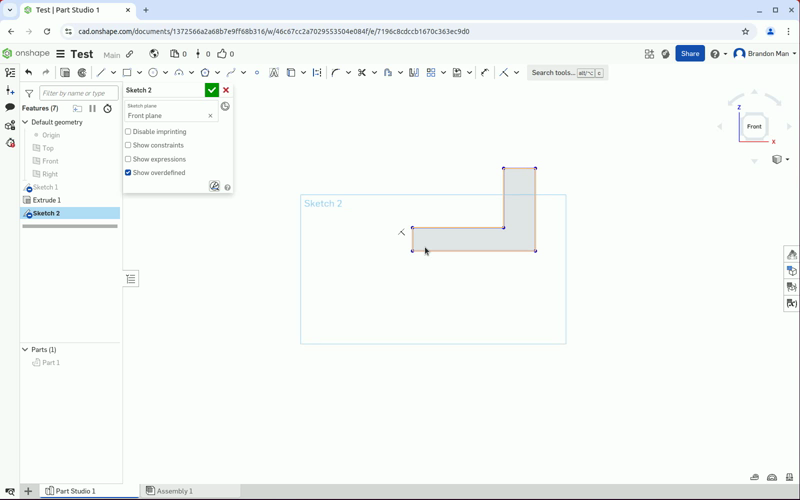
scroll(6)
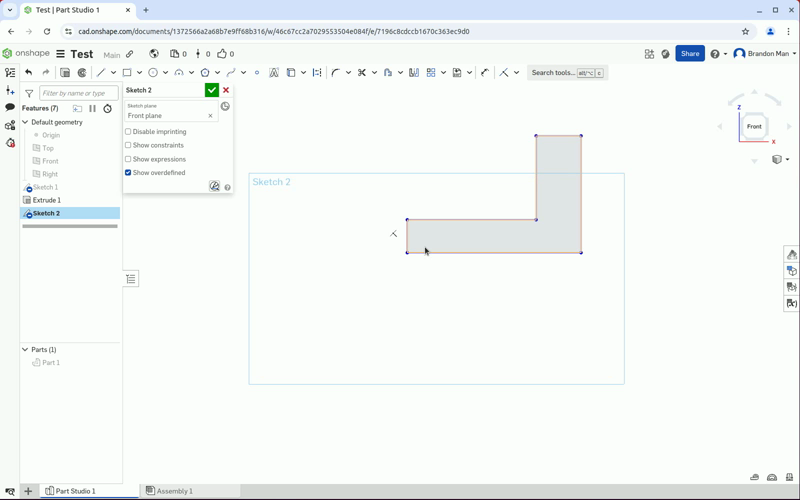
scroll(6)
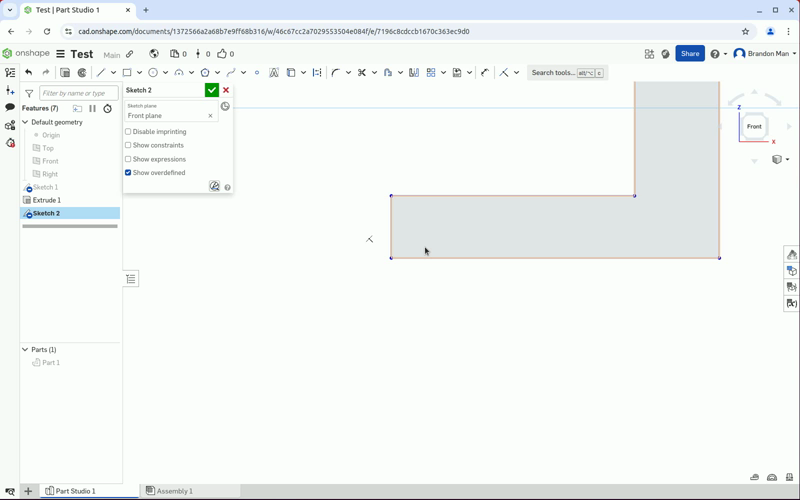
click(425, 246)
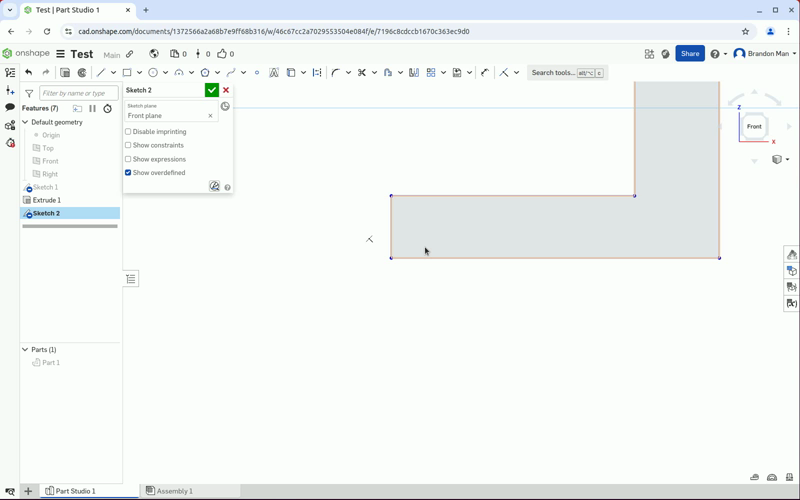
scroll(-6)
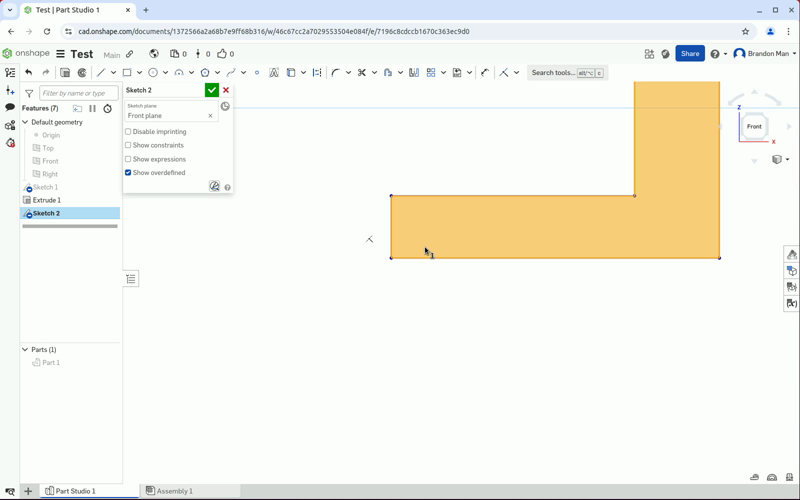
scroll(-6)
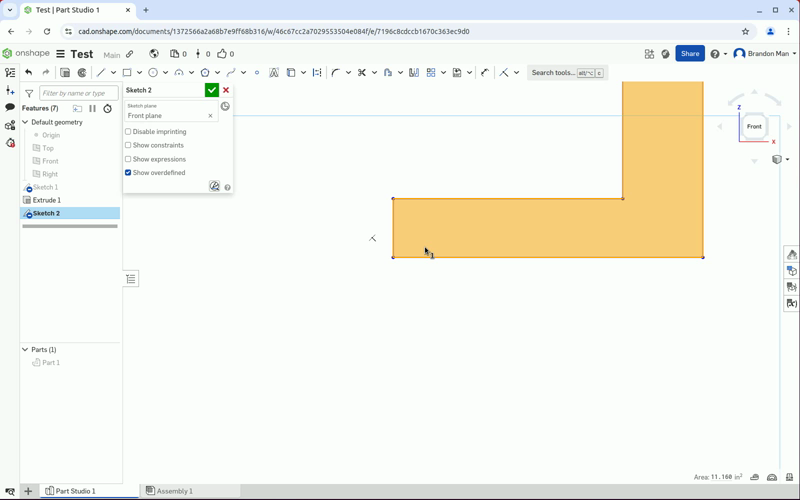
scroll(-6)
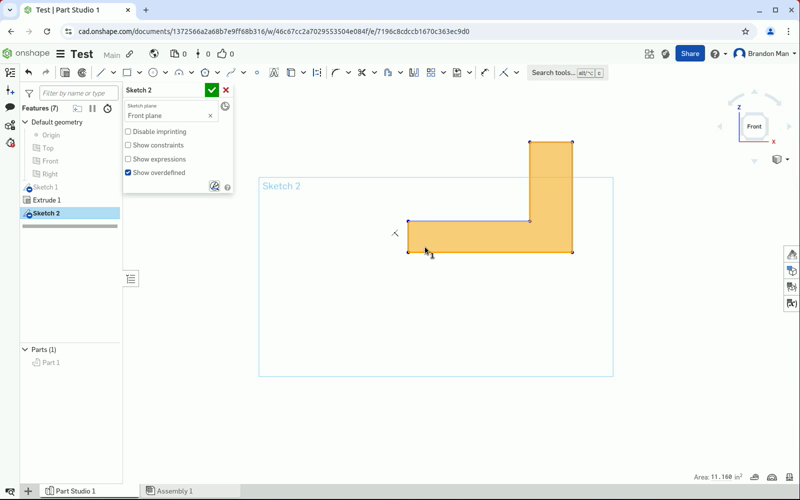
scroll(-6)
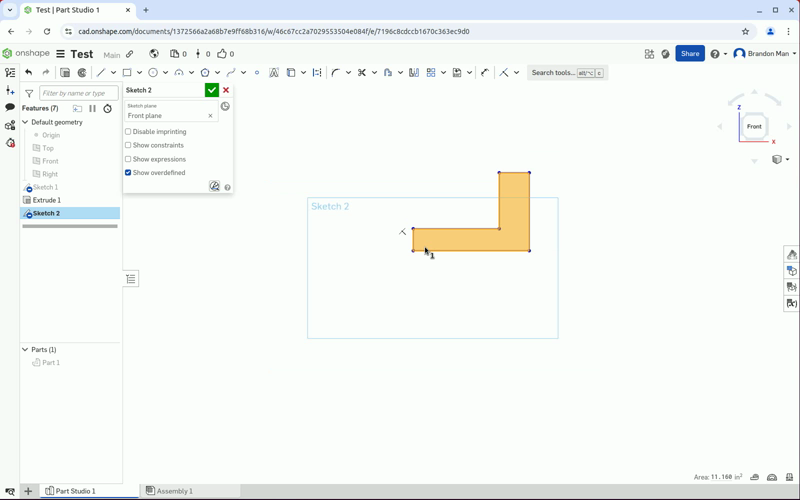
scroll(-6)
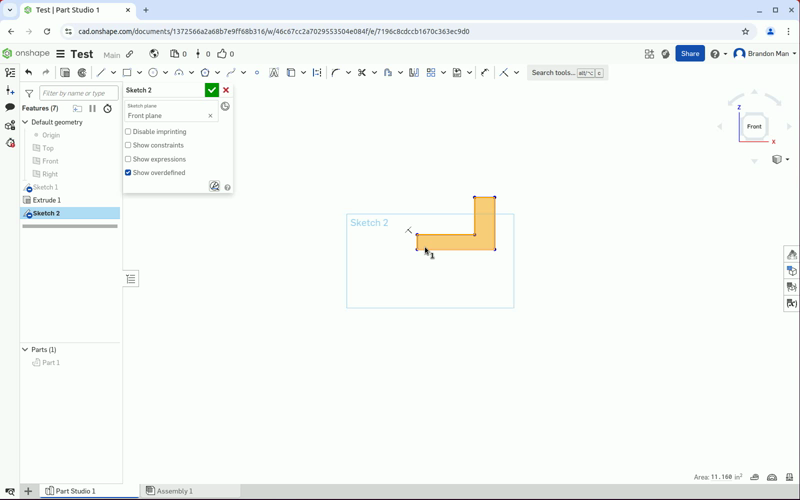
scroll(-6)
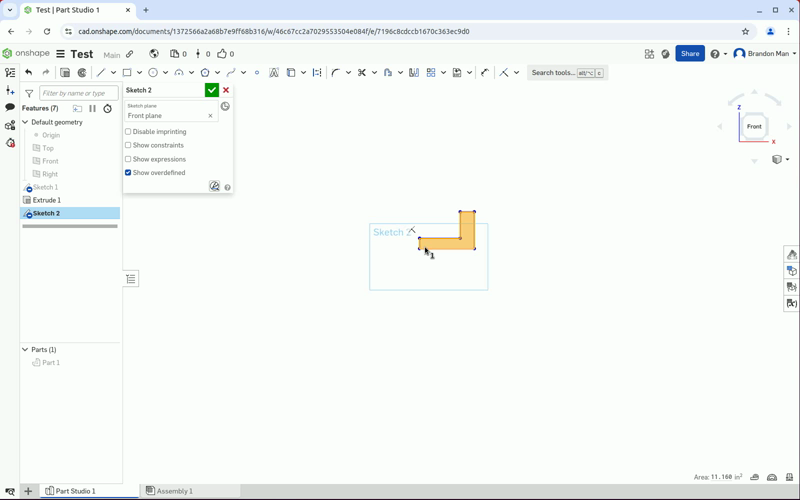
scroll(-6)
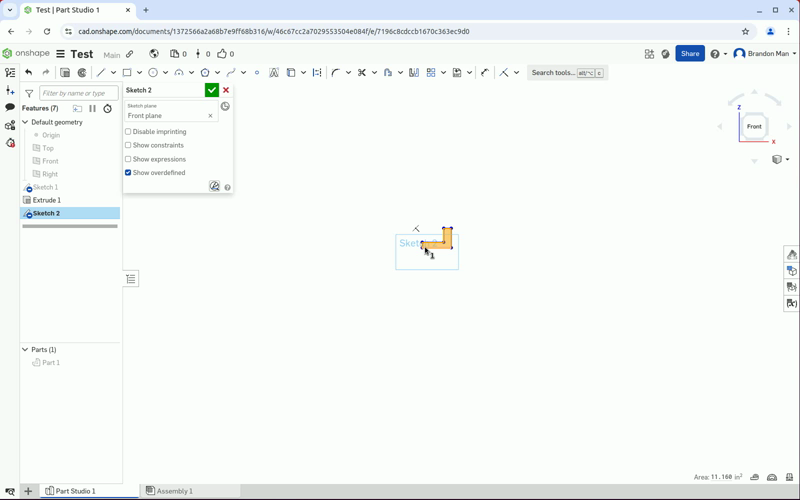
mouse_move(73, 352)
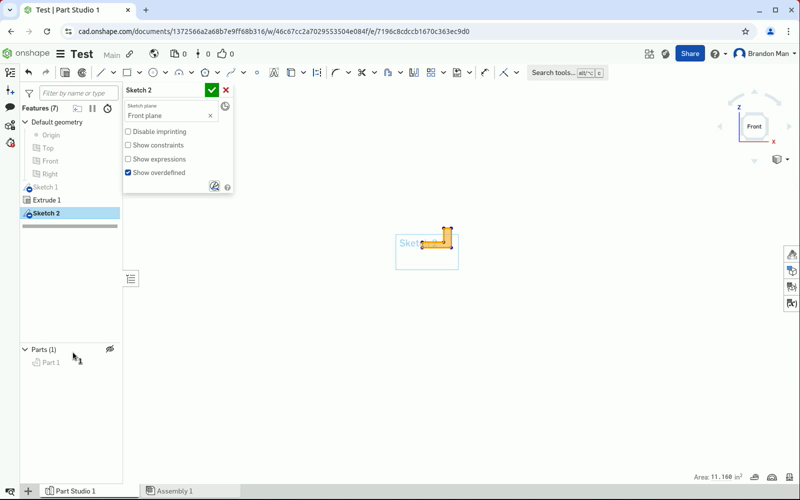
key(shift+y)
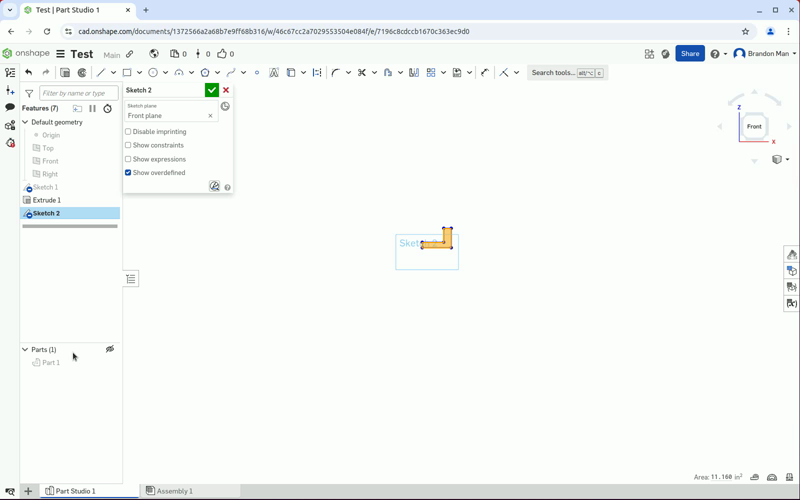
key(shift+e)
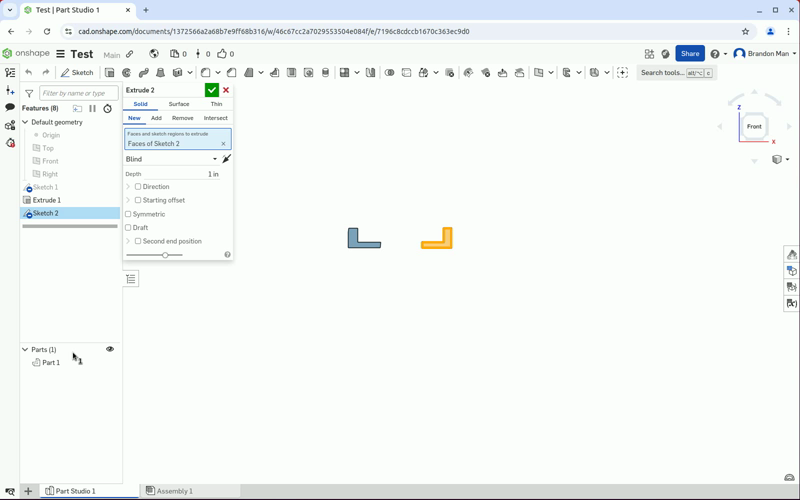
mouse_move(143, 106)
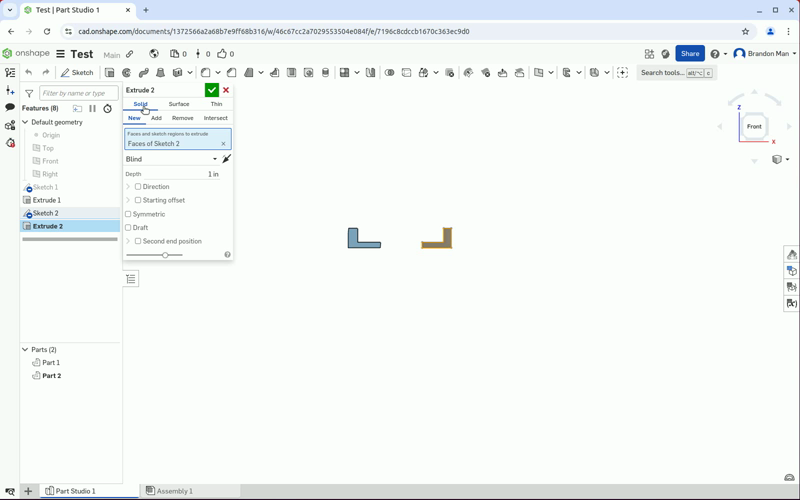
click(143, 106)
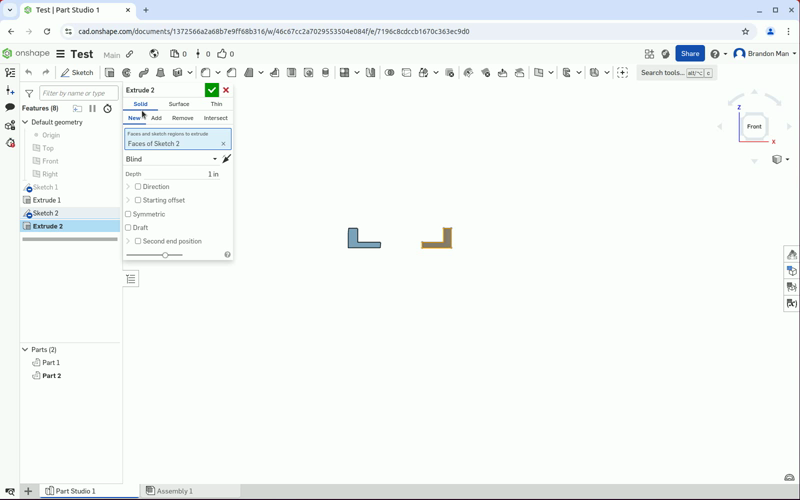
mouse_move(137, 120)
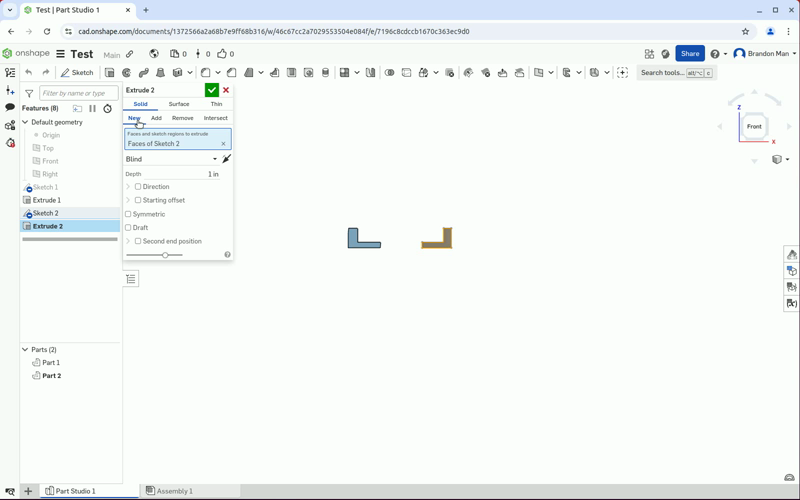
click(137, 120)
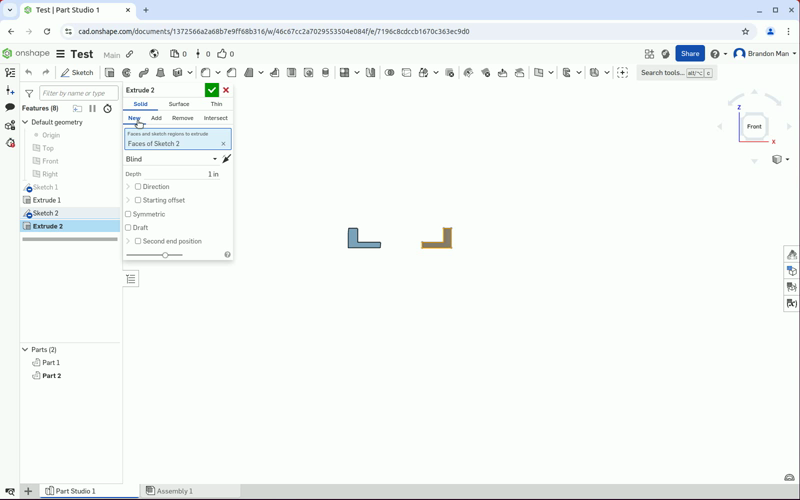
key(tab, 4)
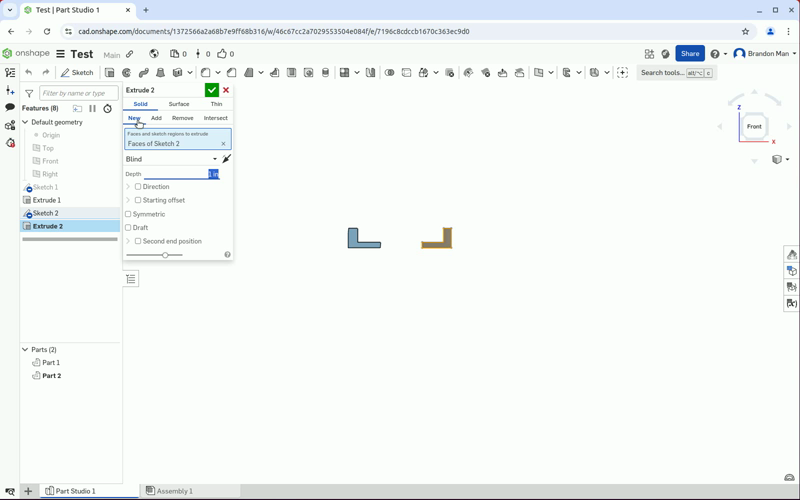
text(4.814)
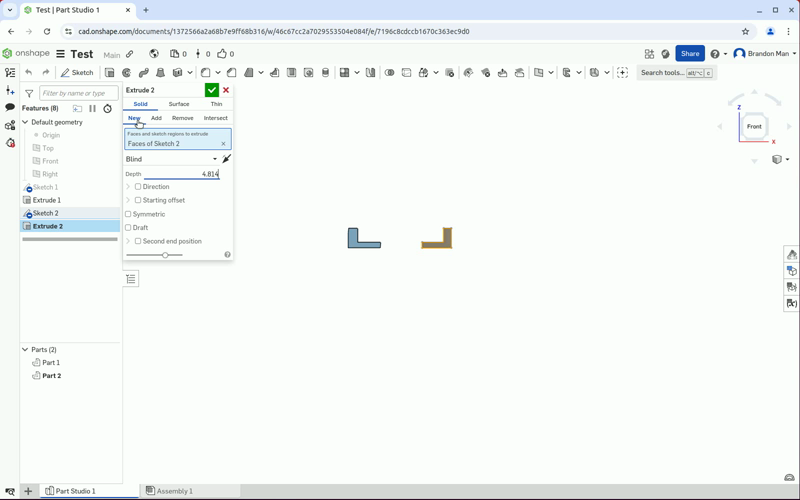
key(enter)
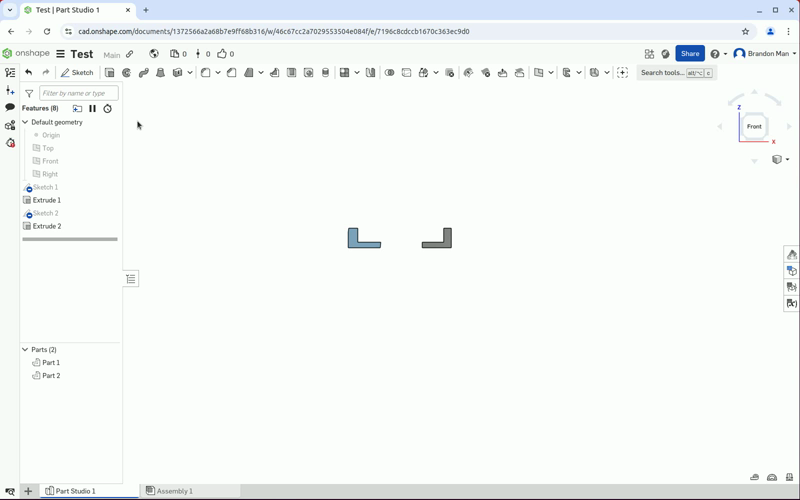
key(shift+h)
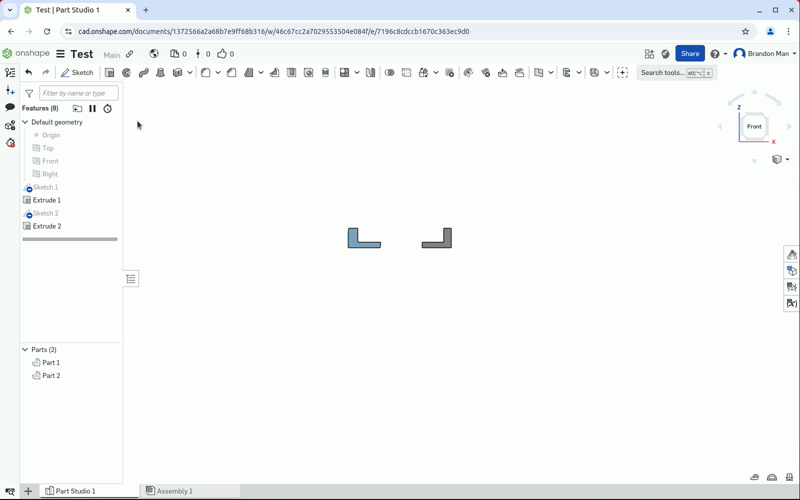
key(shift+h)
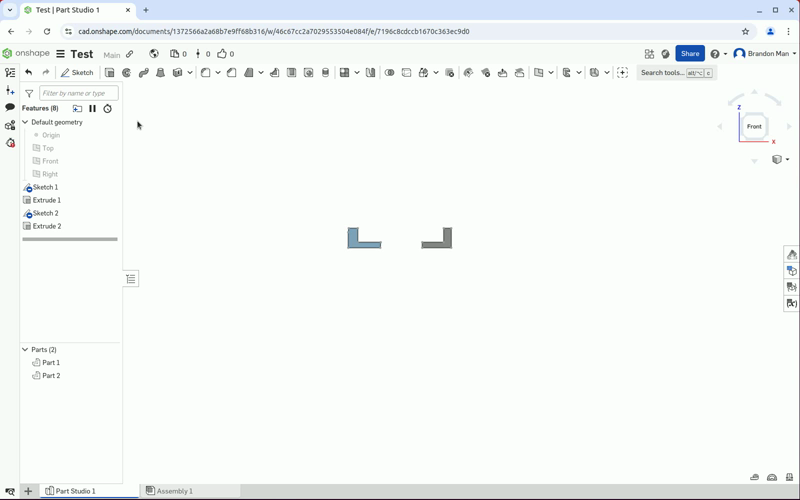
key(shift+7)
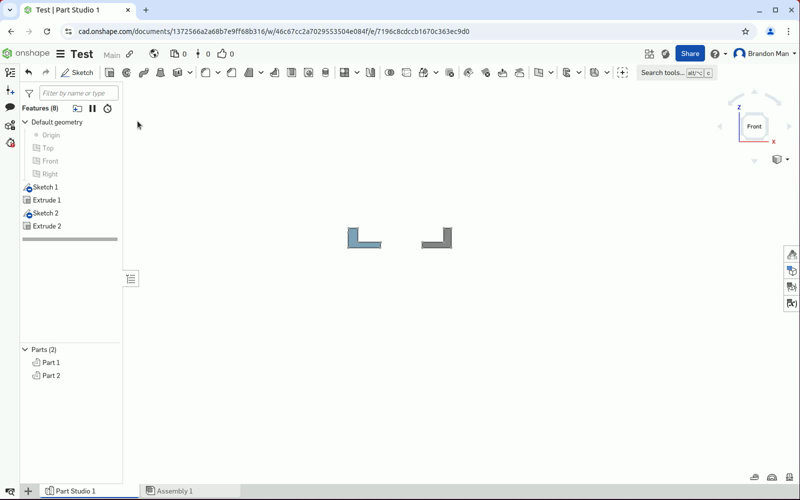
key(left, 2)
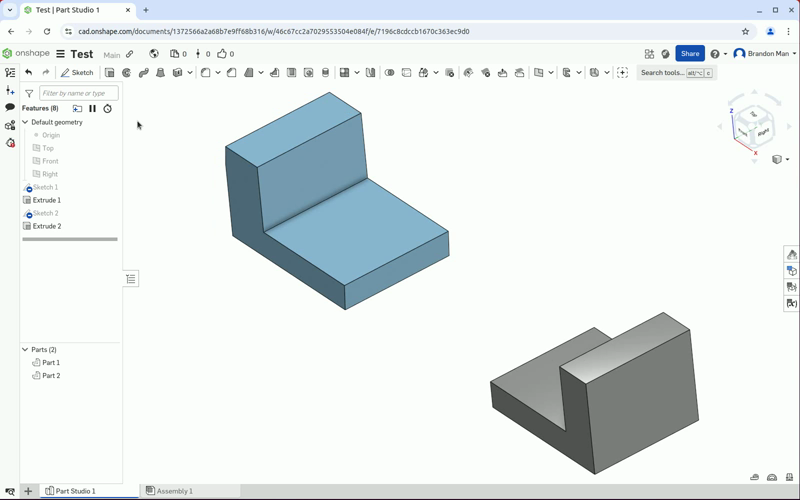
key(down, 2)
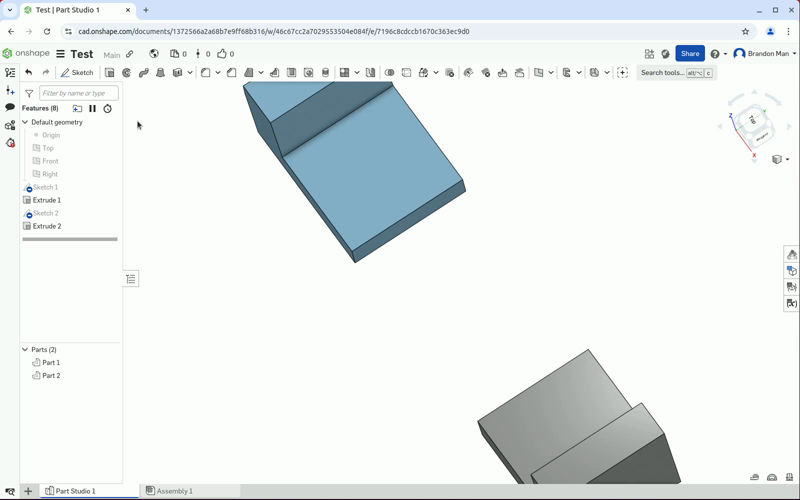
key(up, 2)
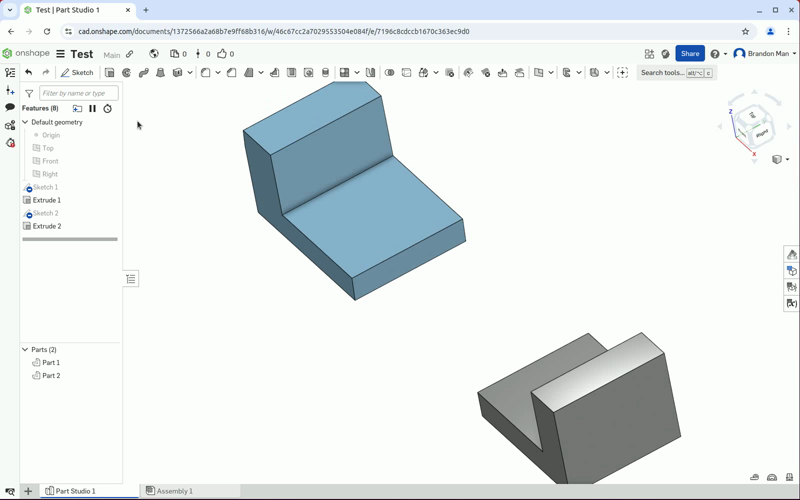
key(right, 2)
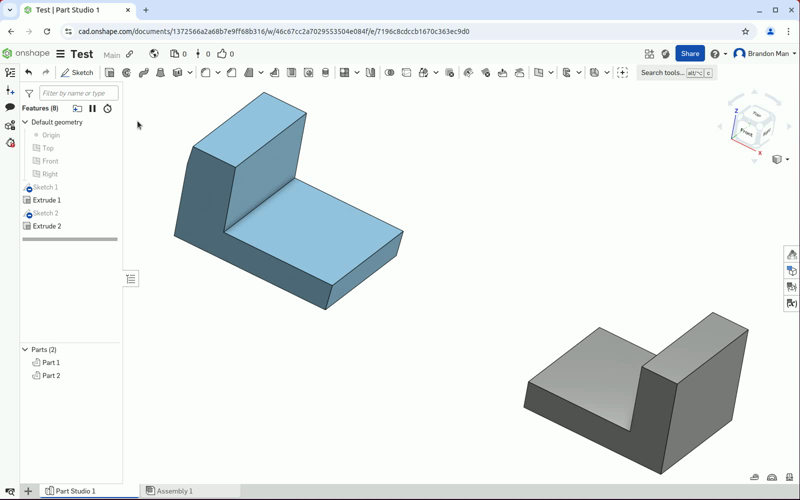
mouse_move(73, 189)
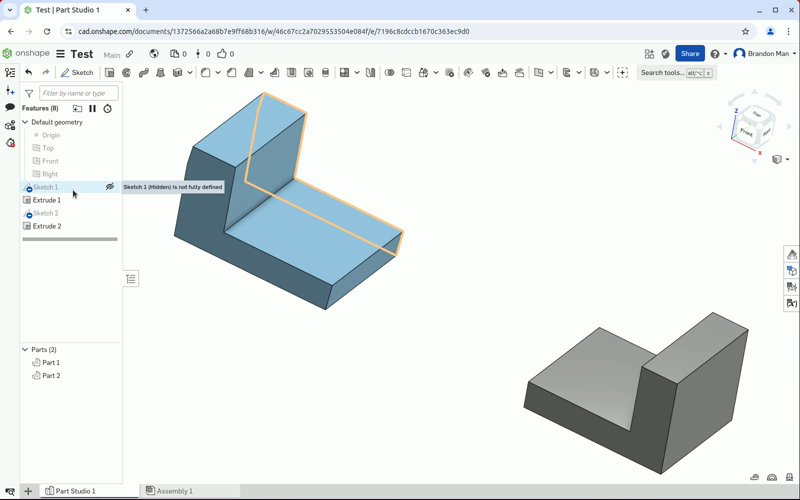
click(73, 189)